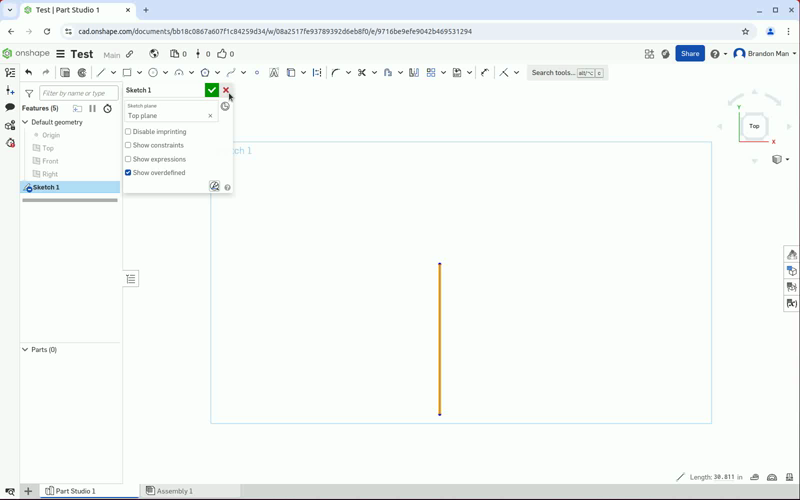
key(shift+h)
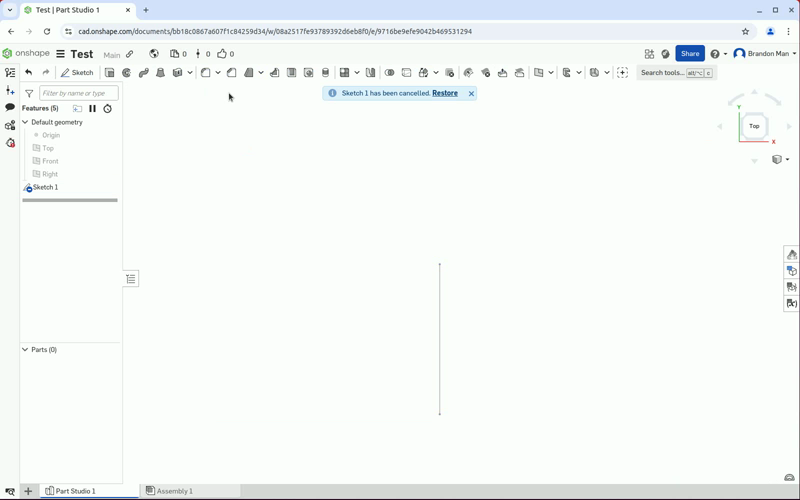
key(shift+s)
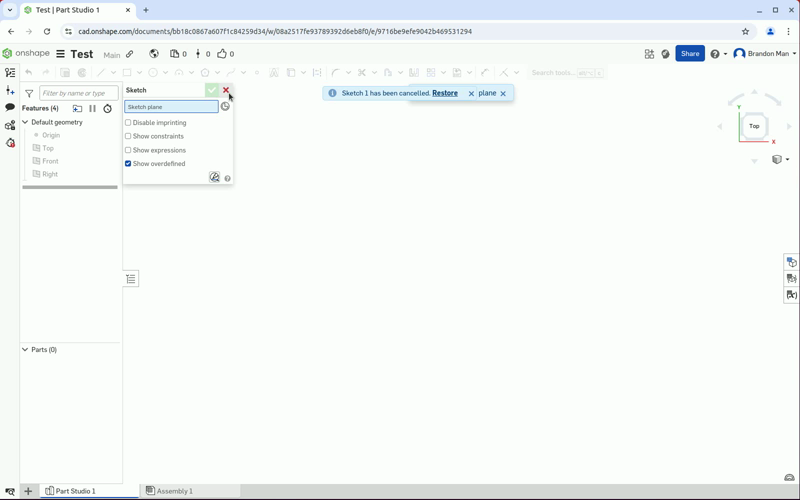
mouse_move(73, 150)
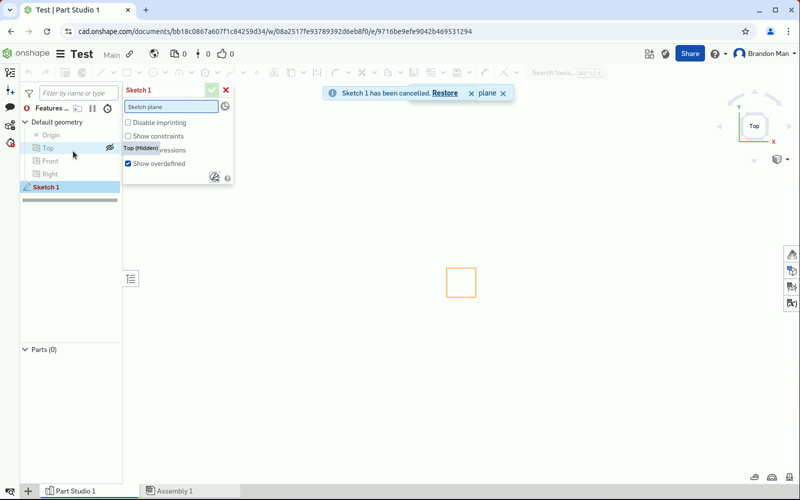
click(73, 150)
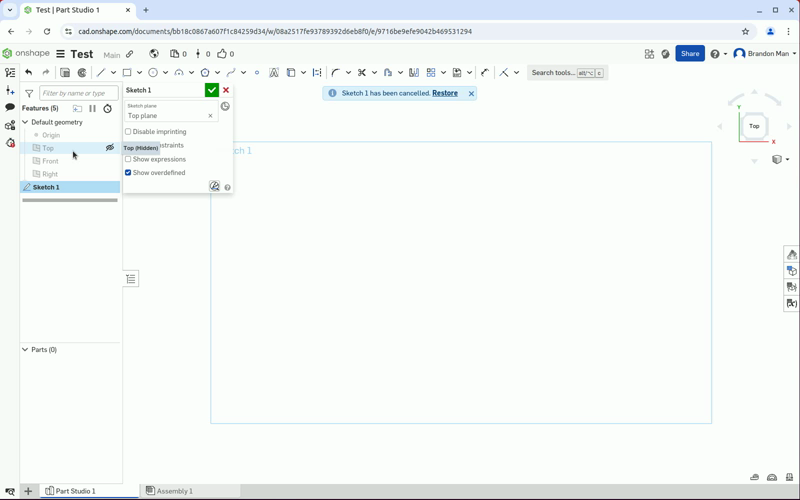
mouse_move(73, 352)
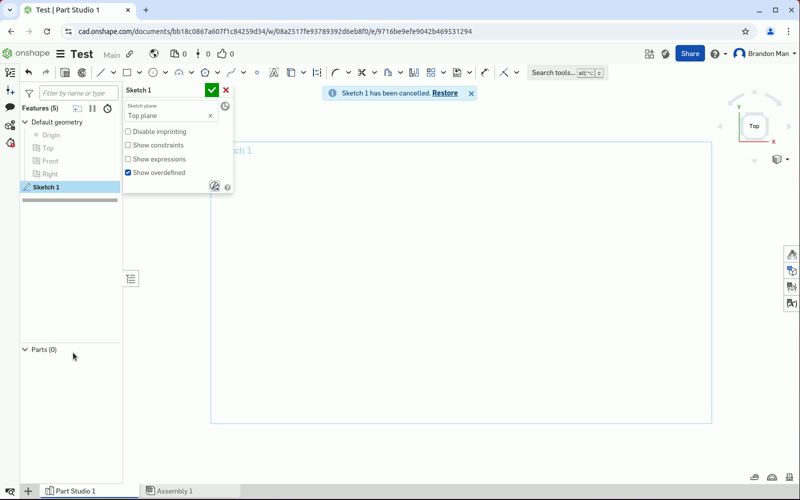
key(y)
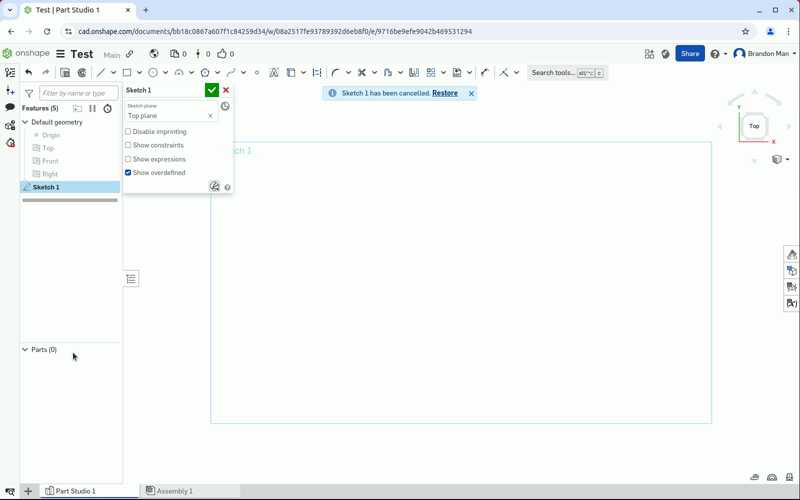
key(a)
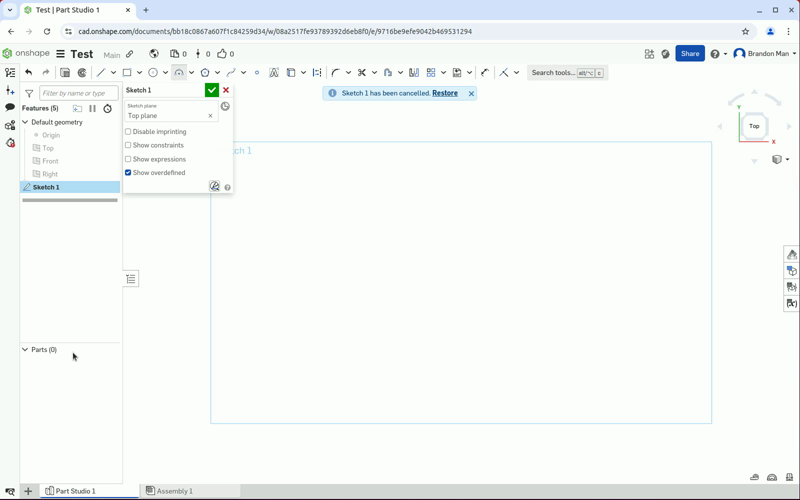
key_down(shift)
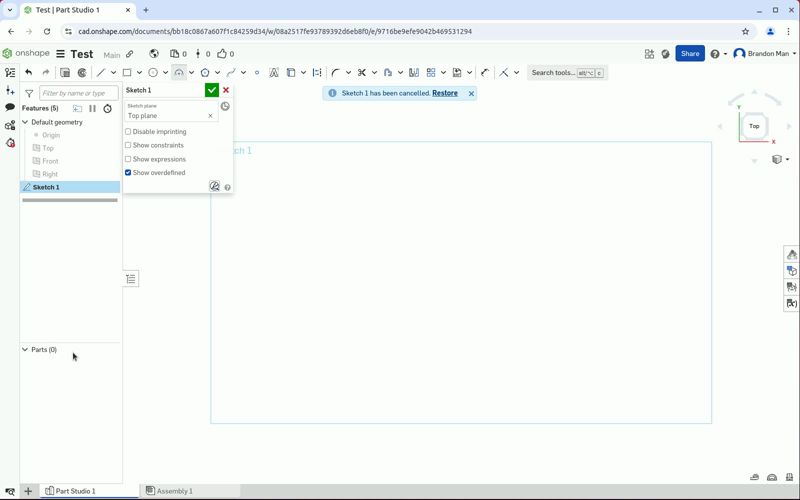
mouse_move(374, 264)
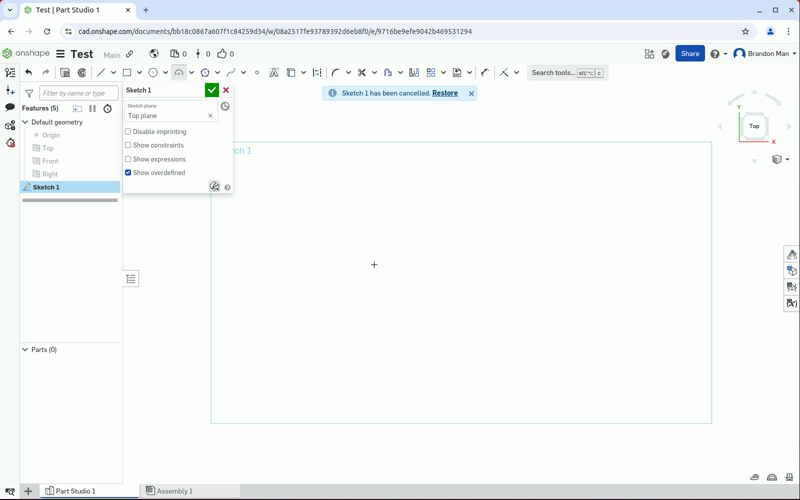
click(374, 264)
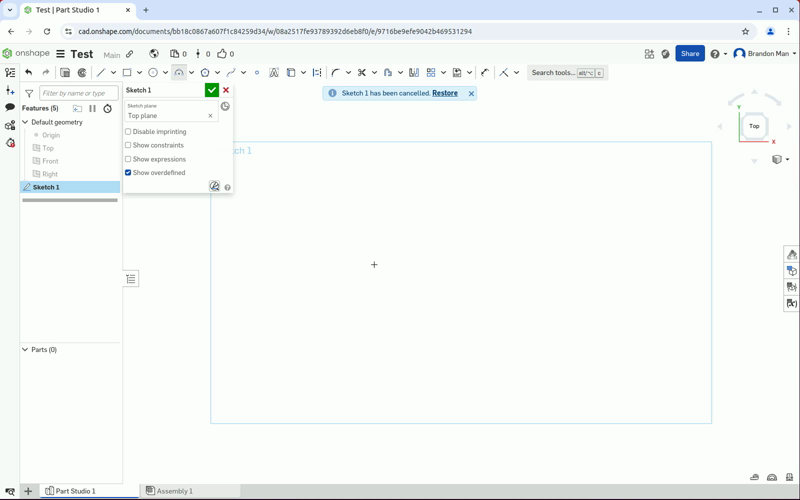
key_up(shift)
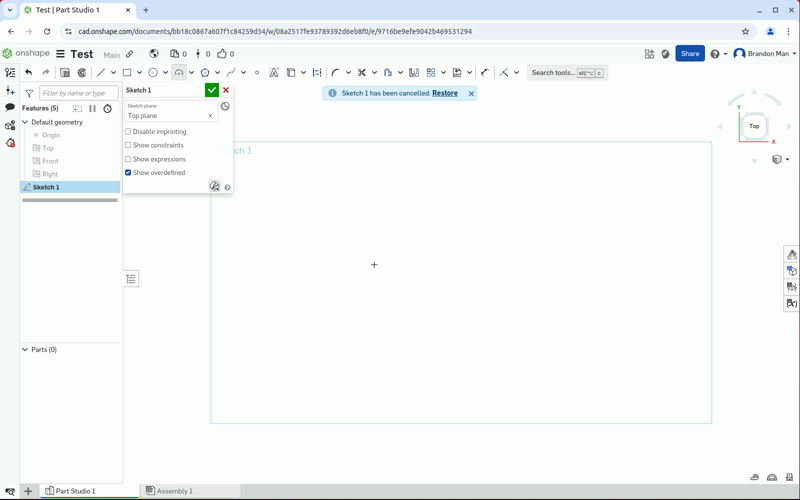
key_down(shift)
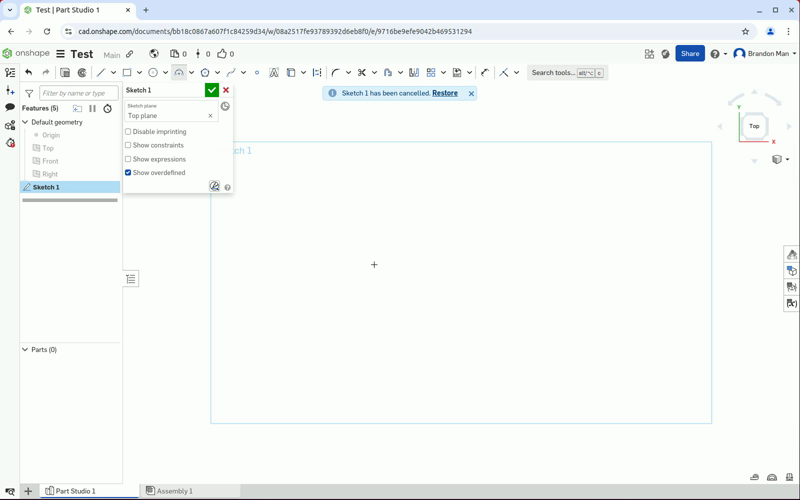
mouse_move(398, 274)
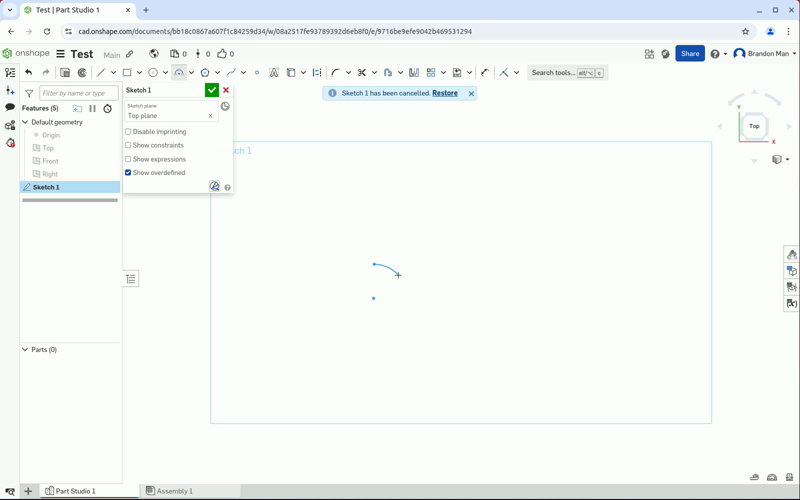
click(398, 274)
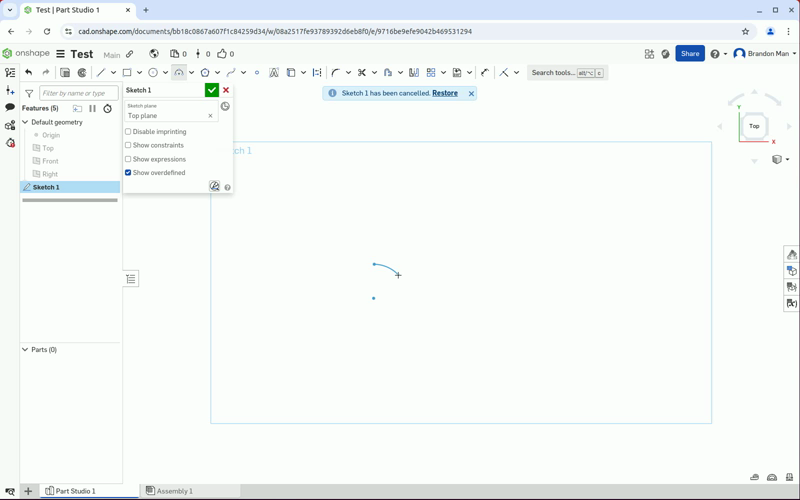
mouse_move(385, 271)
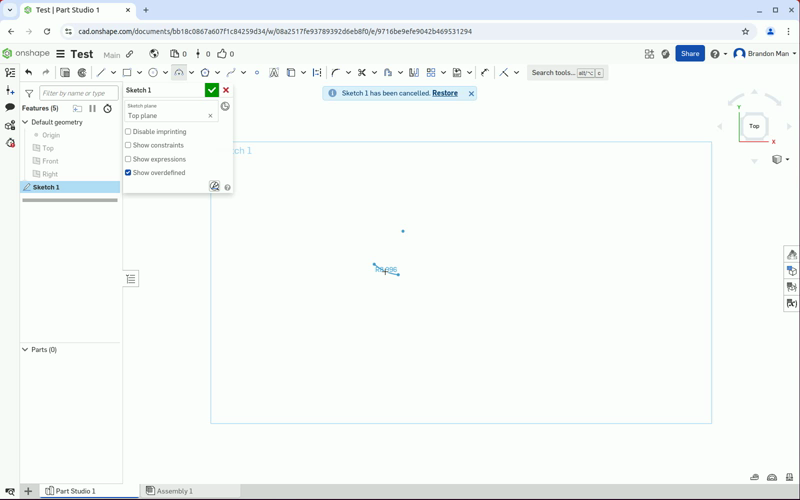
click(385, 271)
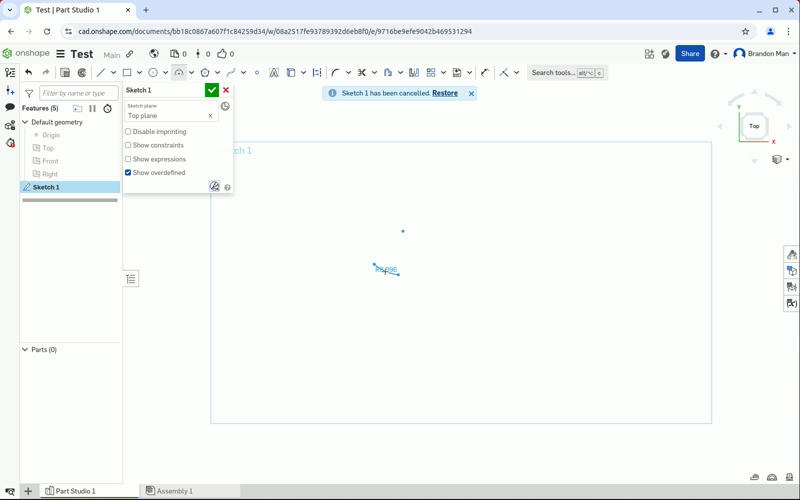
key_up(shift)
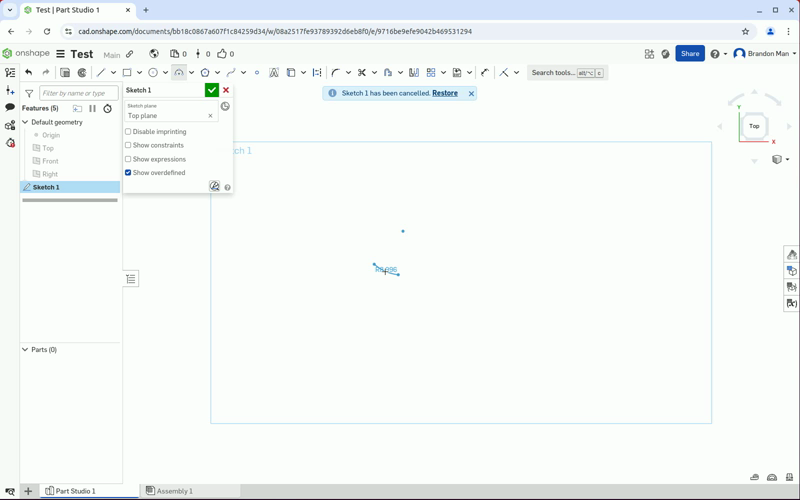
key(esc)
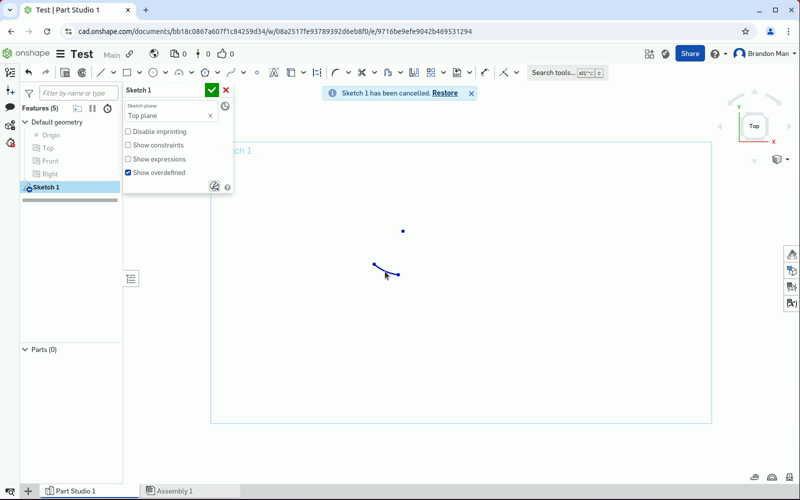
key(l)
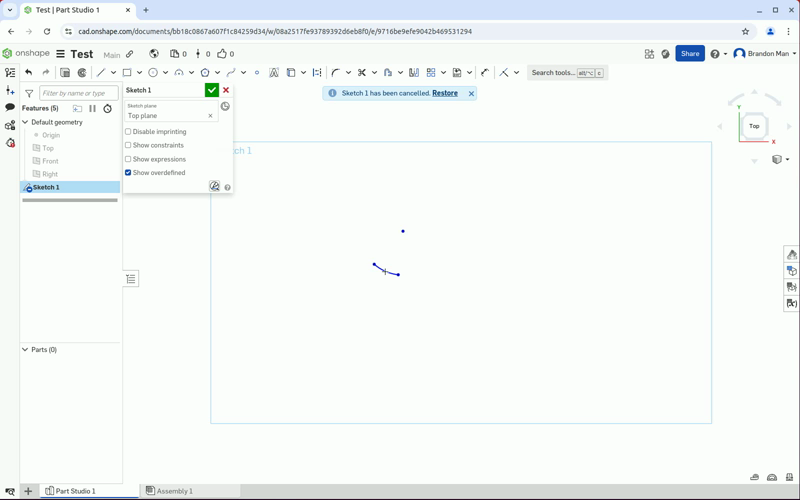
mouse_move(398, 274)
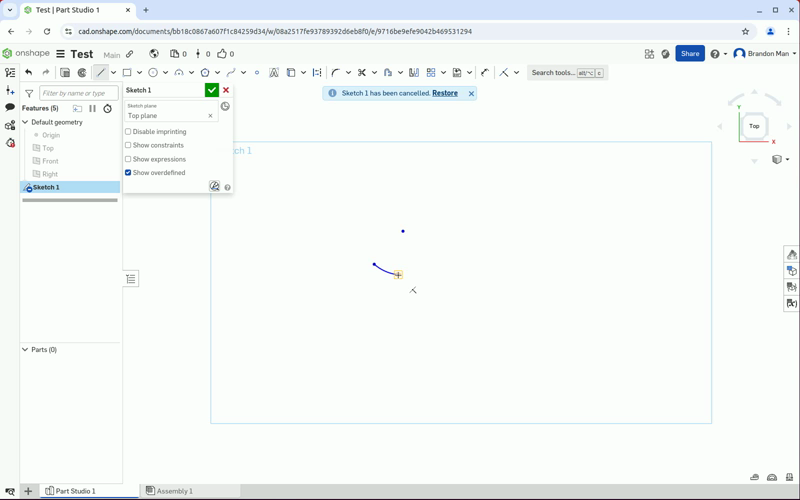
click(398, 274)
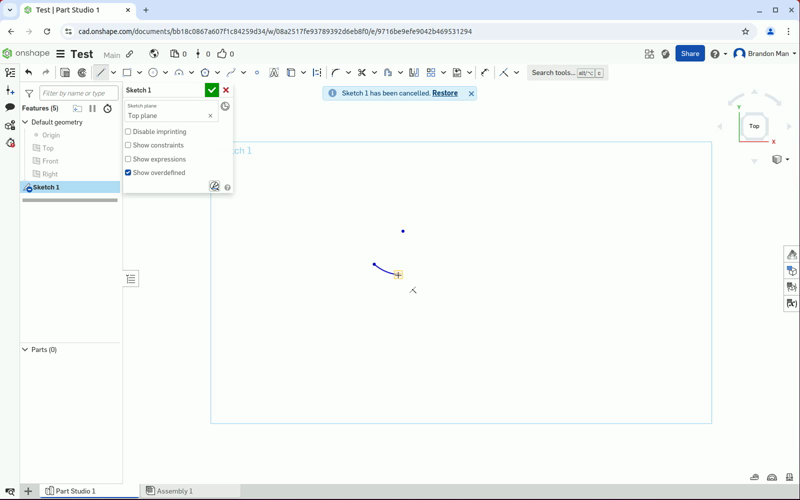
key_down(shift)
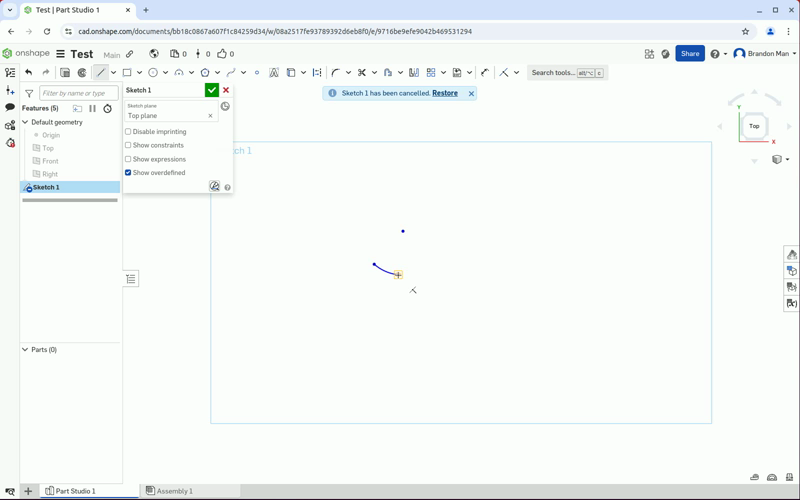
mouse_move(460, 282)
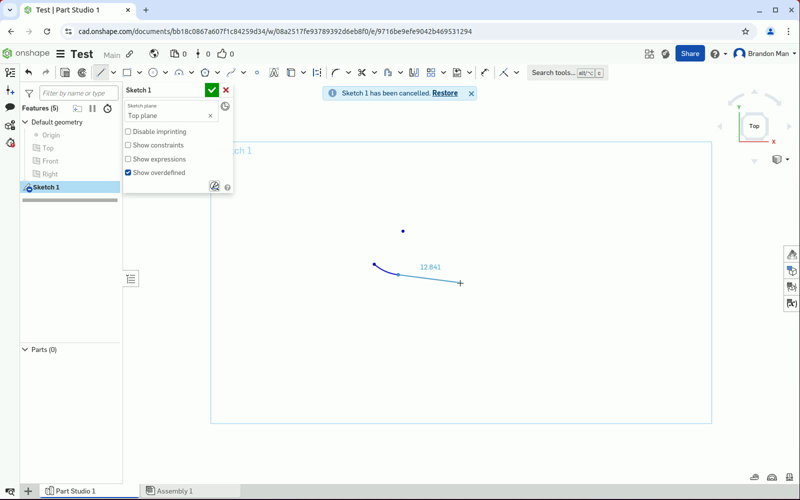
click(460, 282)
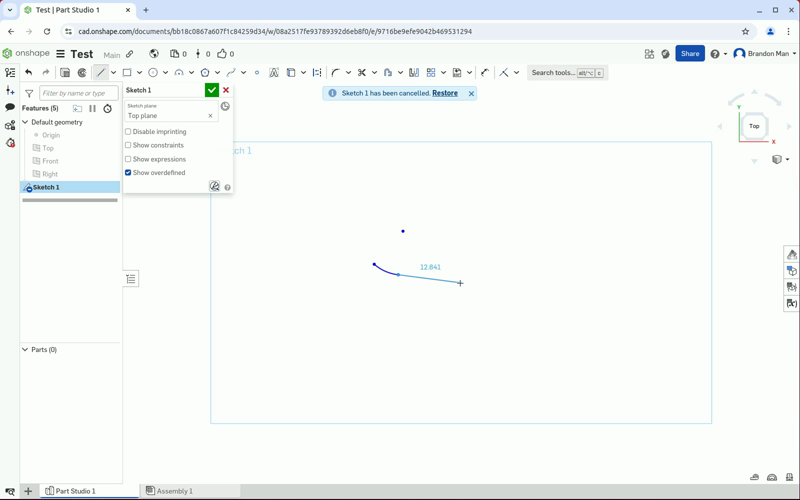
key_up(shift)
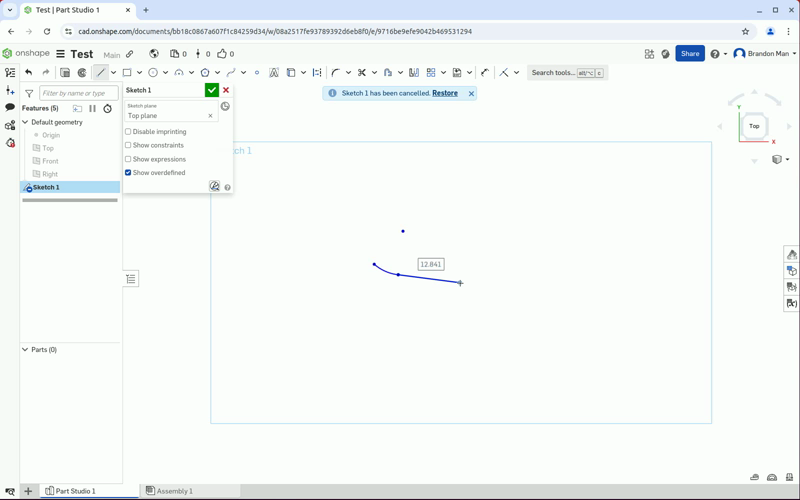
key_down(shift)
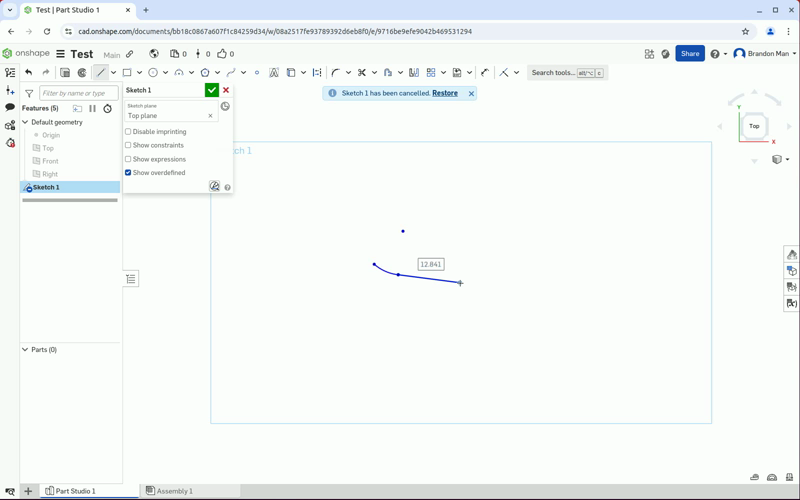
mouse_move(490, 282)
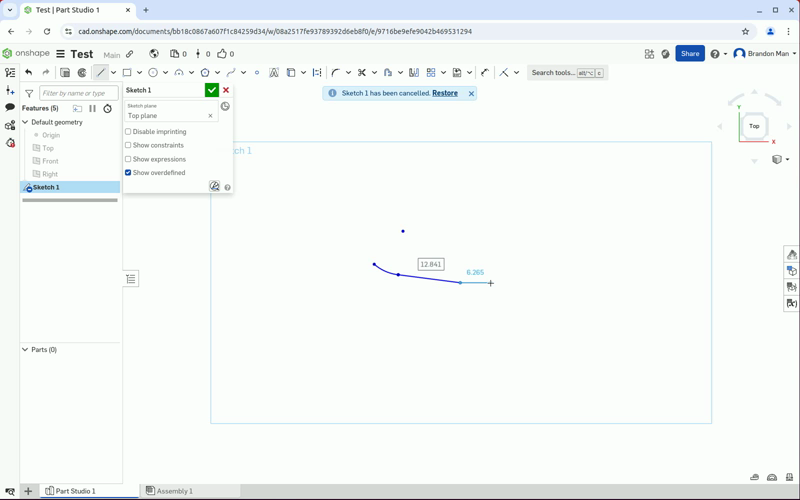
mouse_move(500, 282)
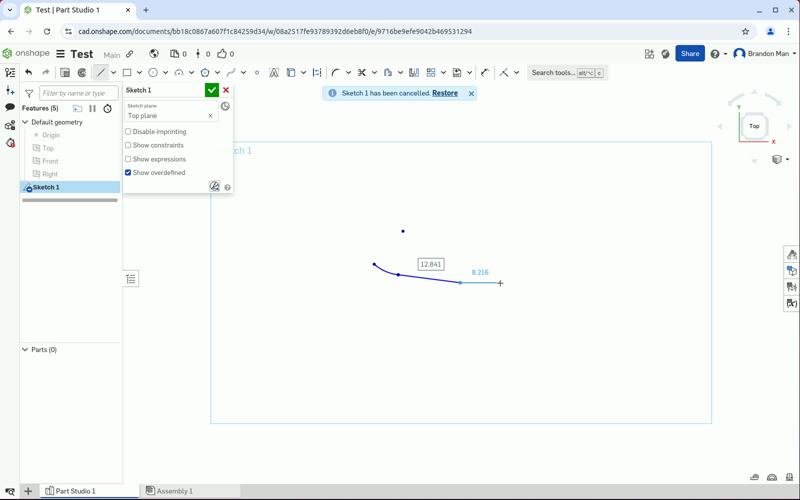
click(500, 282)
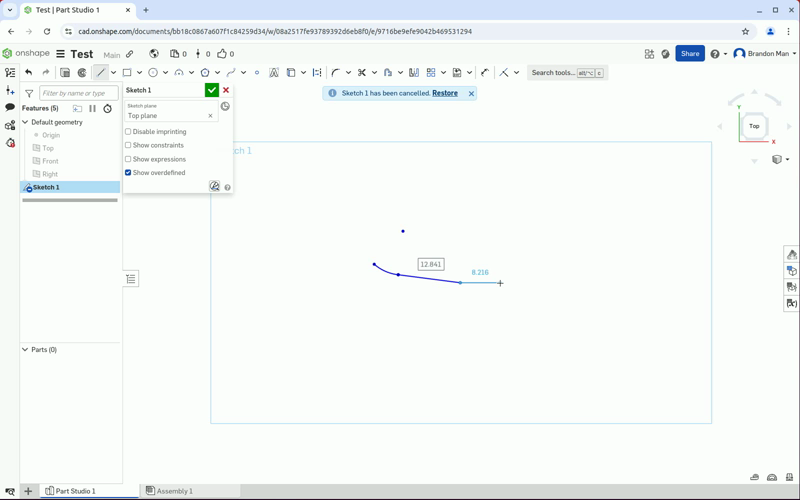
key_up(shift)
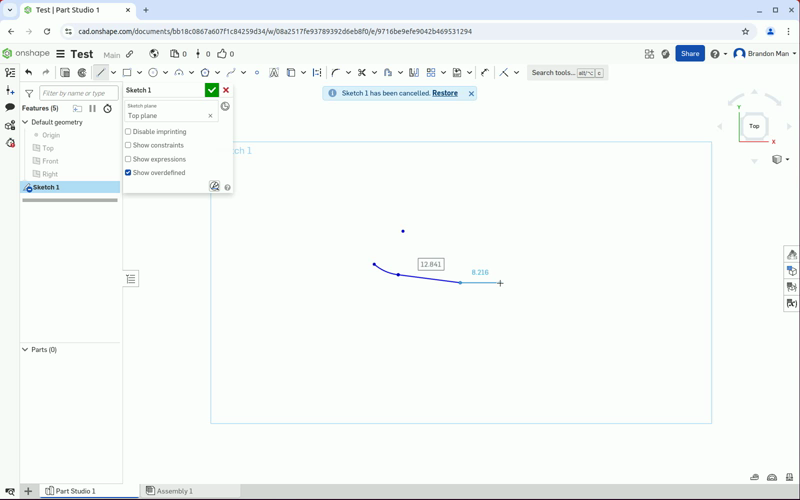
key_down(shift)
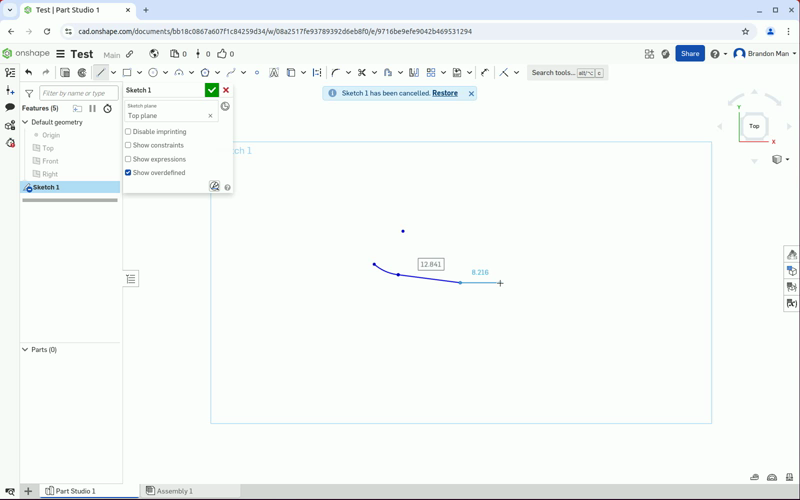
mouse_move(500, 169)
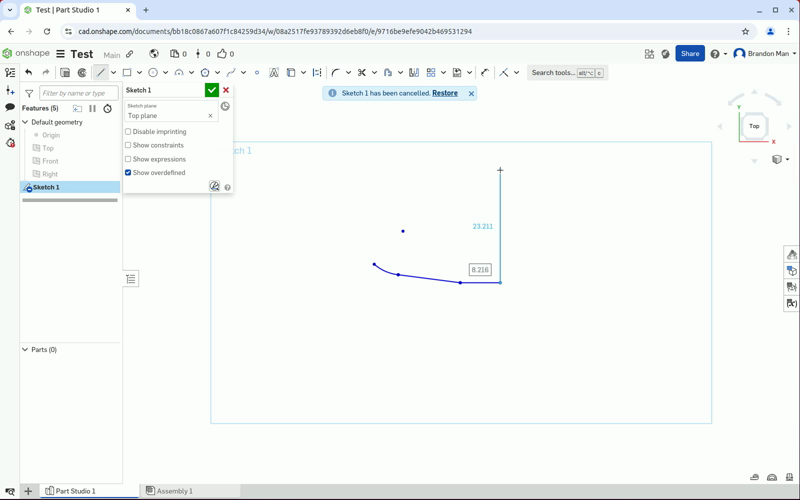
click(500, 169)
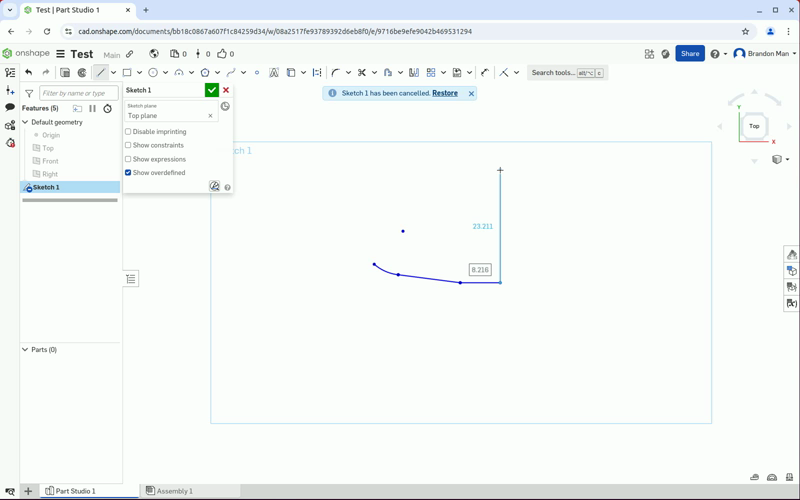
key_up(shift)
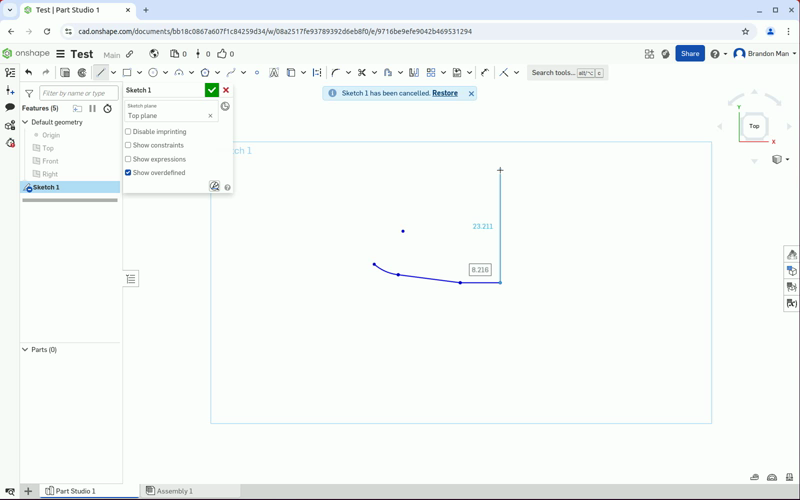
key_down(shift)
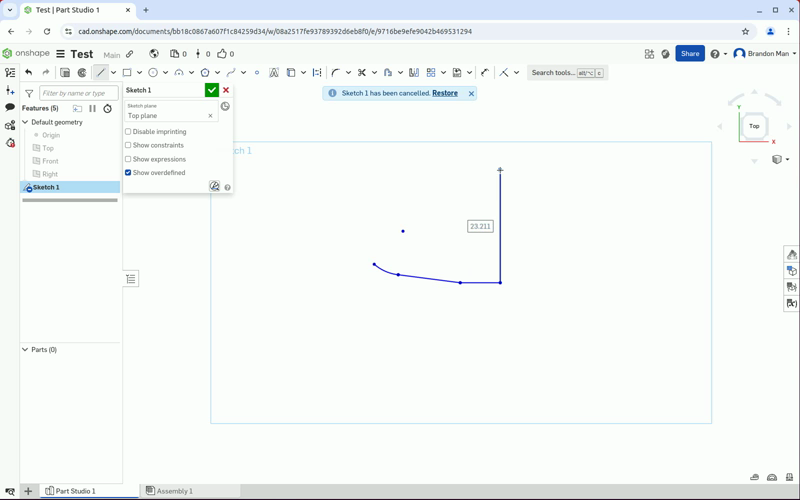
mouse_move(530, 169)
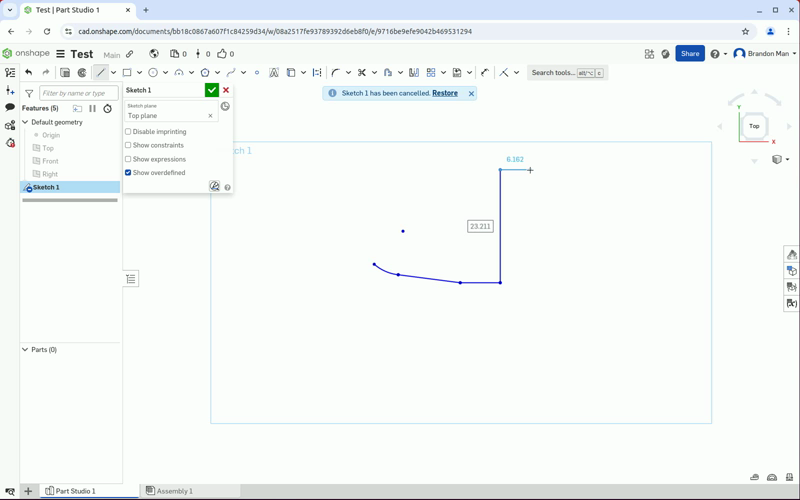
mouse_move(460, 169)
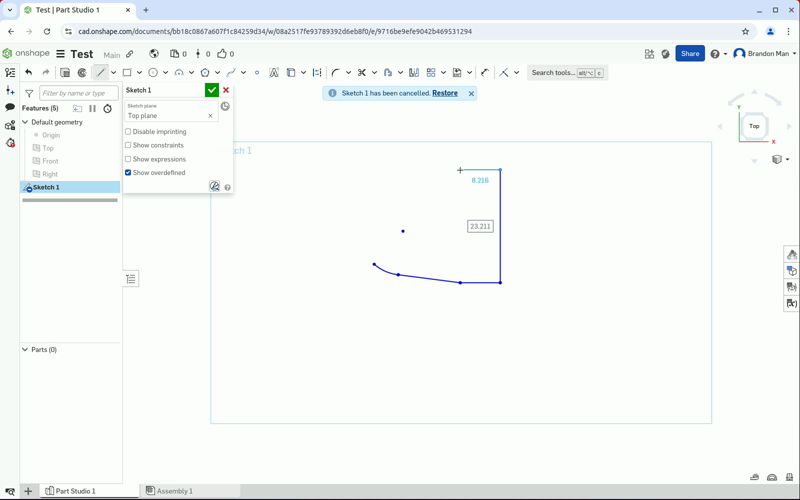
click(460, 169)
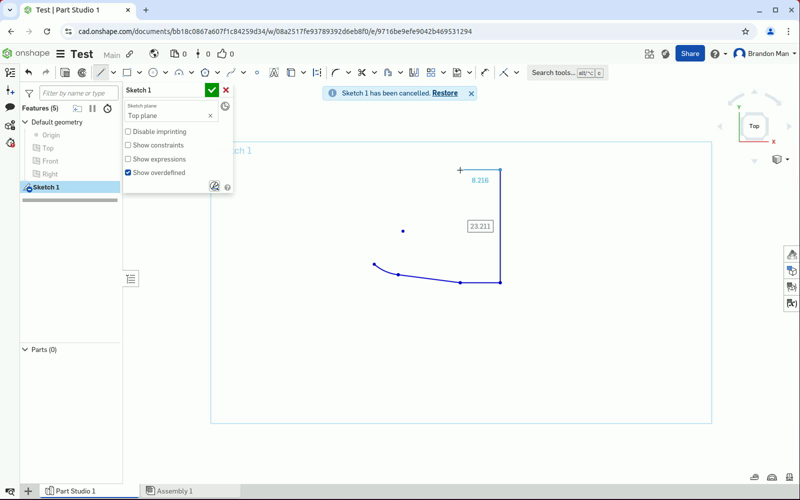
key_up(shift)
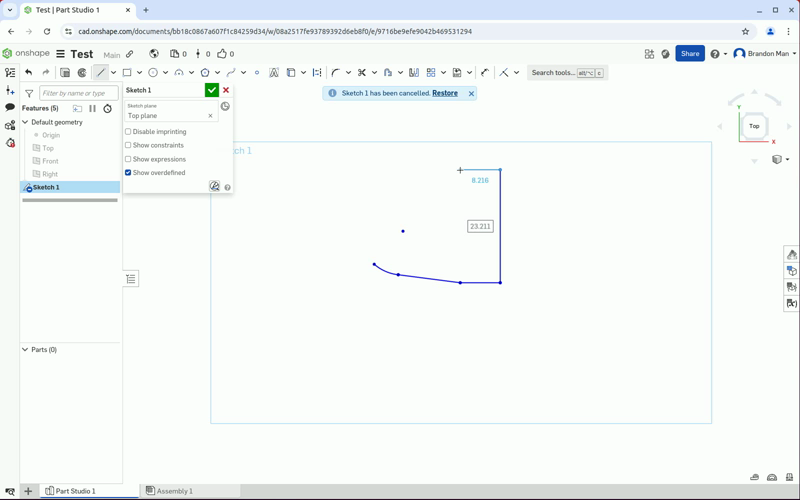
key_down(shift)
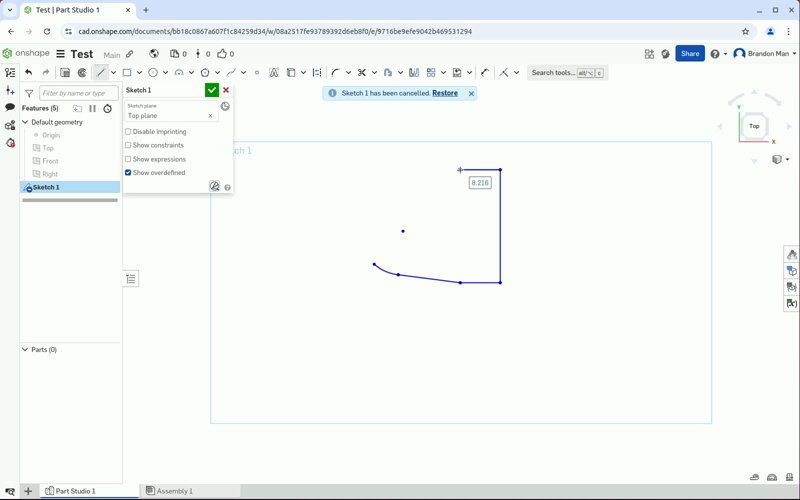
mouse_move(398, 177)
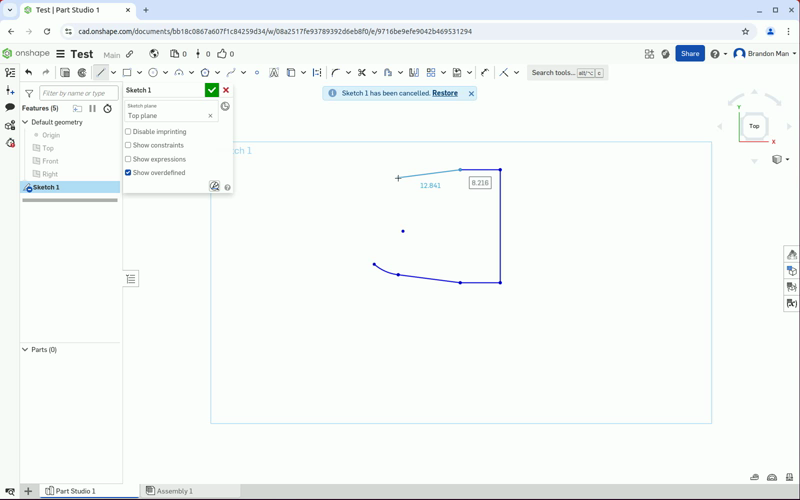
click(398, 177)
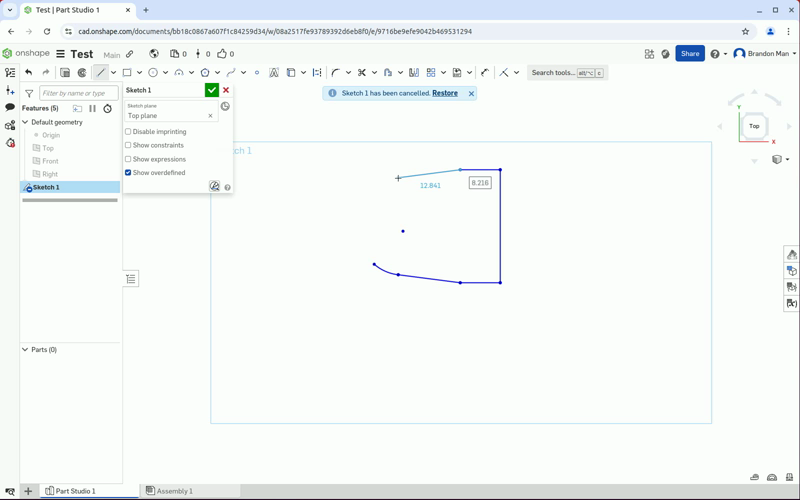
key_up(shift)
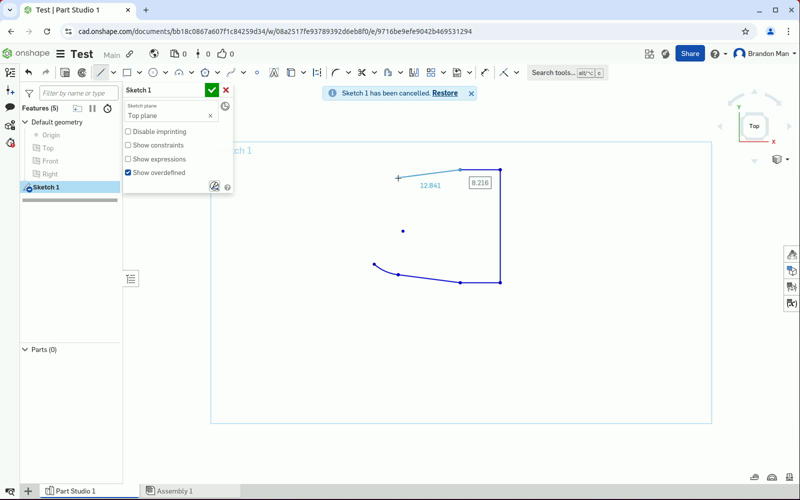
key(esc)
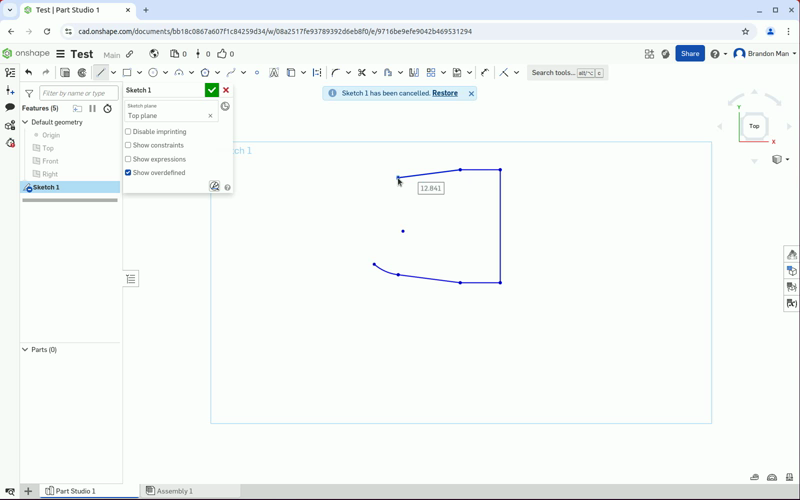
key(a)
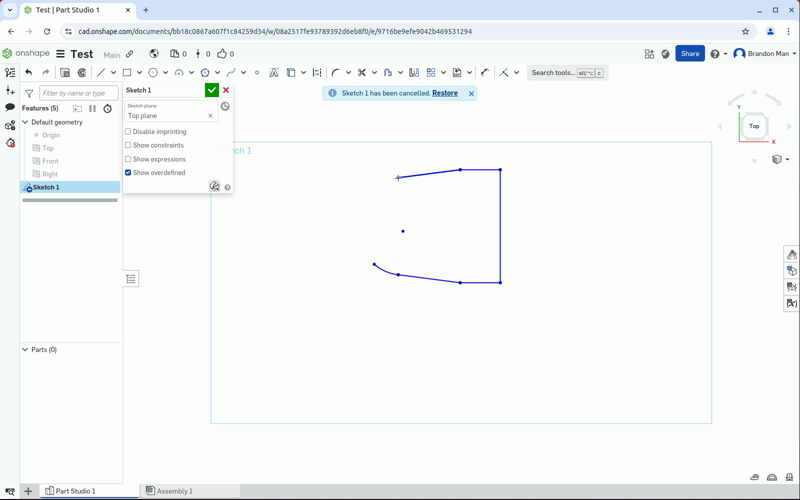
mouse_move(398, 177)
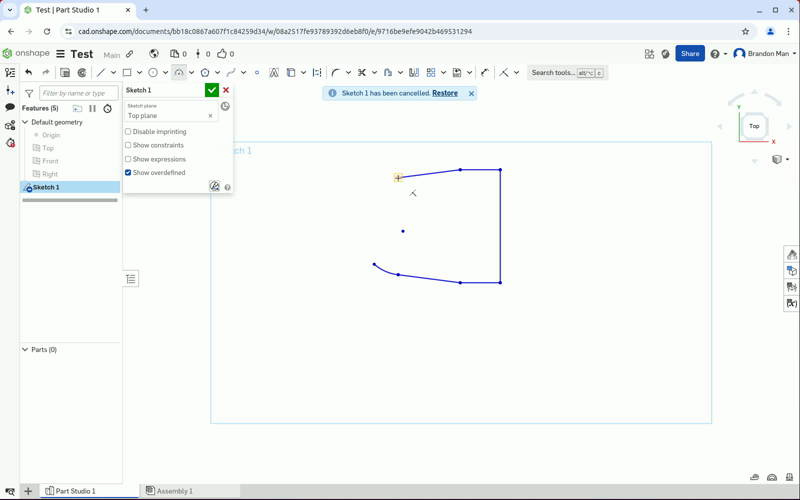
click(398, 177)
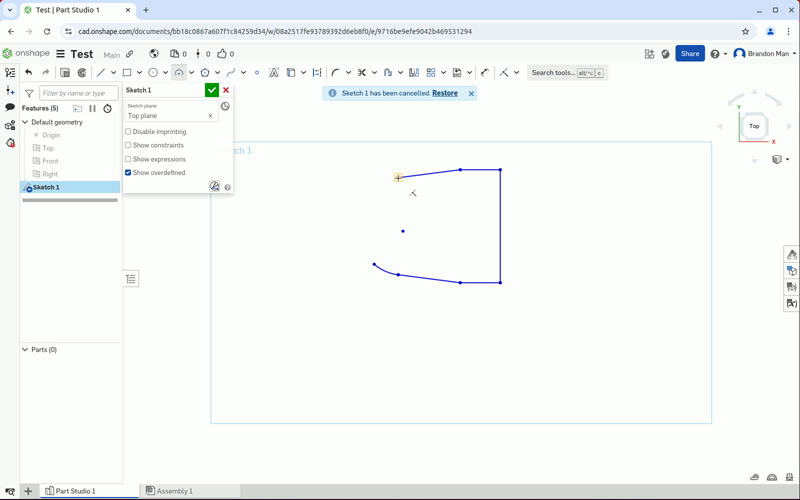
key_down(shift)
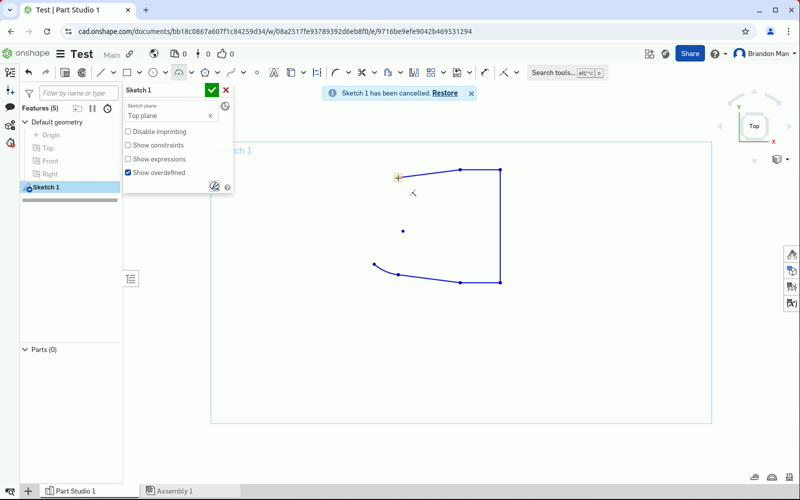
mouse_move(374, 188)
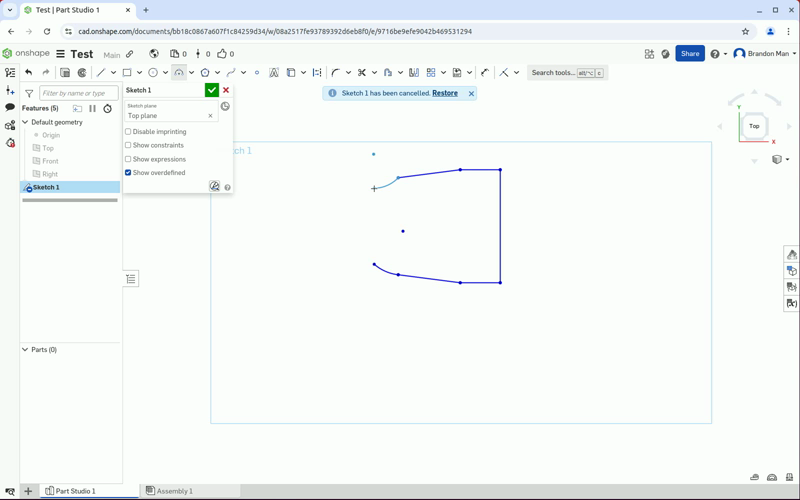
click(374, 188)
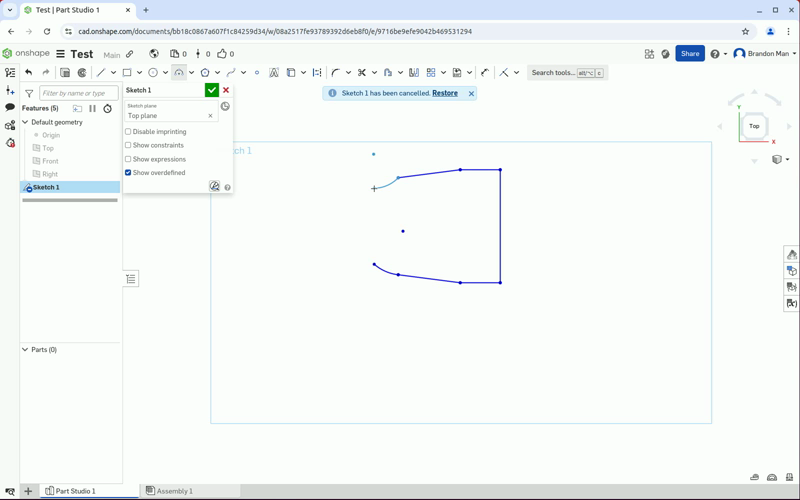
mouse_move(385, 181)
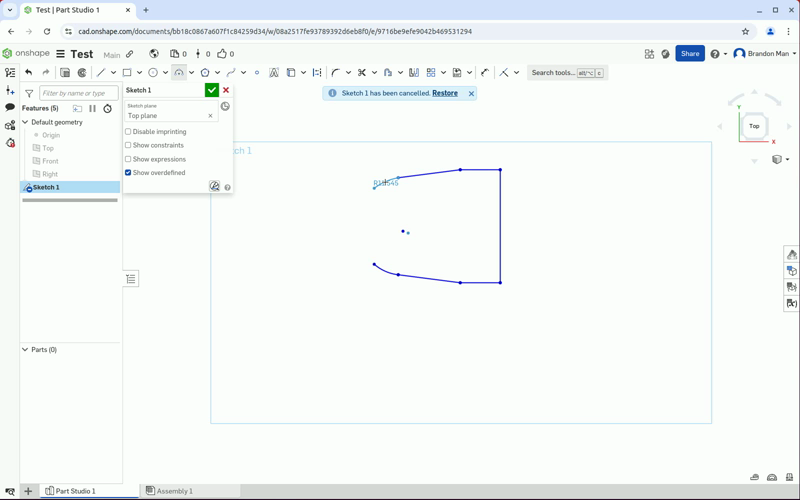
click(385, 181)
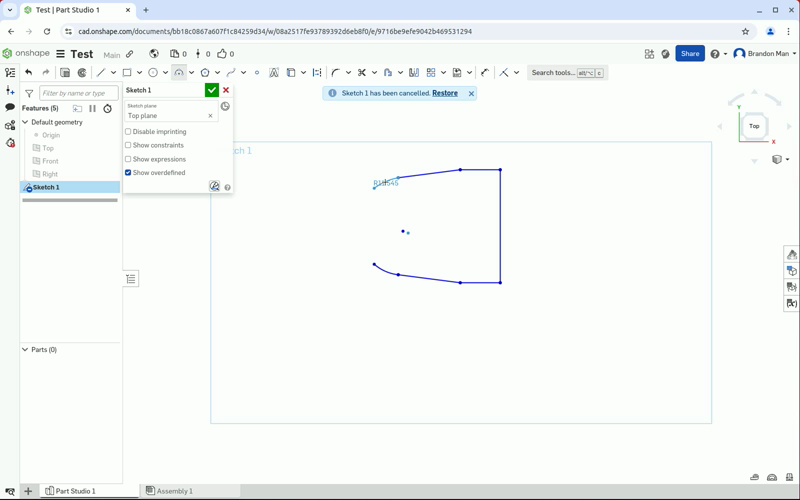
key_up(shift)
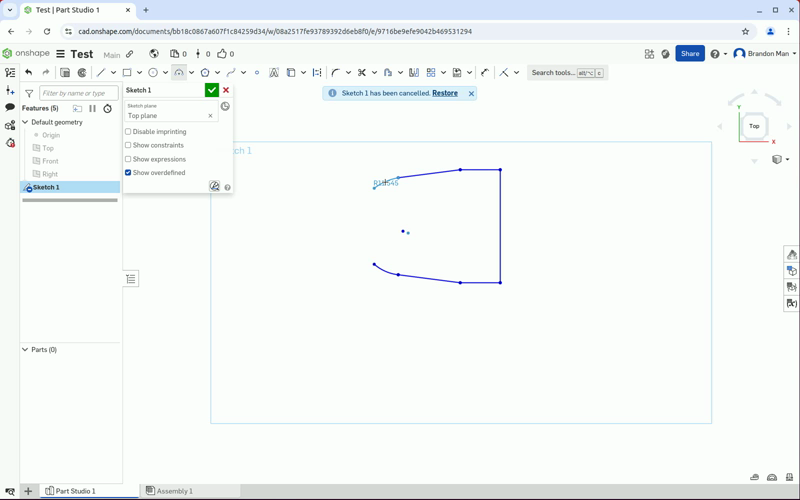
mouse_move(374, 188)
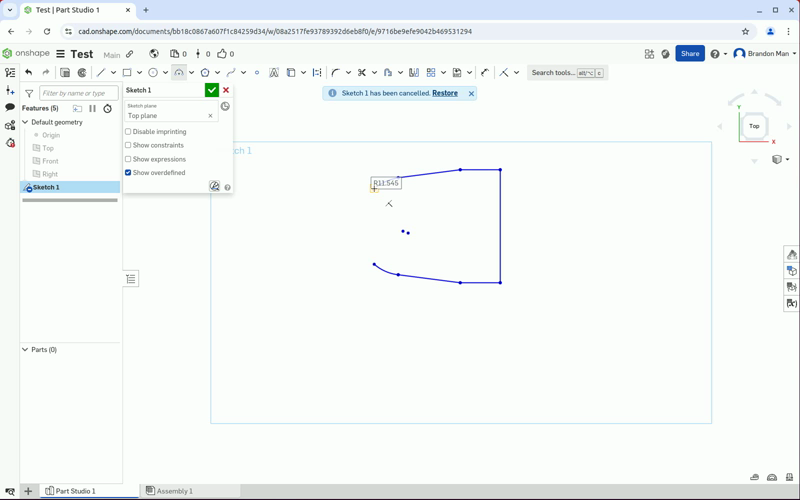
click(374, 188)
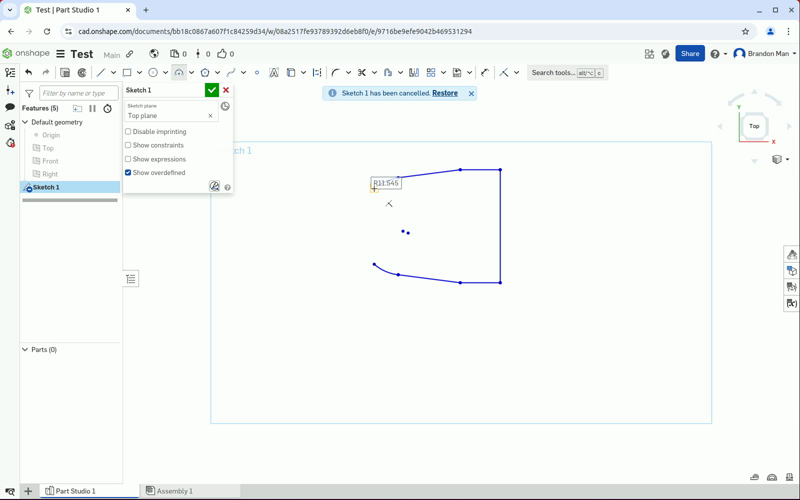
key_down(shift)
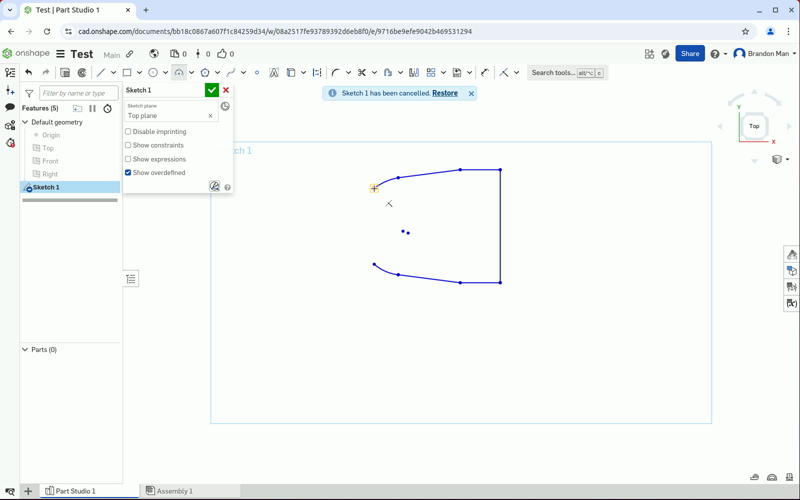
mouse_move(377, 193)
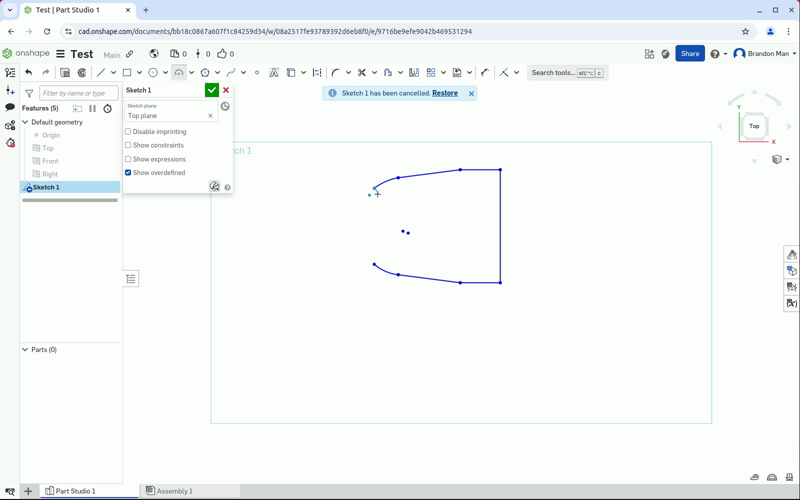
scroll(6)
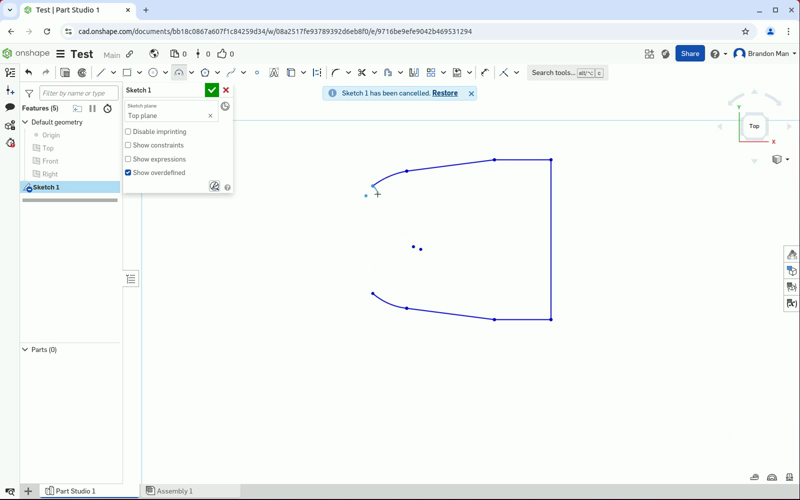
scroll(6)
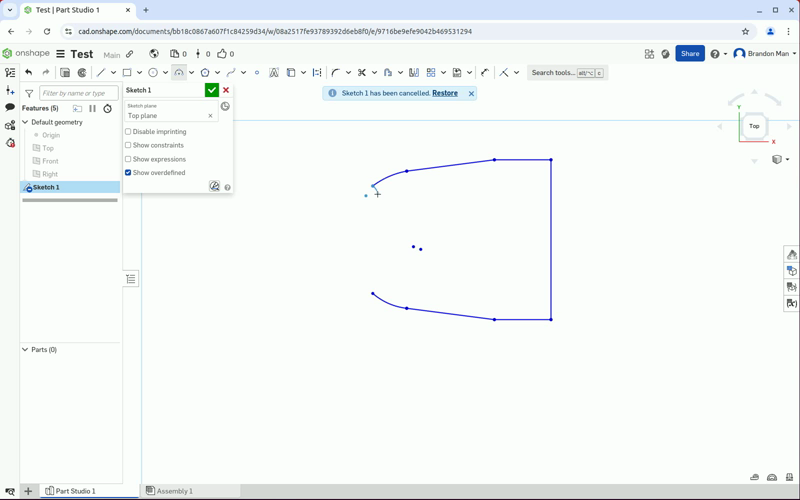
scroll(6)
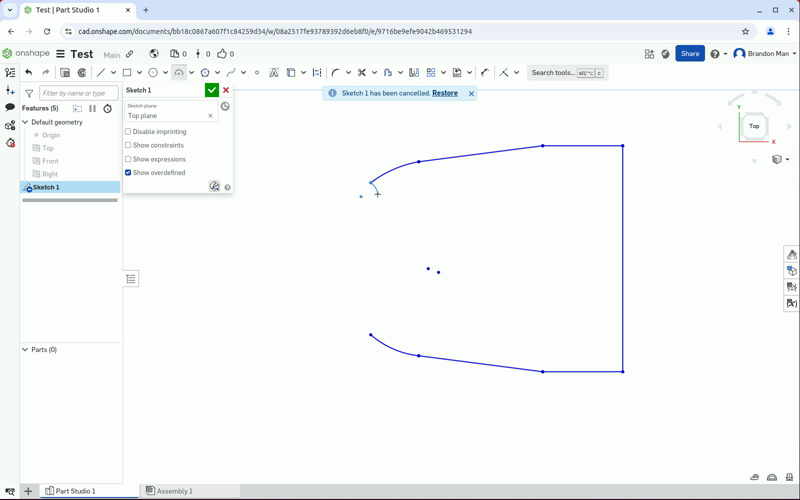
scroll(6)
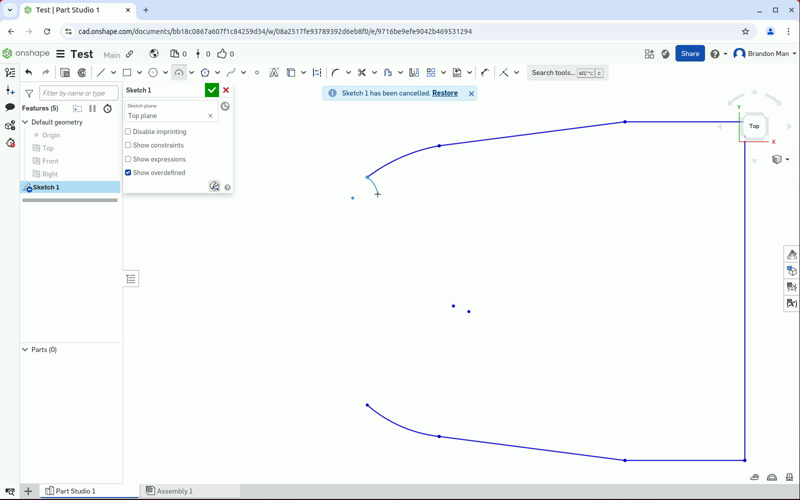
scroll(6)
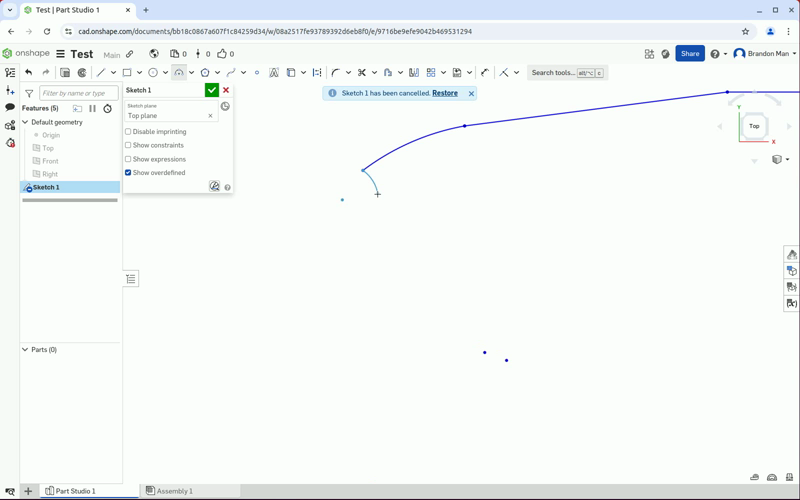
scroll(6)
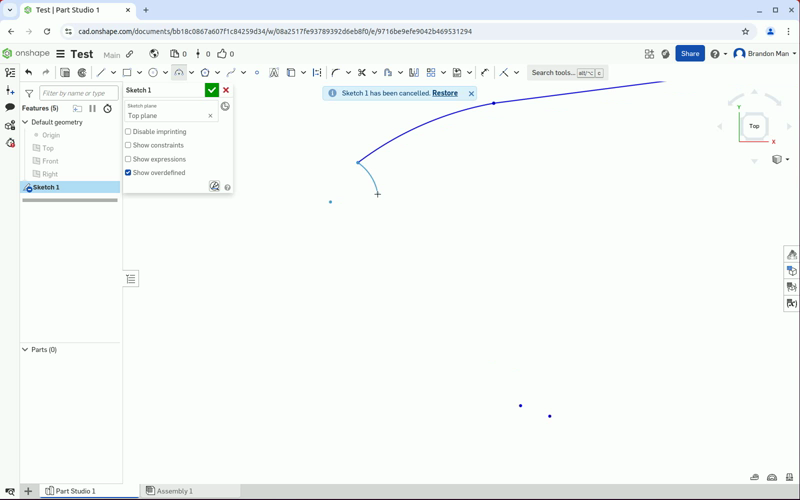
scroll(6)
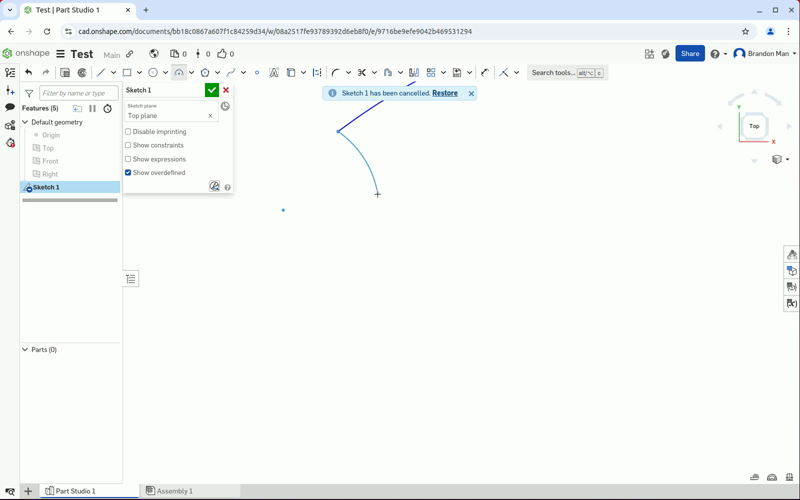
click(377, 193)
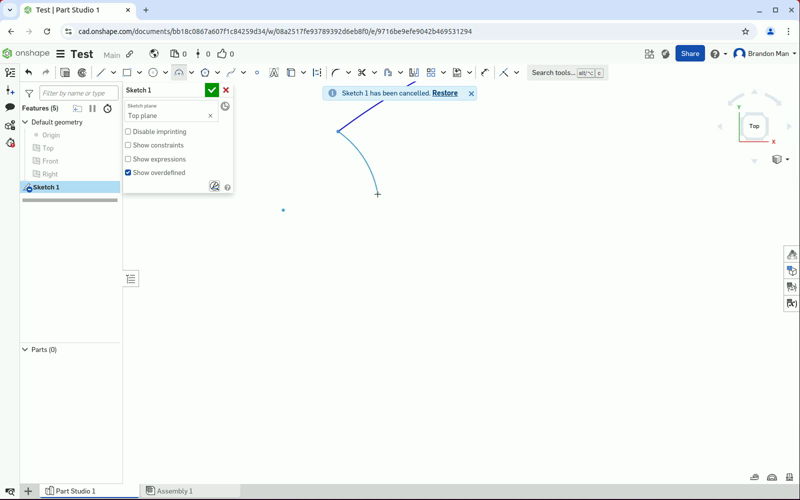
scroll(-6)
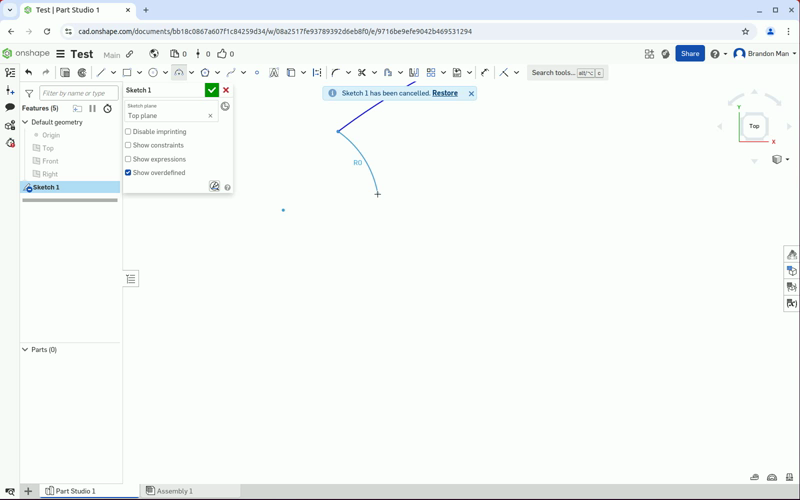
scroll(-6)
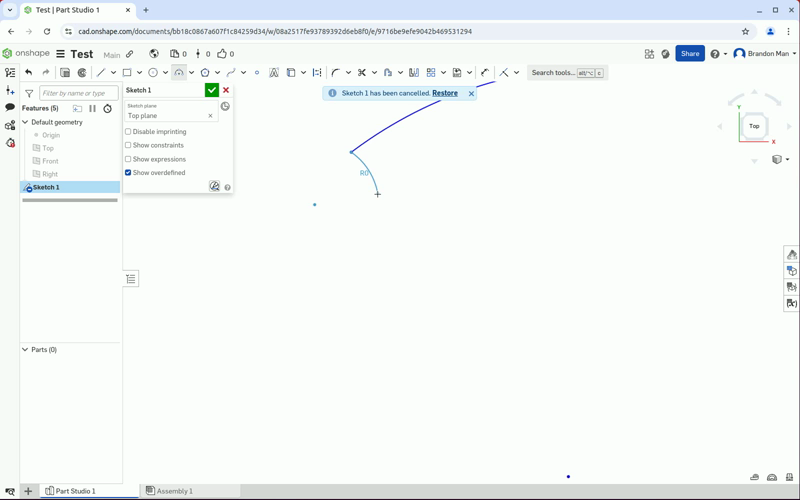
scroll(-6)
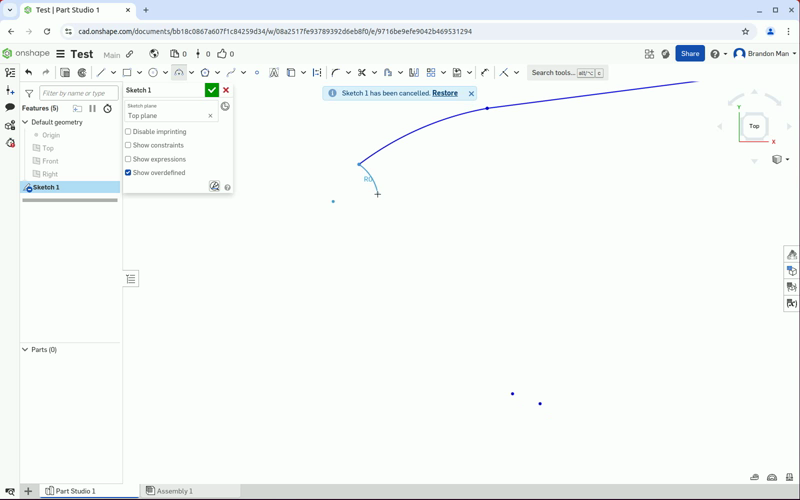
scroll(-6)
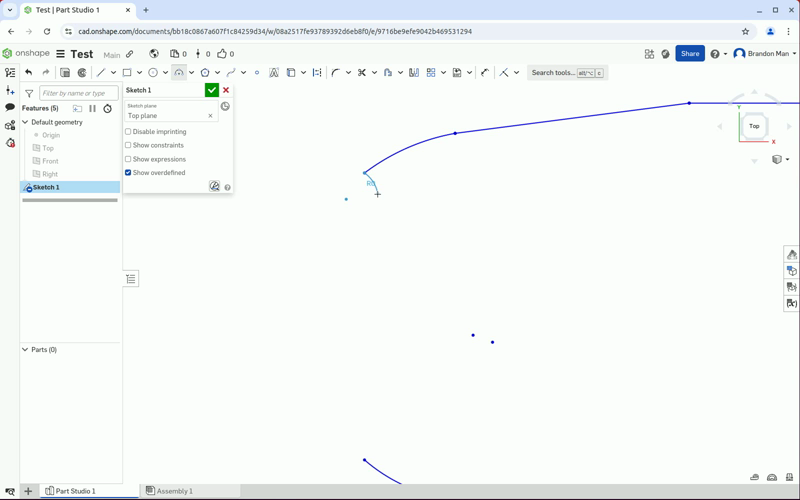
scroll(-6)
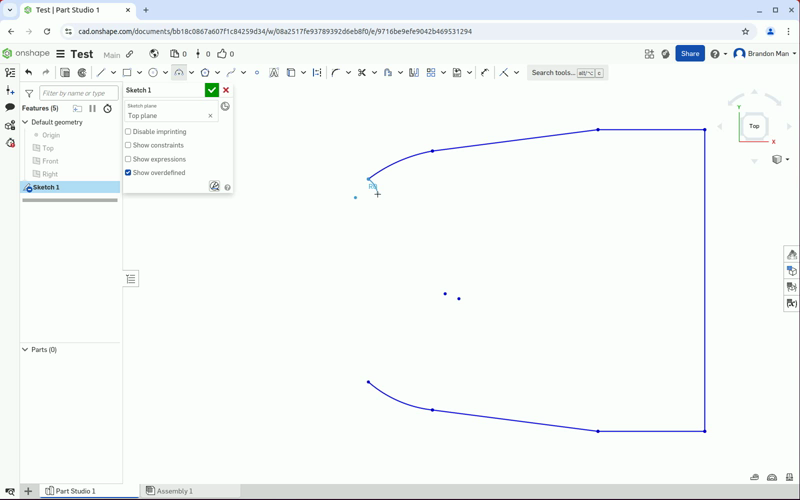
scroll(-6)
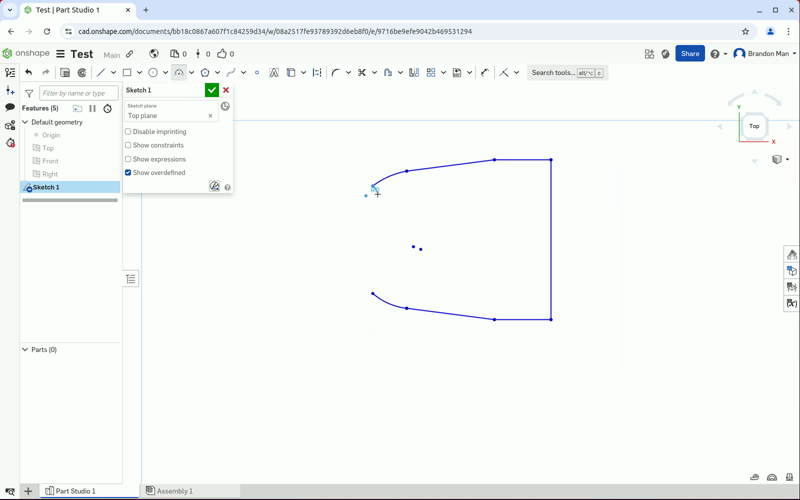
scroll(-6)
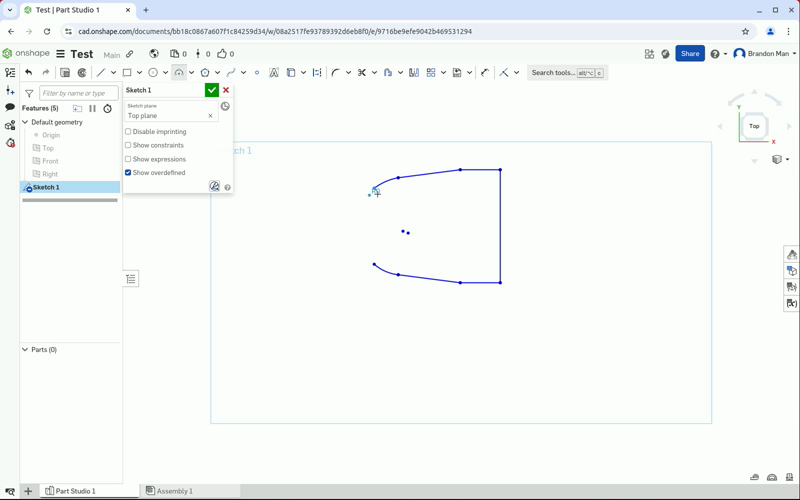
mouse_move(373, 192)
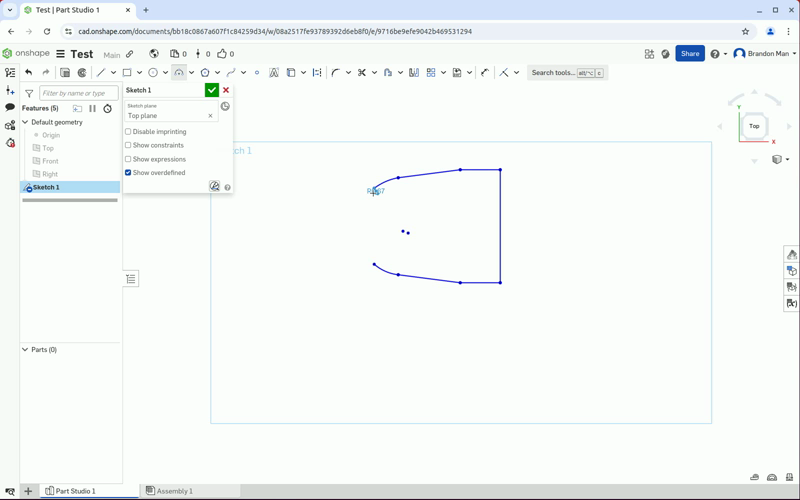
scroll(6)
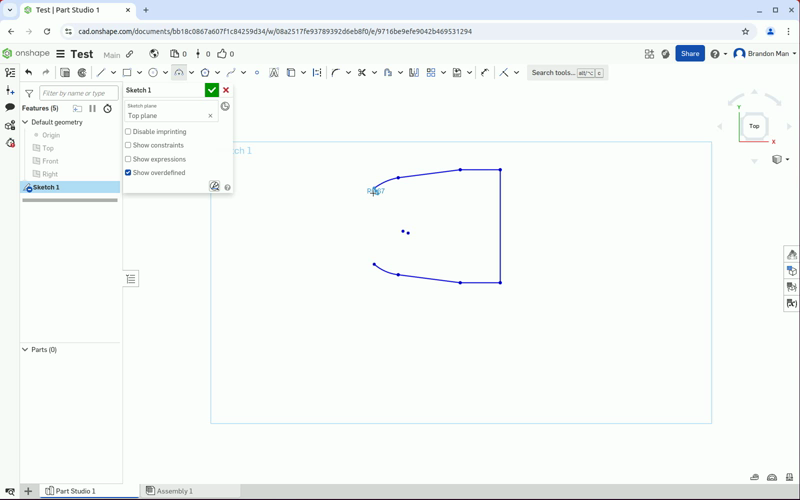
scroll(6)
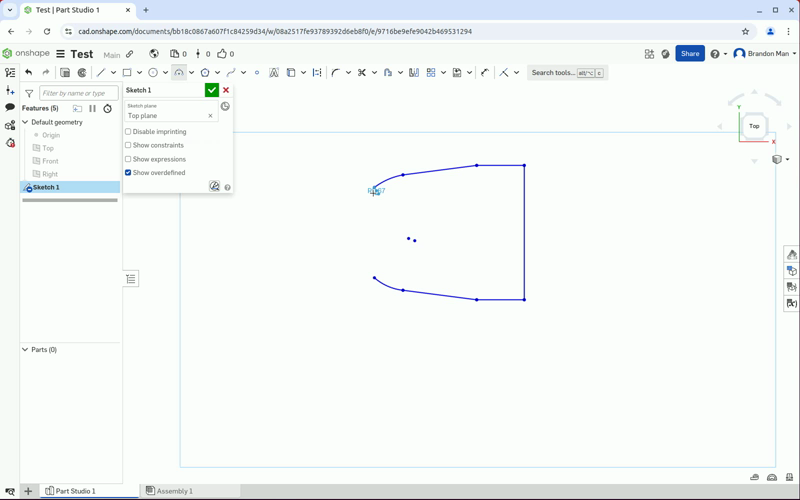
scroll(6)
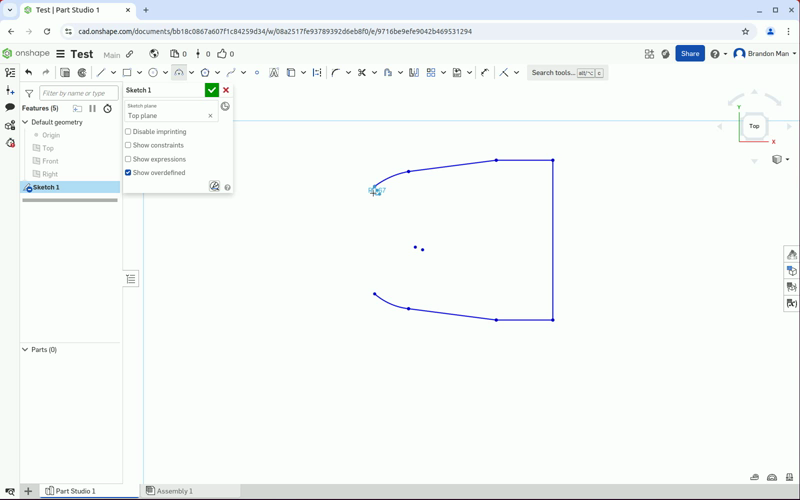
scroll(6)
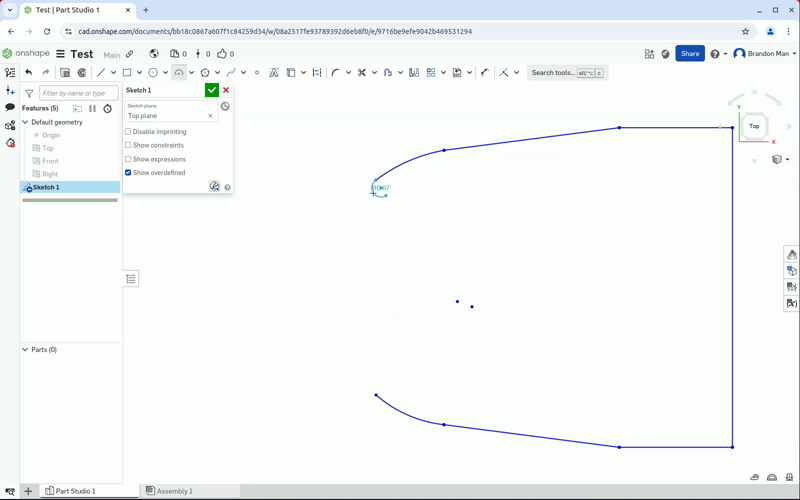
scroll(6)
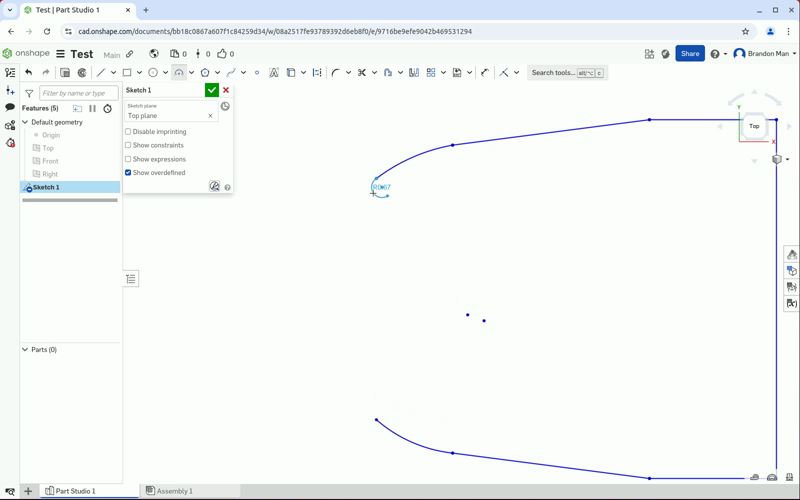
scroll(6)
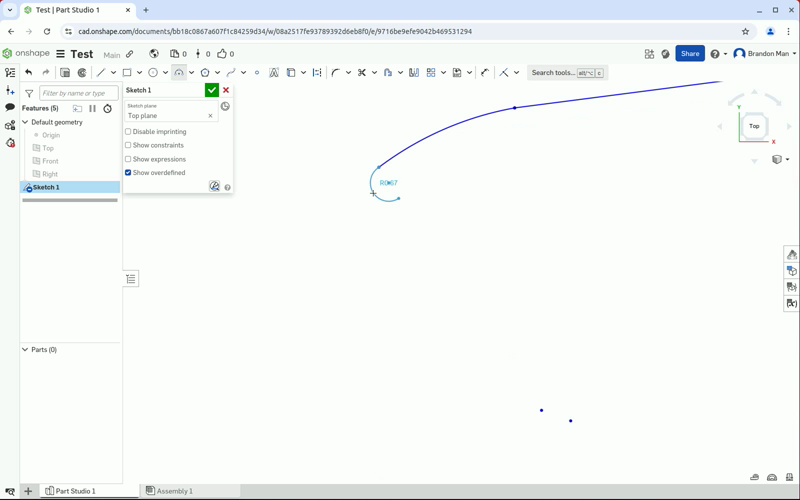
scroll(6)
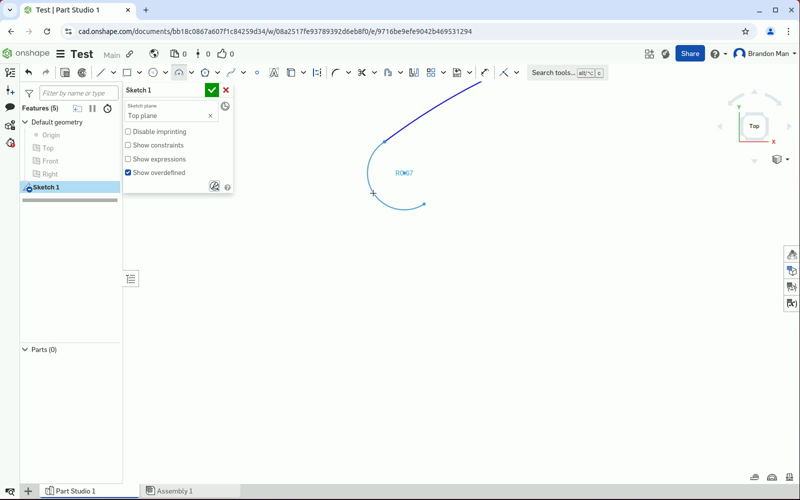
click(373, 192)
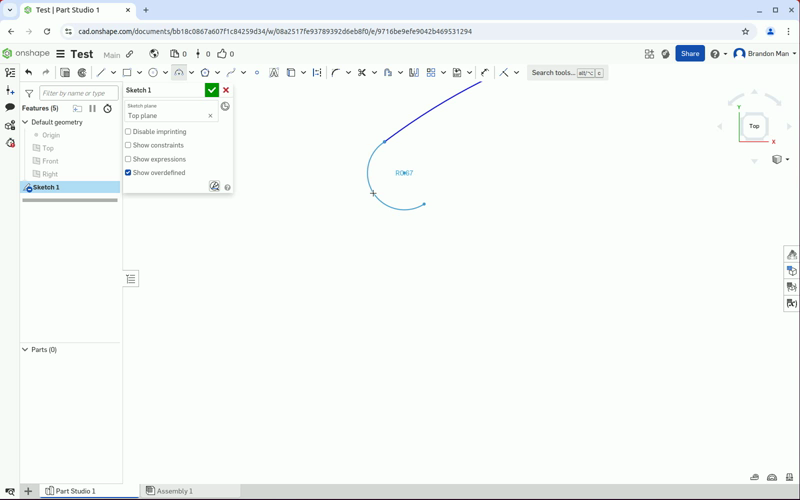
scroll(-6)
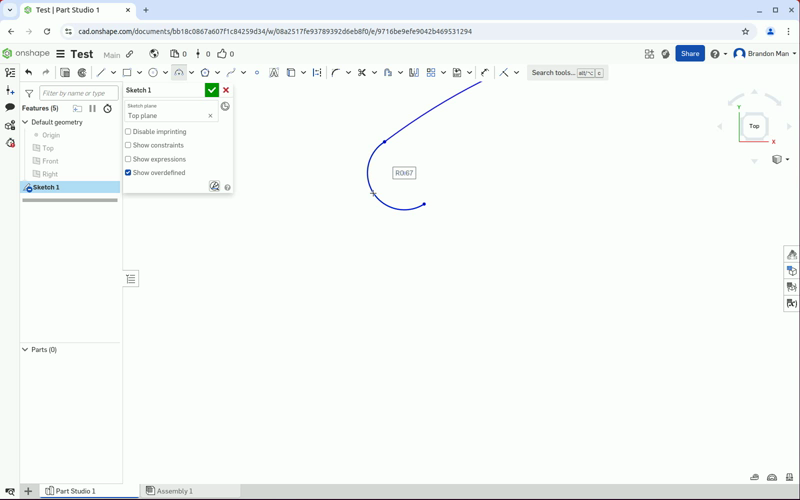
scroll(-6)
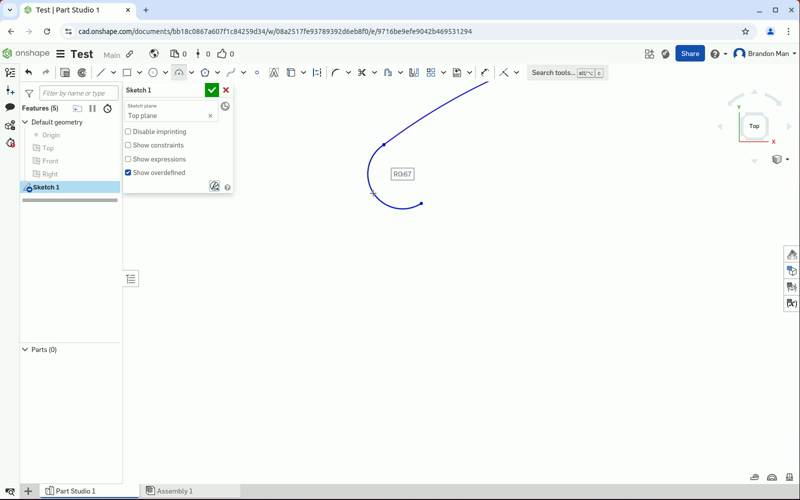
scroll(-6)
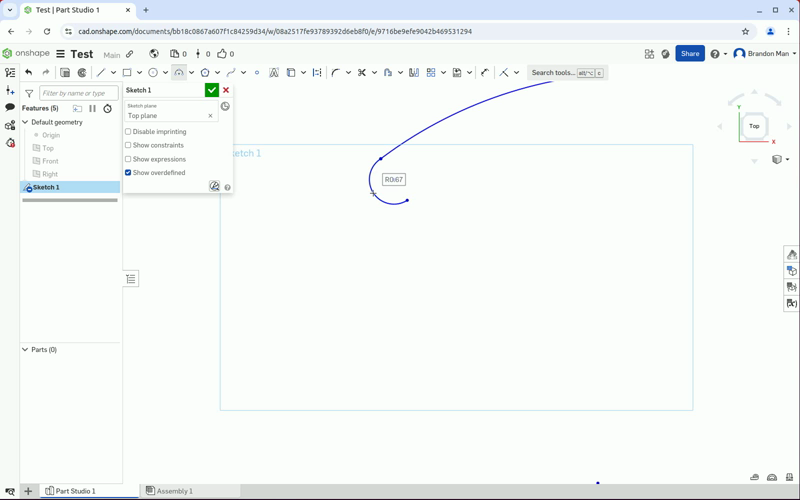
scroll(-6)
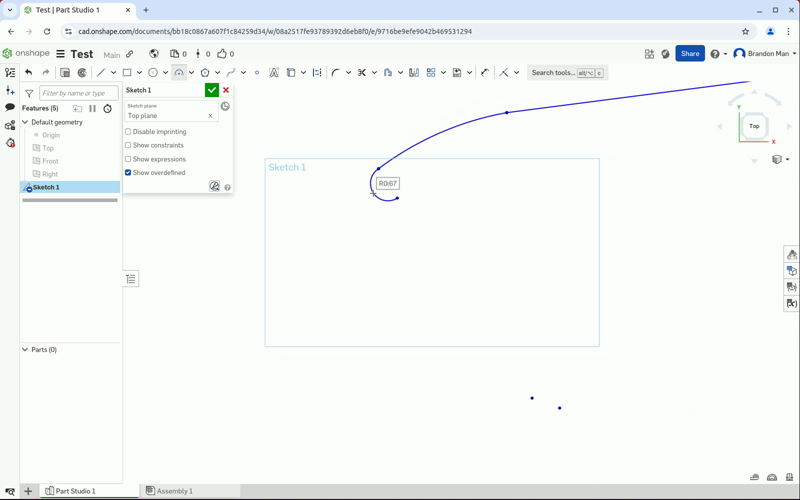
scroll(-6)
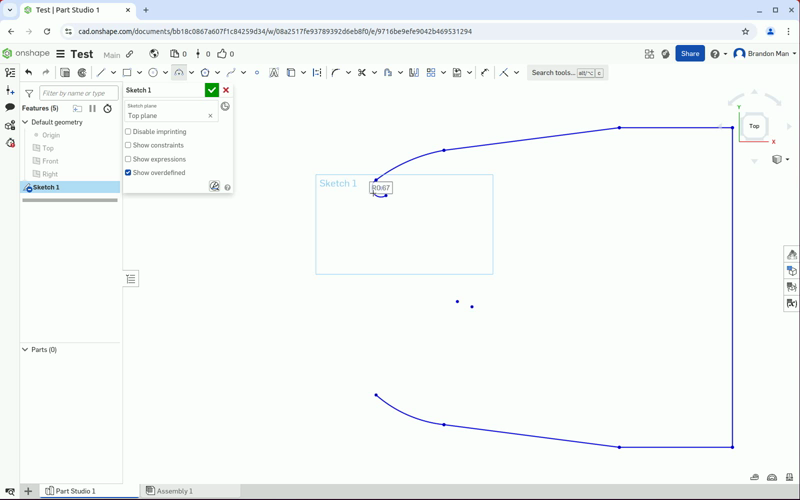
scroll(-6)
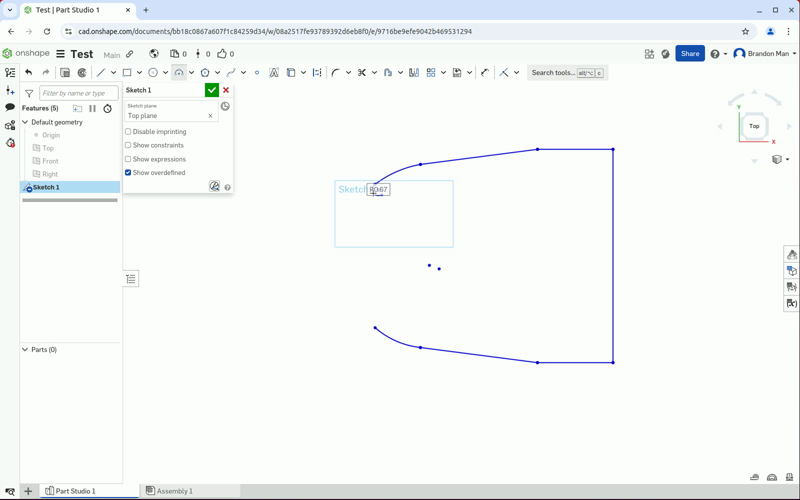
scroll(-6)
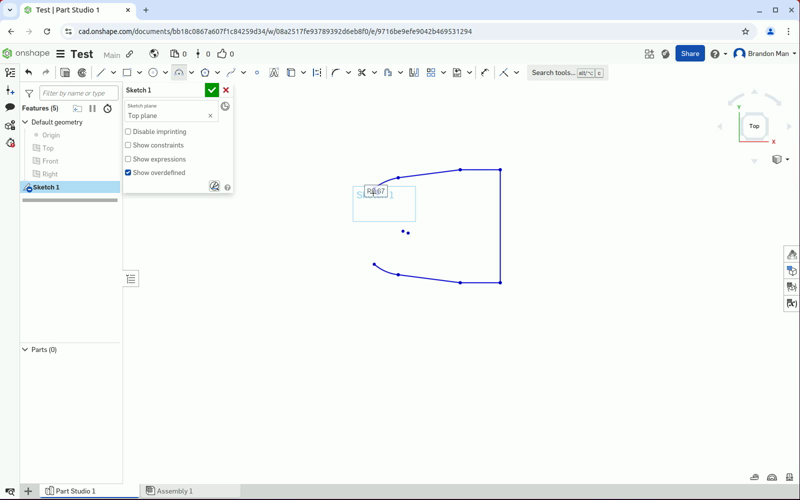
key_up(shift)
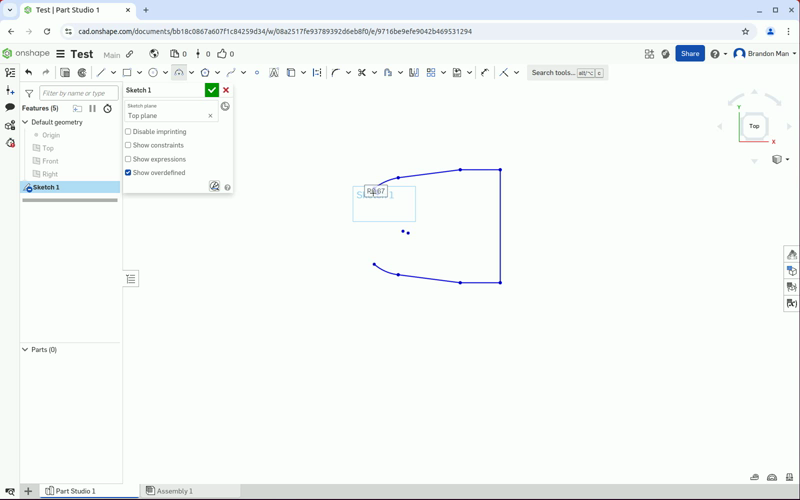
mouse_move(377, 193)
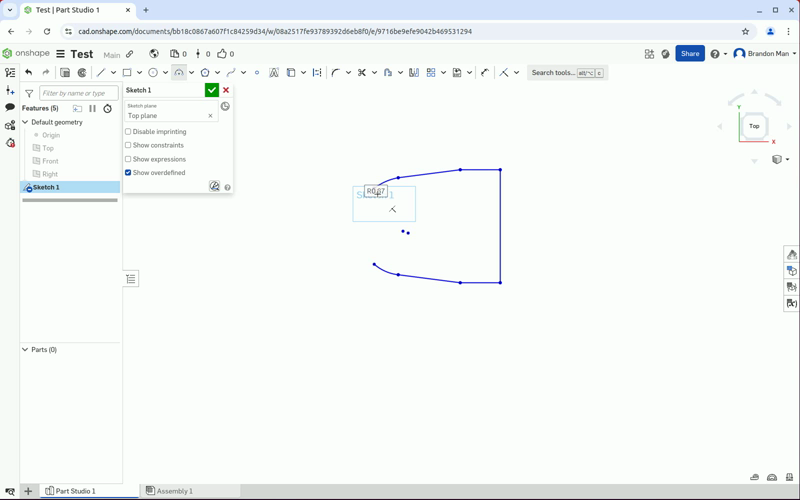
scroll(6)
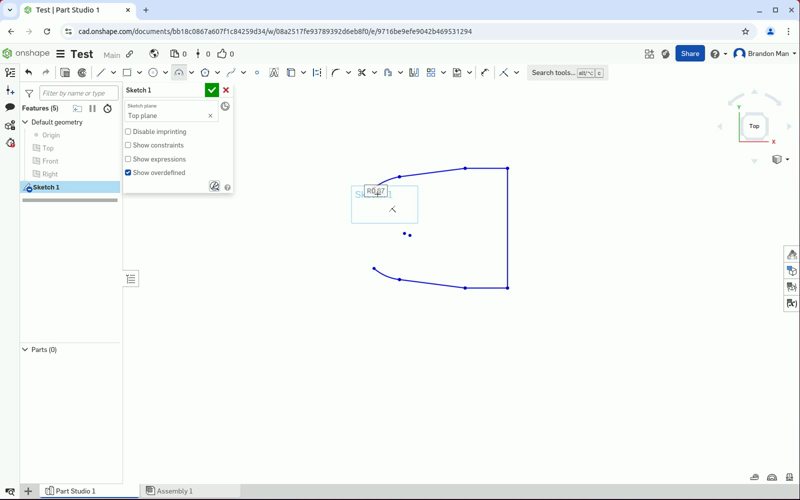
scroll(6)
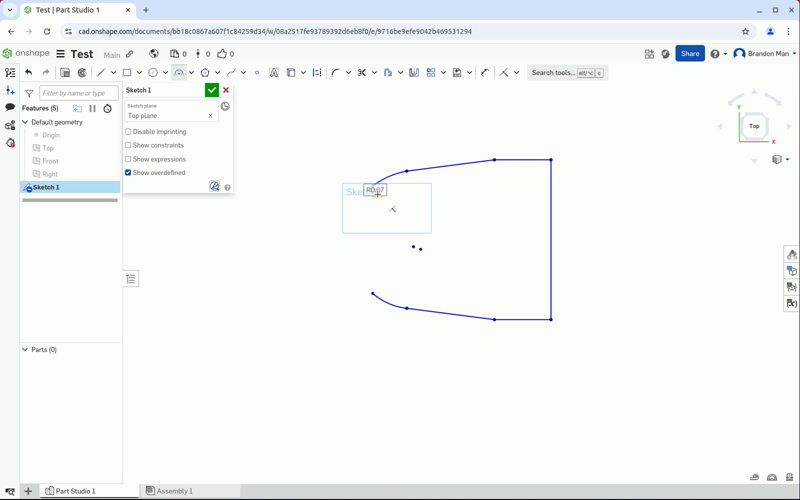
scroll(6)
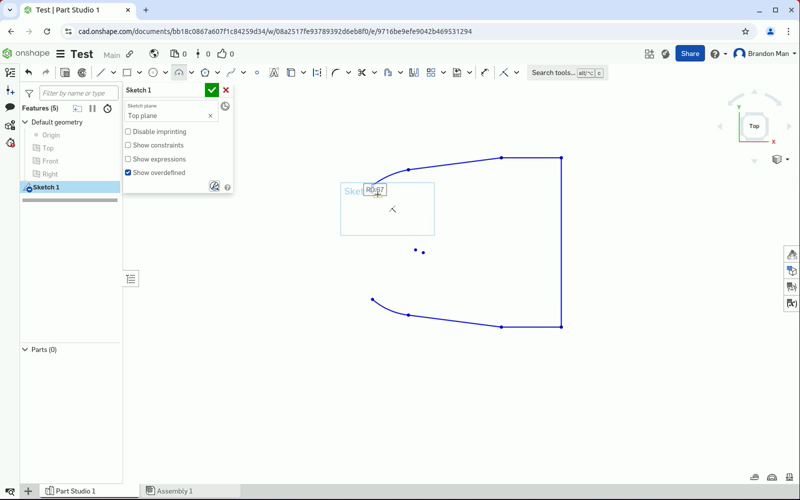
scroll(6)
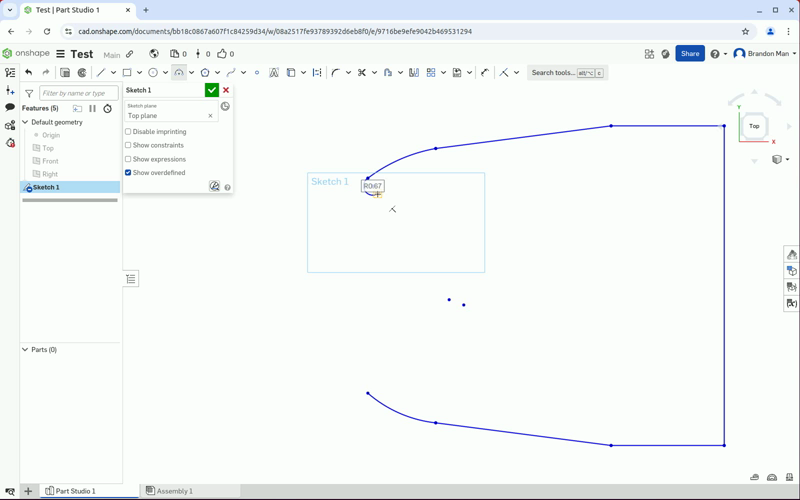
scroll(6)
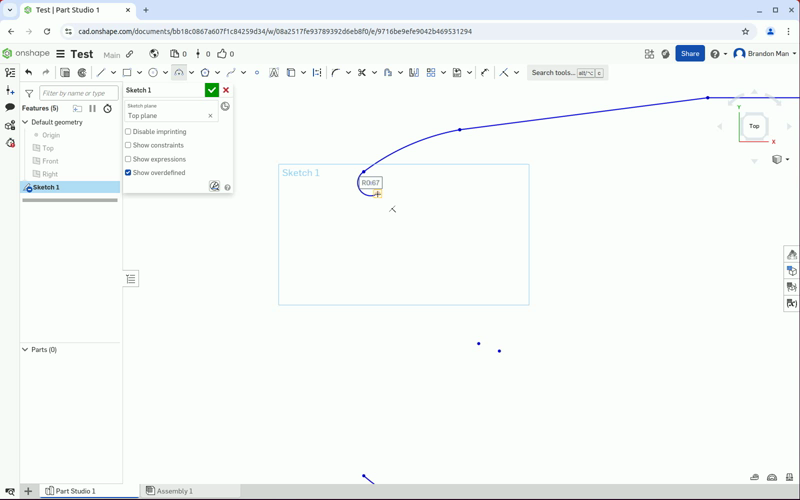
scroll(6)
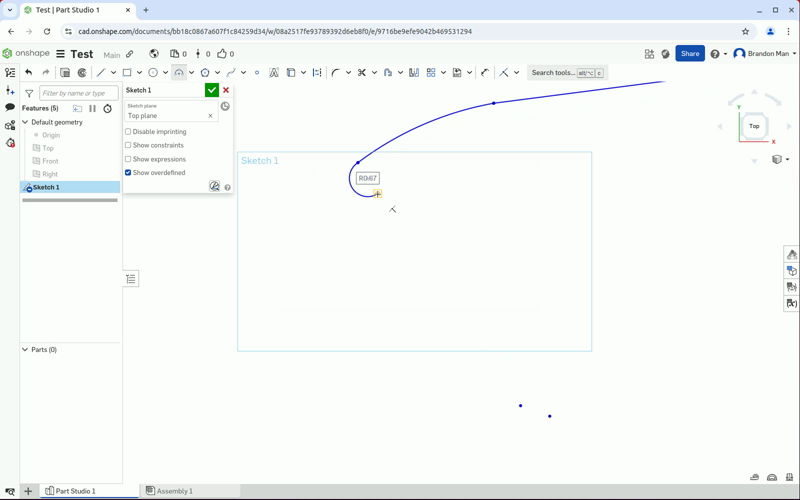
scroll(6)
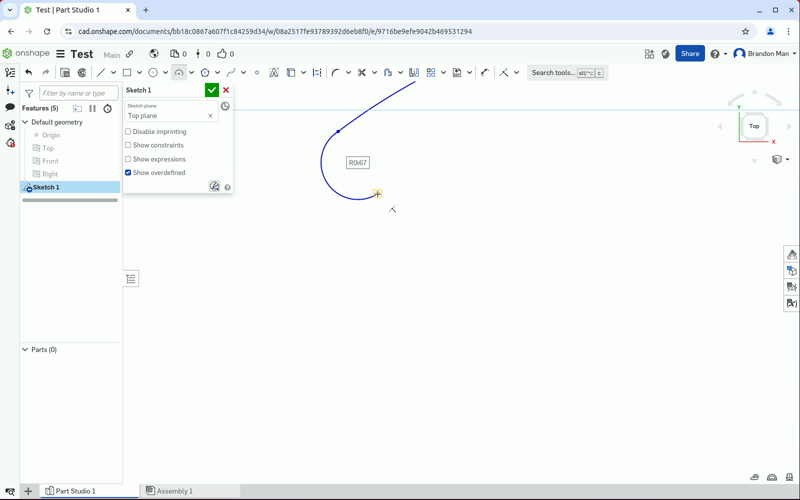
click(377, 193)
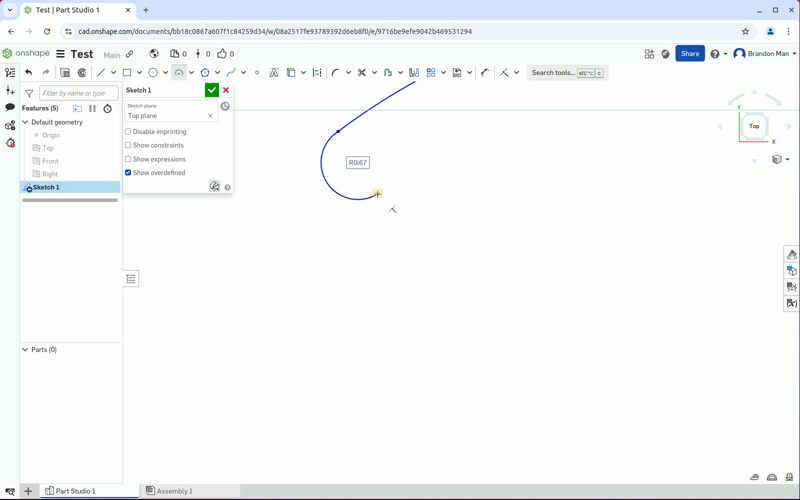
scroll(-6)
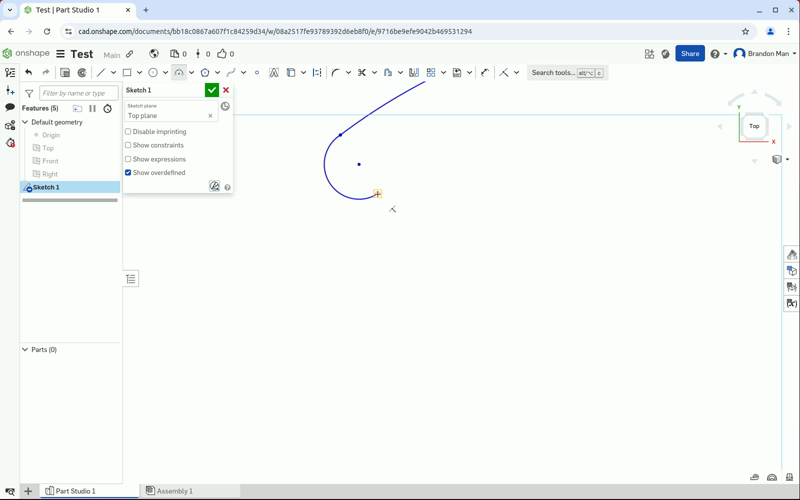
scroll(-6)
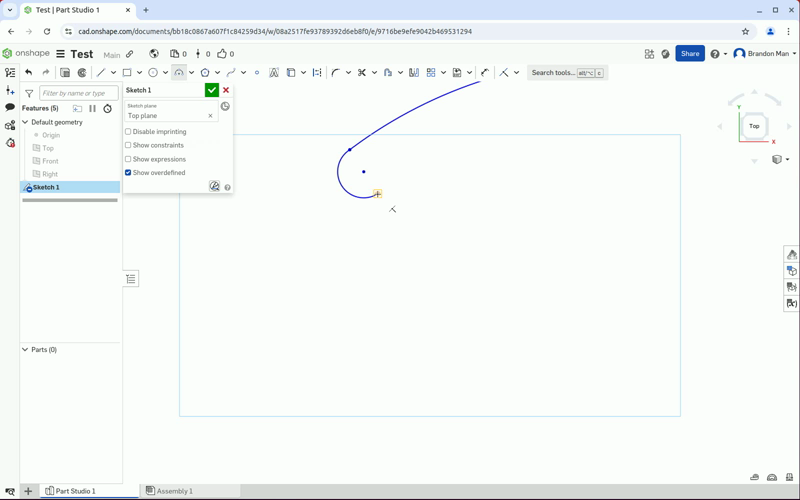
scroll(-6)
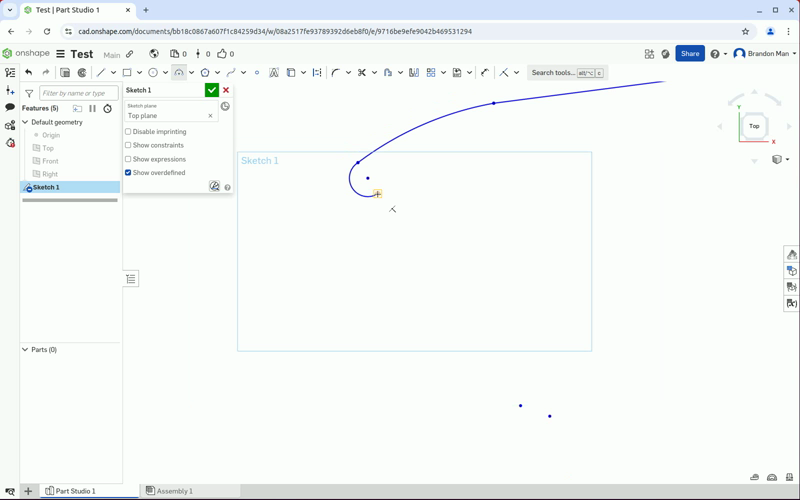
scroll(-6)
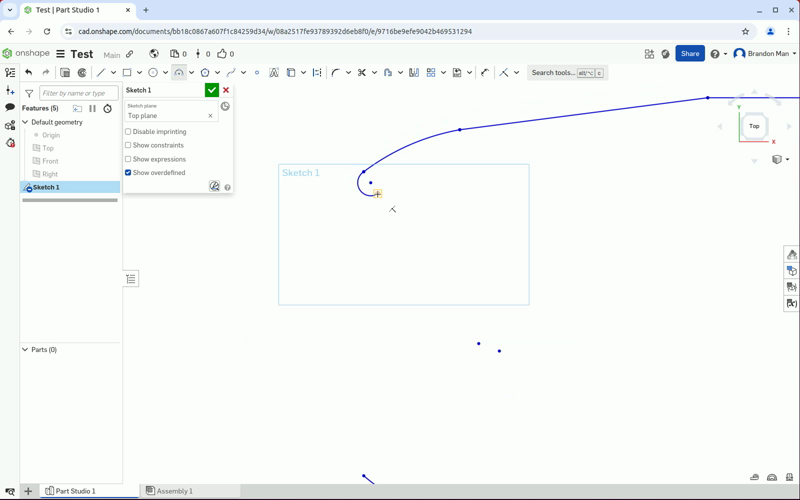
scroll(-6)
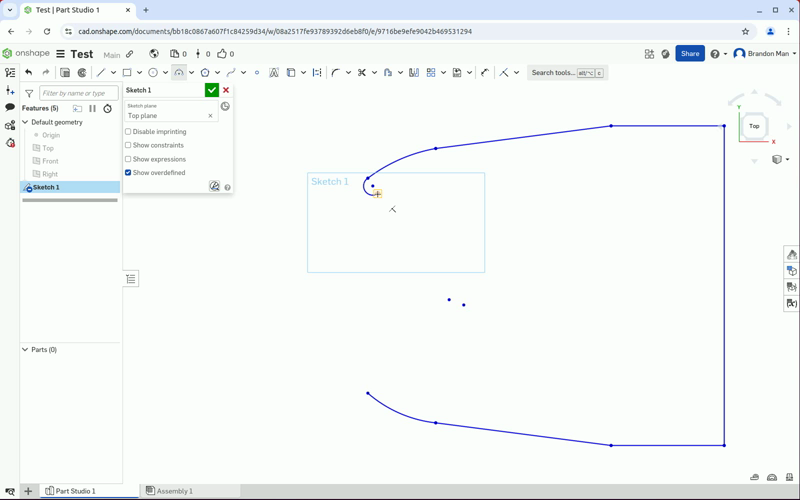
scroll(-6)
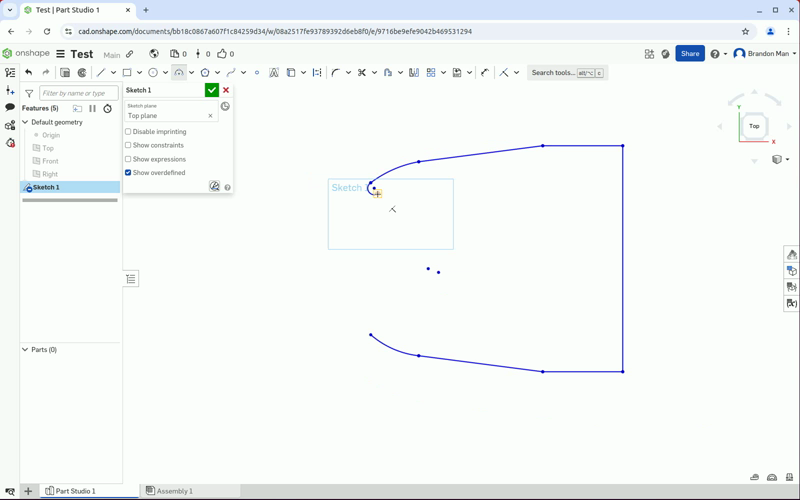
scroll(-6)
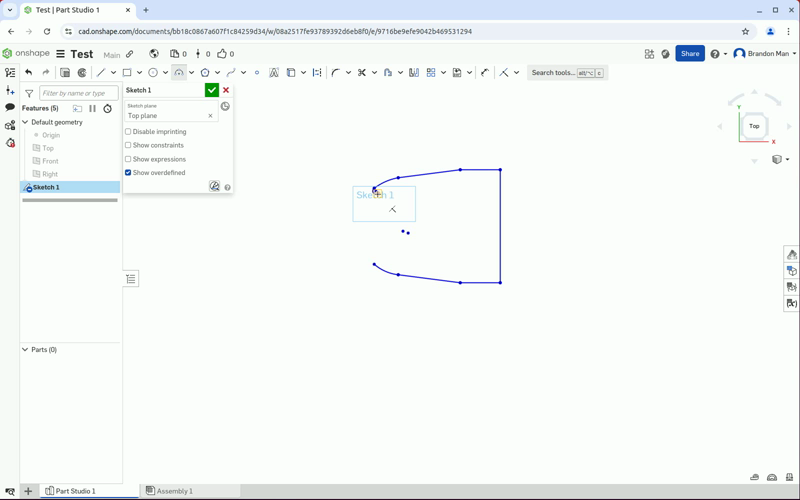
key_down(shift)
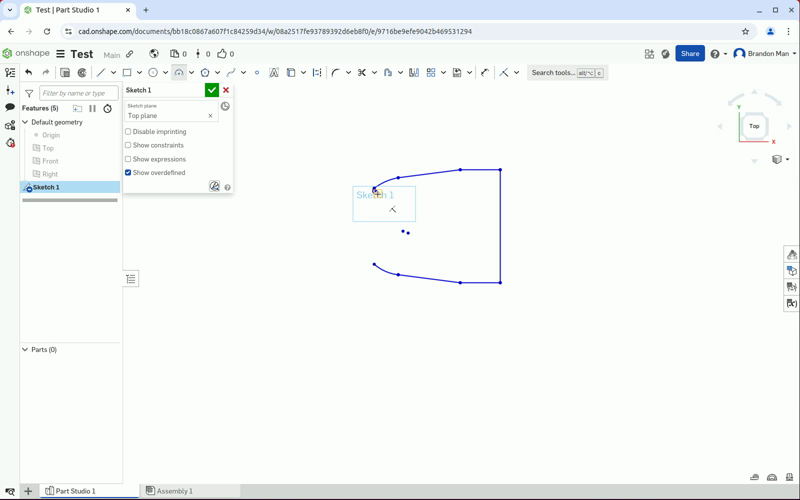
mouse_move(377, 258)
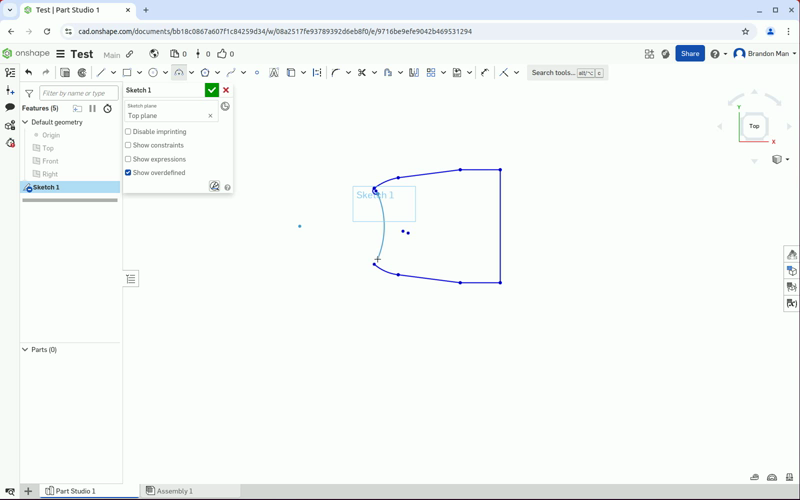
click(377, 258)
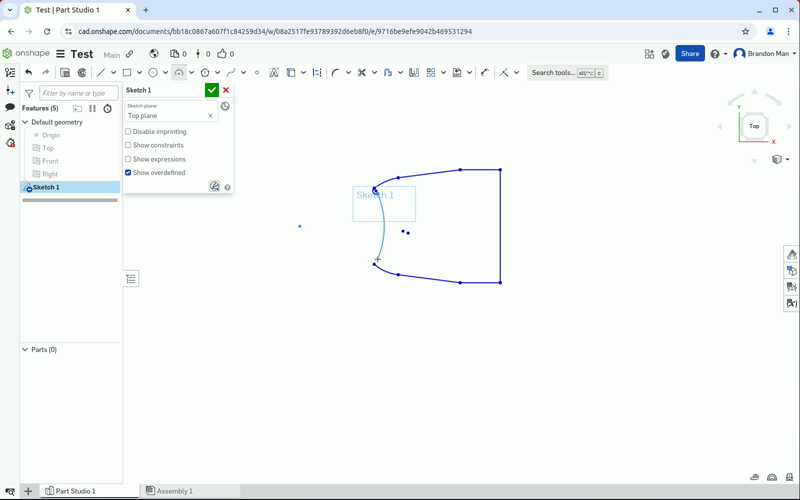
mouse_move(445, 226)
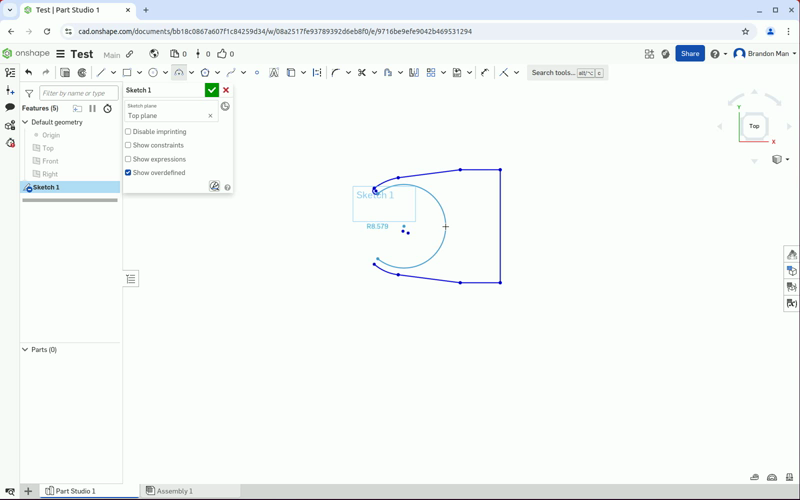
click(445, 226)
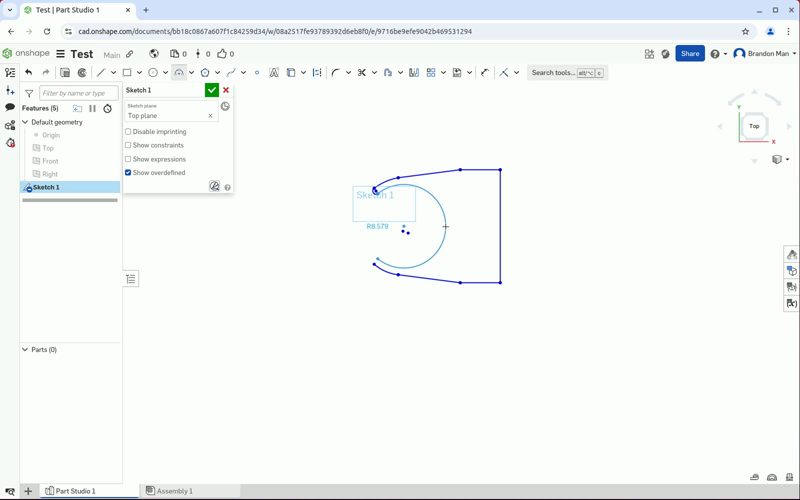
key_up(shift)
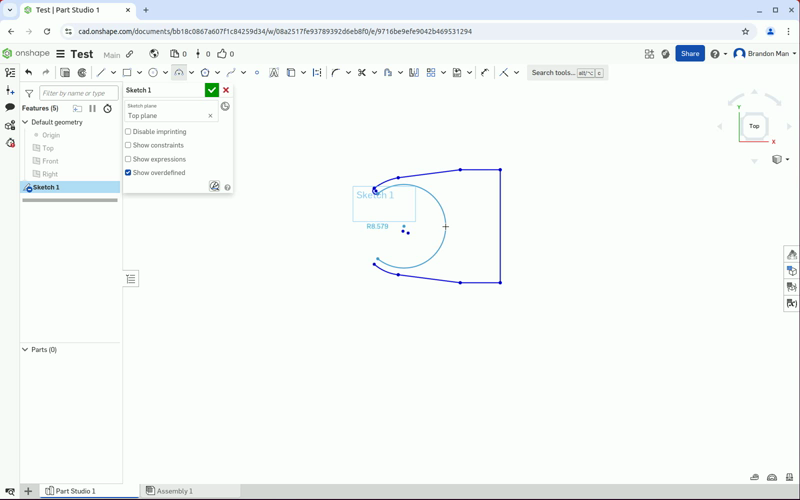
mouse_move(377, 258)
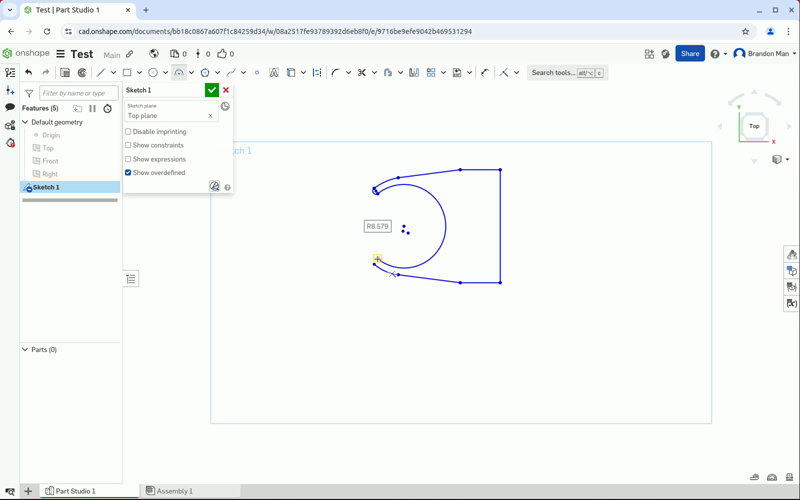
click(377, 258)
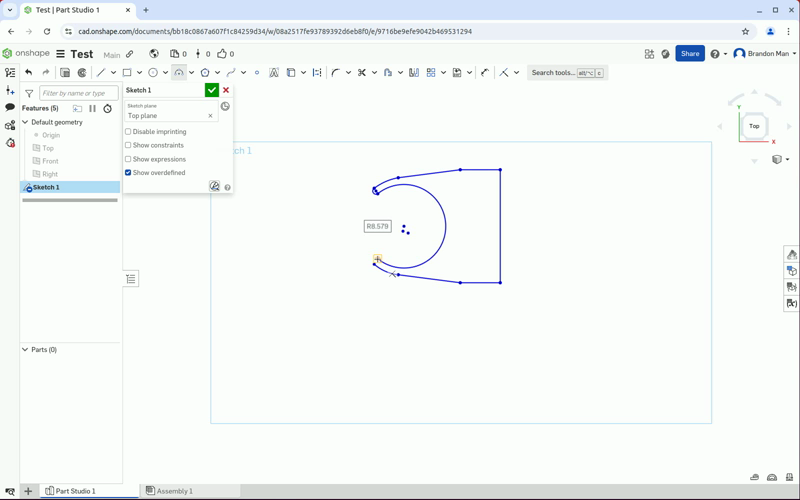
mouse_move(374, 264)
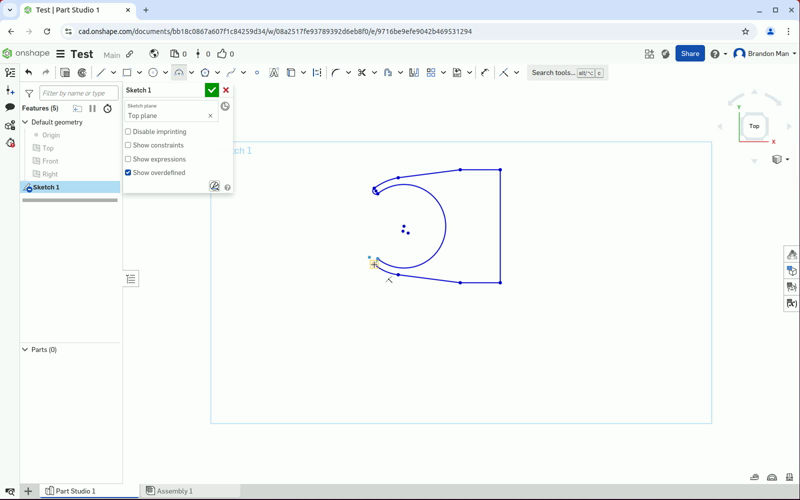
scroll(6)
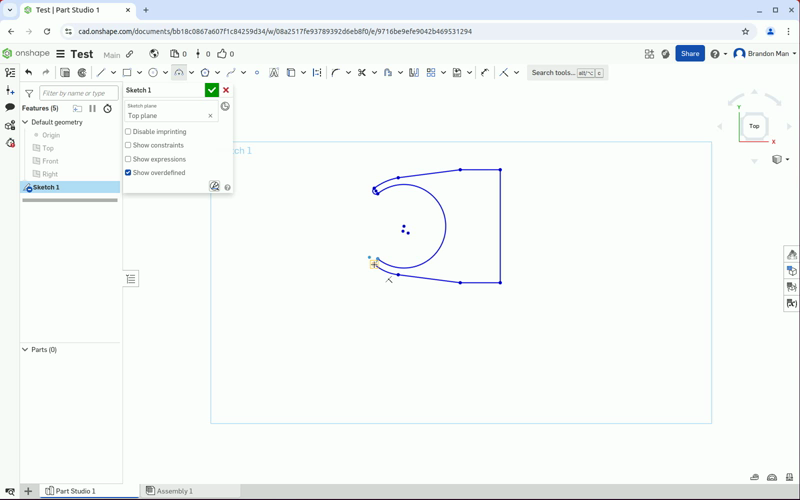
scroll(6)
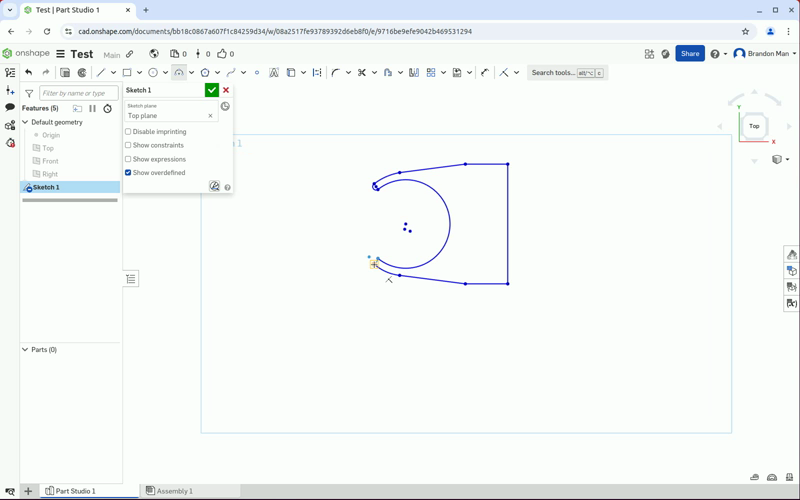
scroll(6)
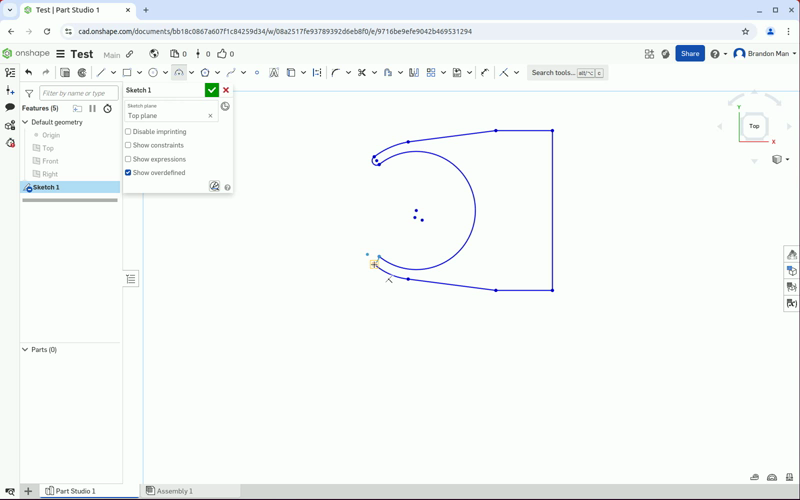
scroll(6)
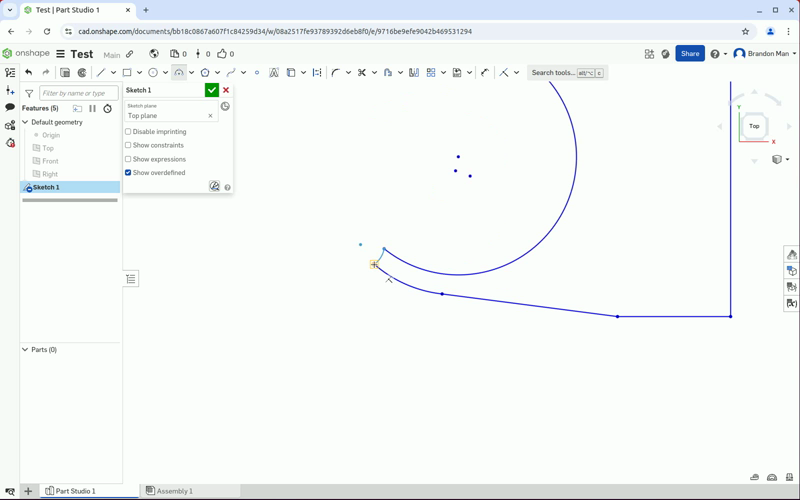
scroll(6)
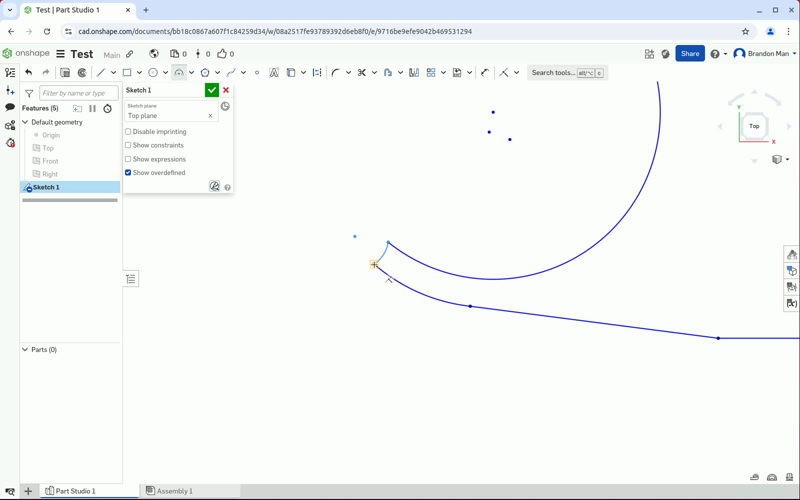
scroll(6)
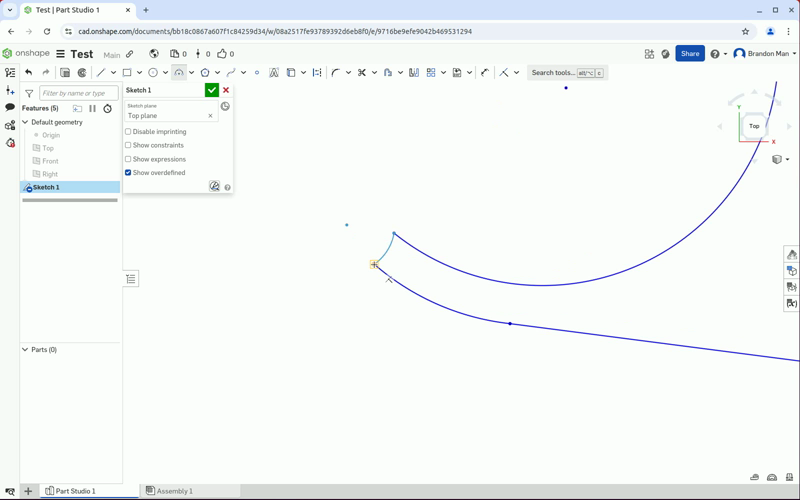
scroll(6)
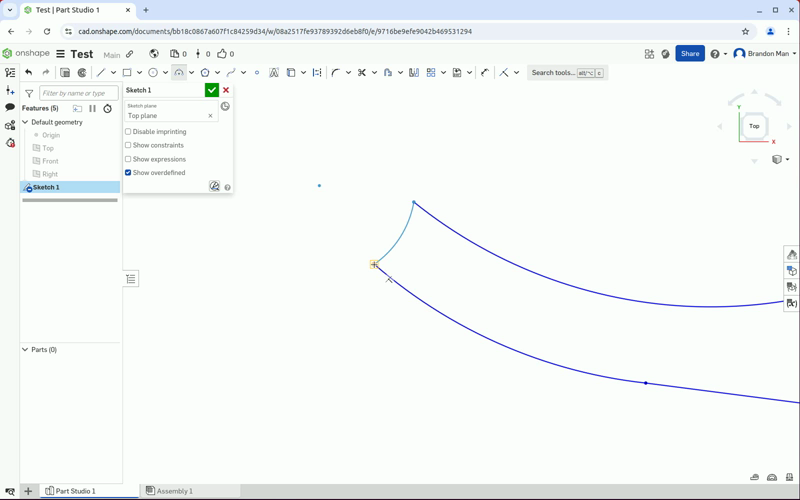
click(374, 264)
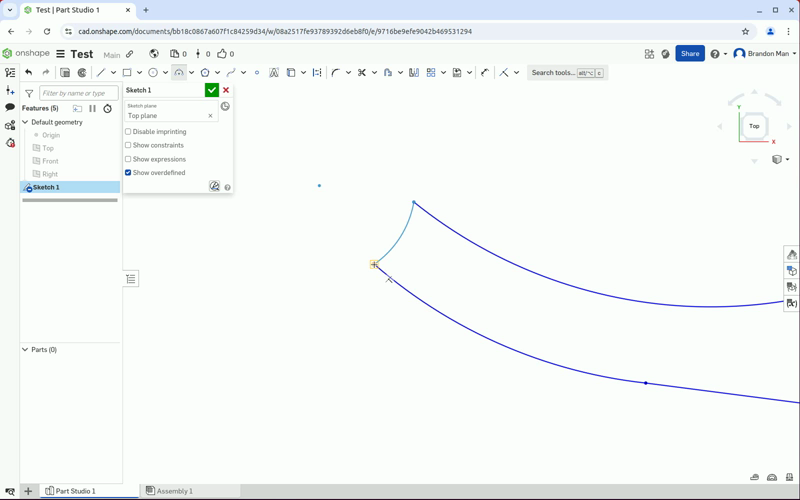
scroll(-6)
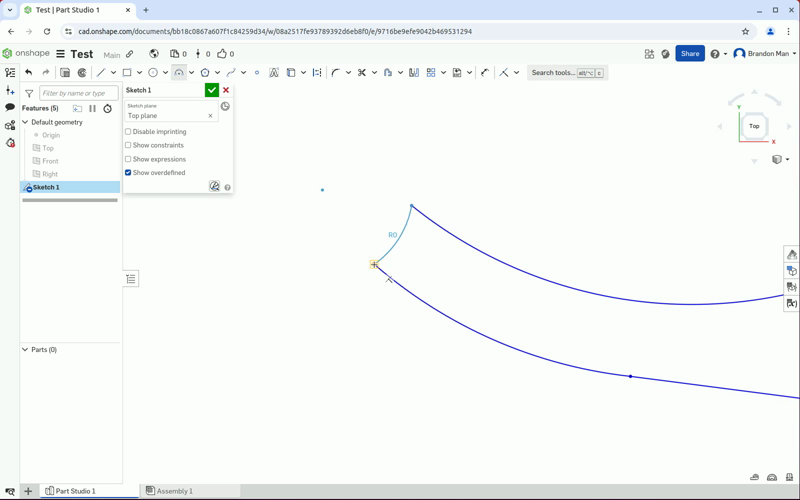
scroll(-6)
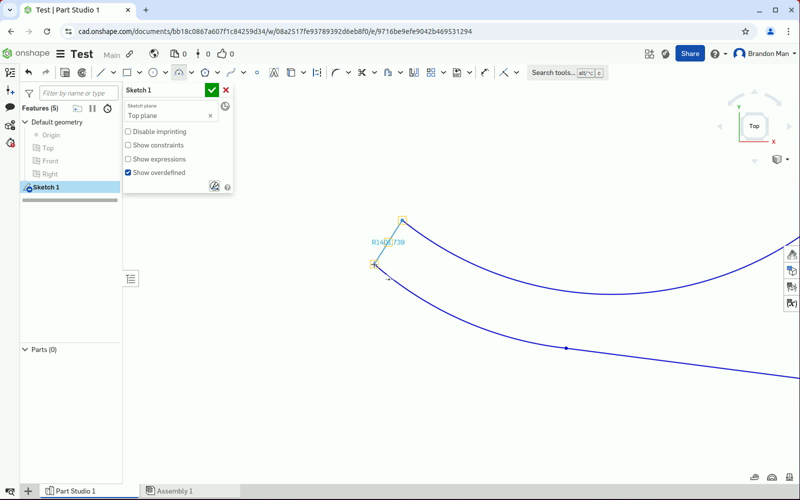
scroll(-6)
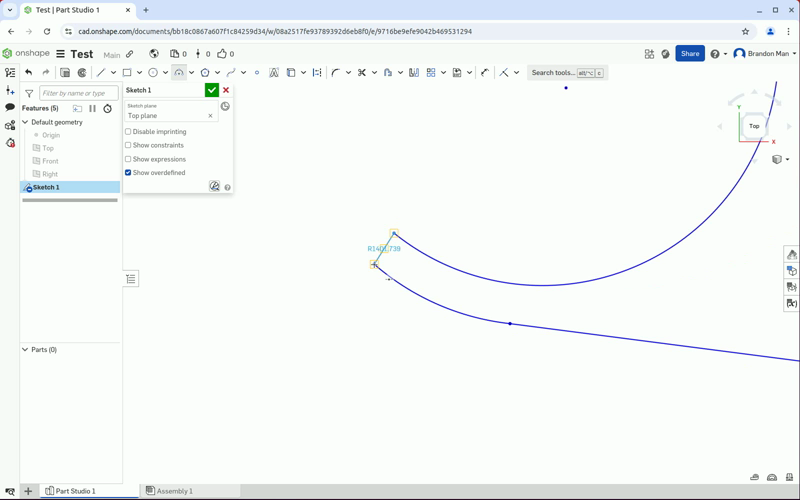
scroll(-6)
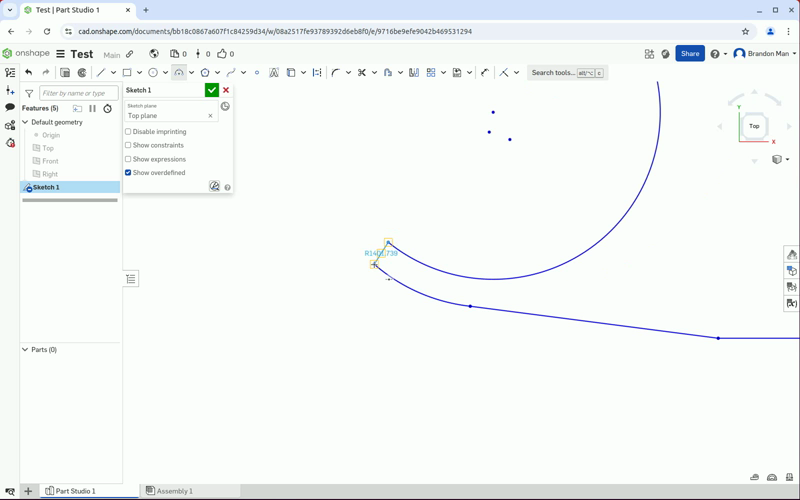
scroll(-6)
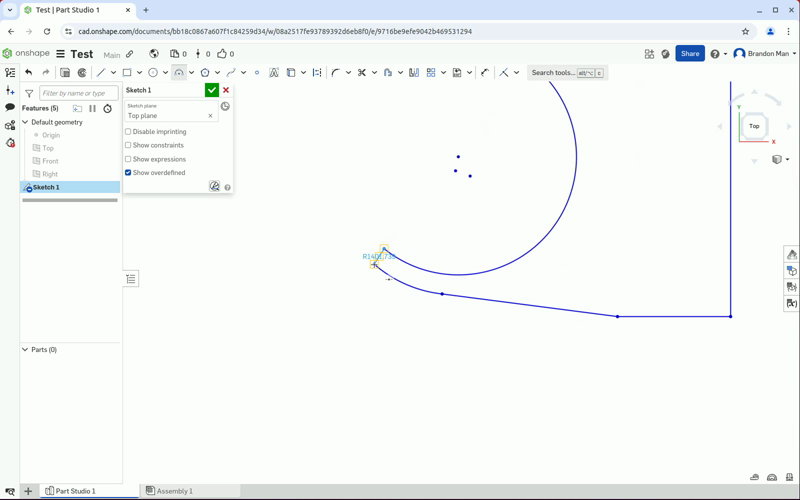
scroll(-6)
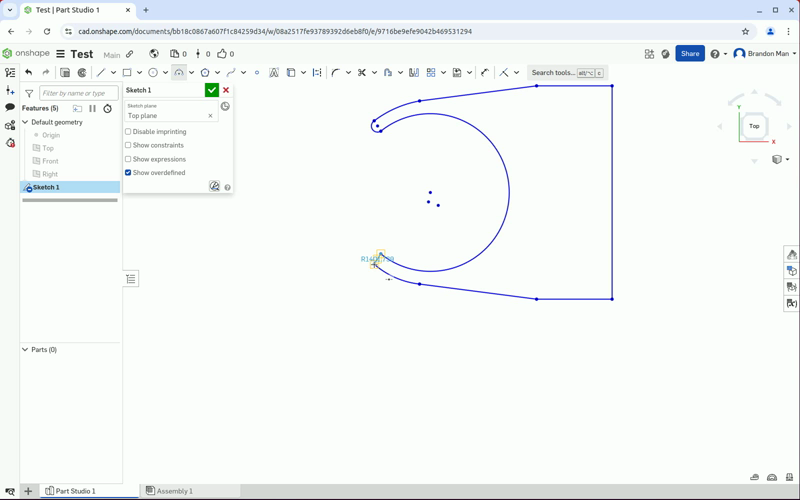
scroll(-6)
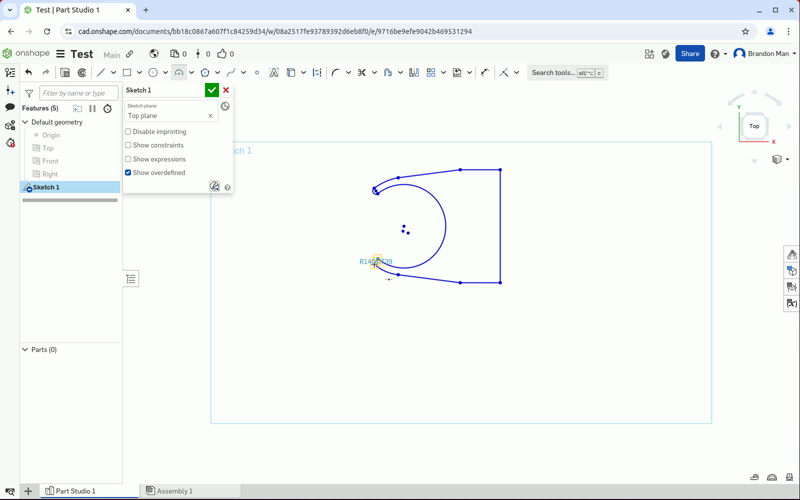
key_down(shift)
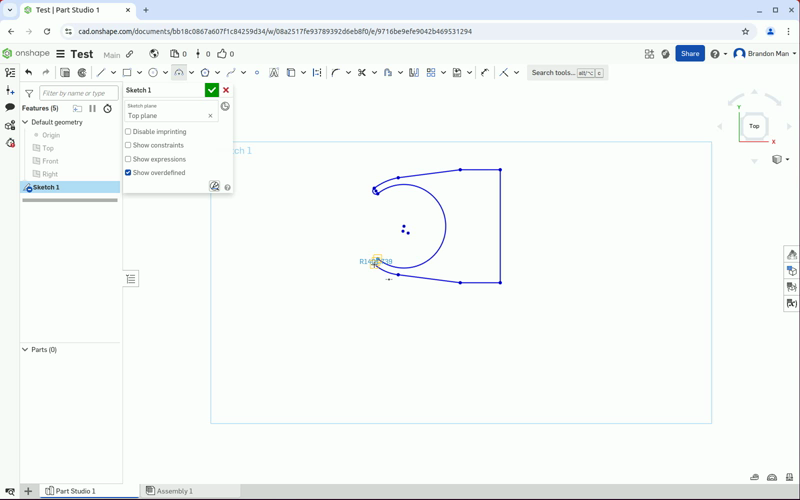
mouse_move(373, 259)
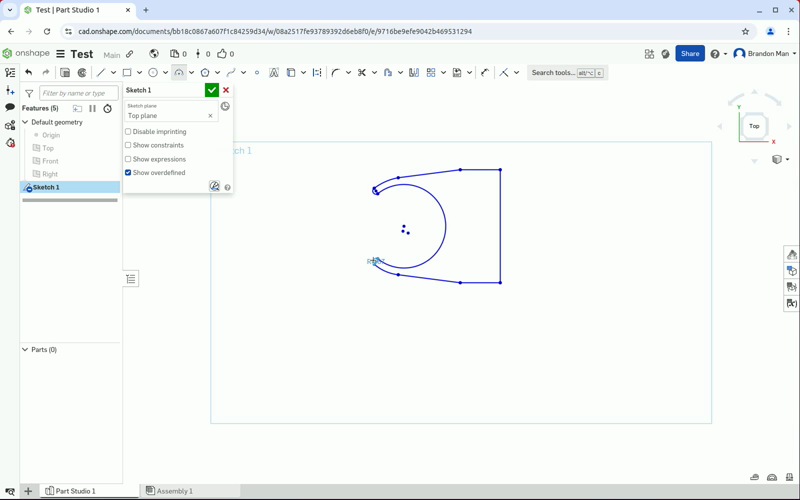
scroll(6)
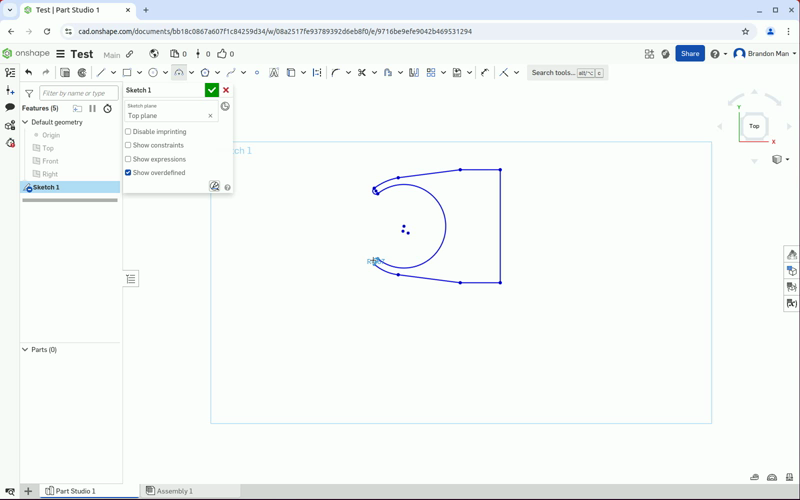
scroll(6)
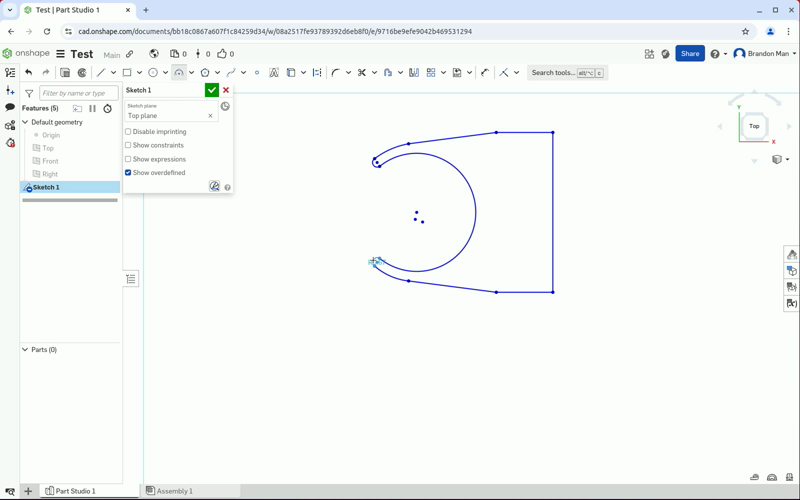
scroll(6)
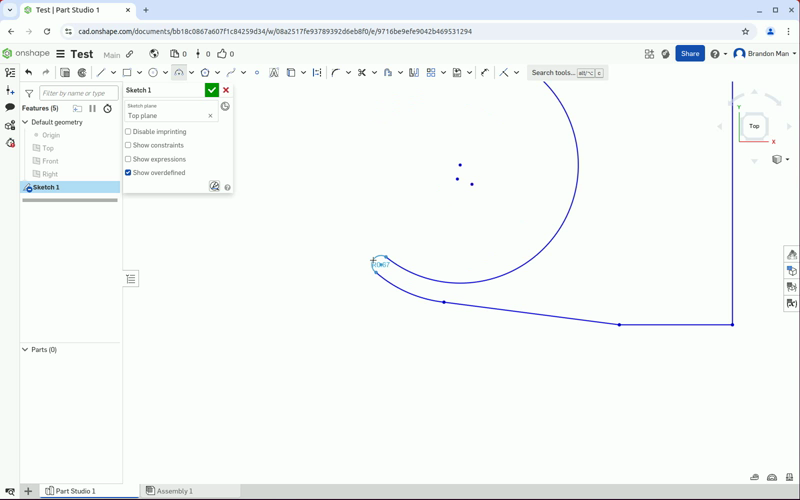
scroll(6)
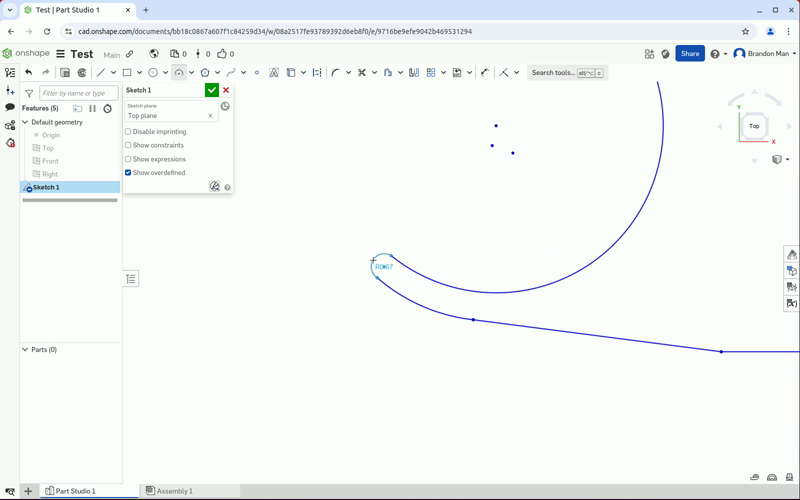
scroll(6)
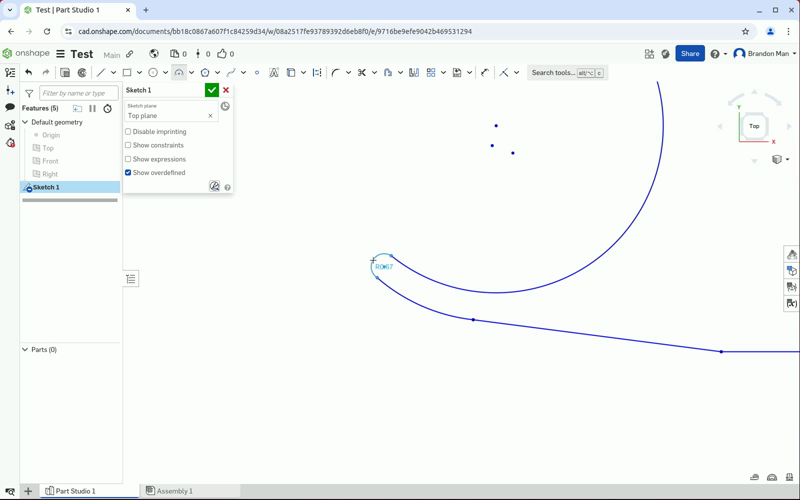
scroll(6)
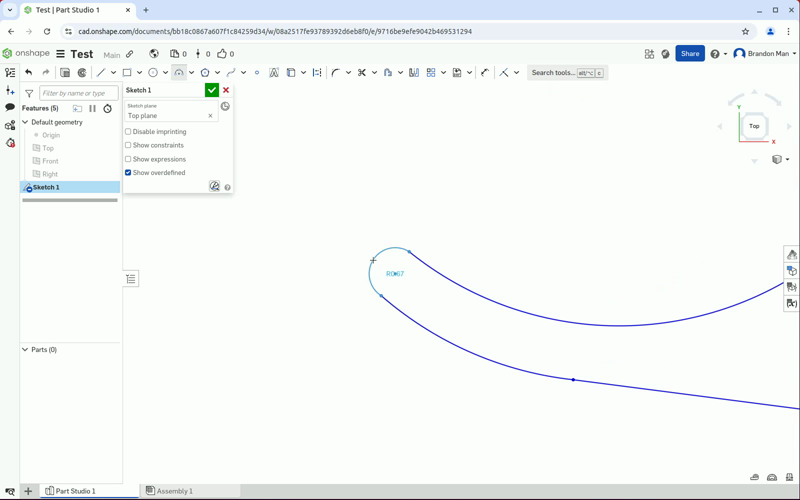
scroll(6)
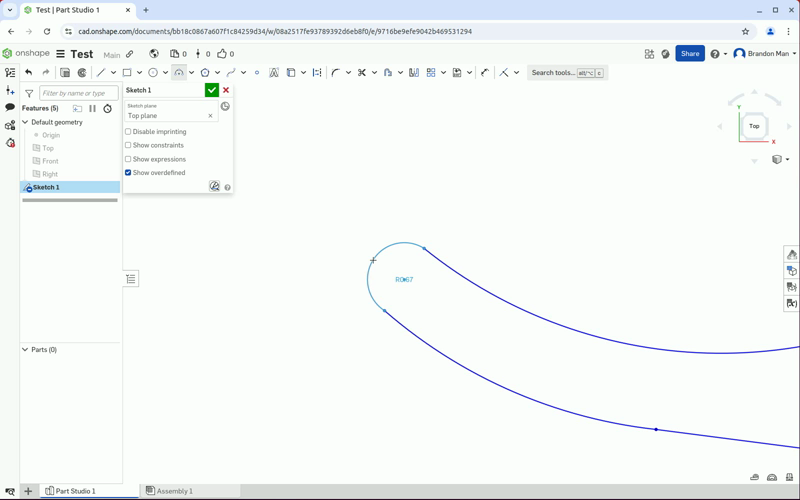
click(373, 259)
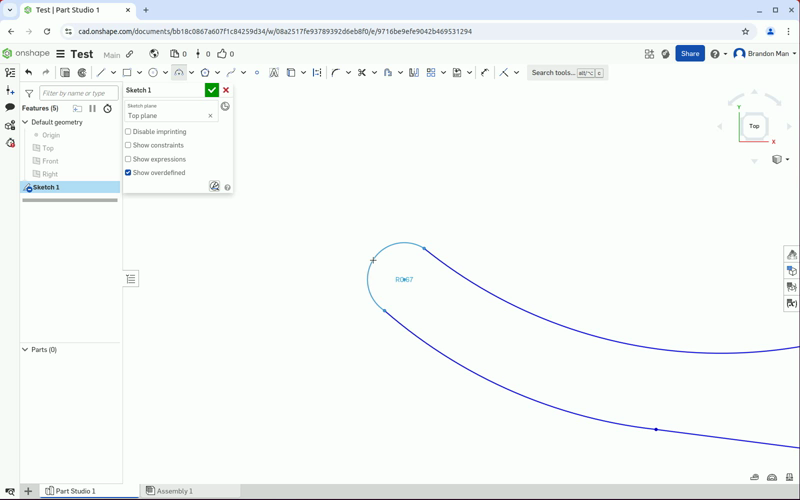
scroll(-6)
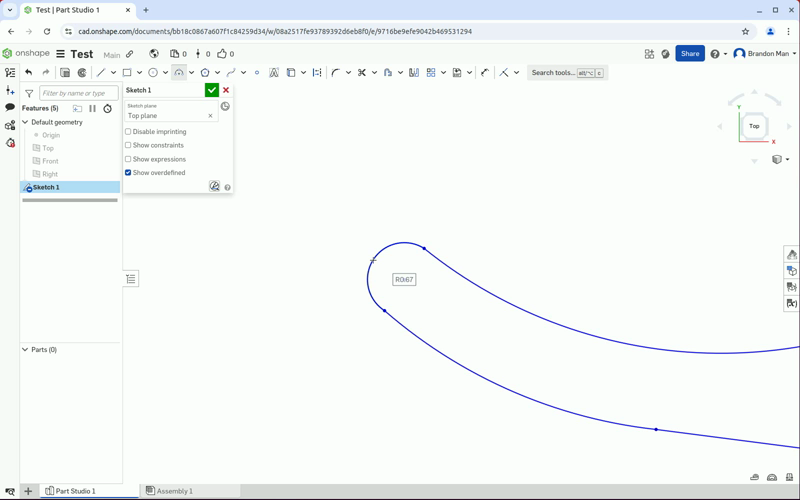
scroll(-6)
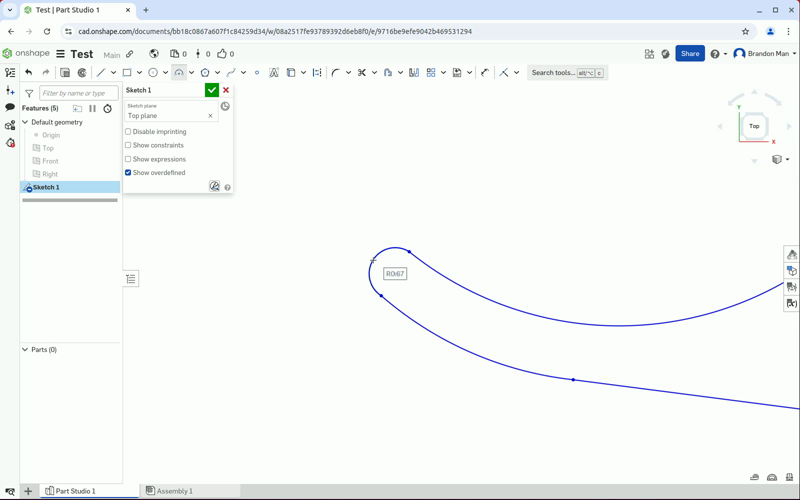
scroll(-6)
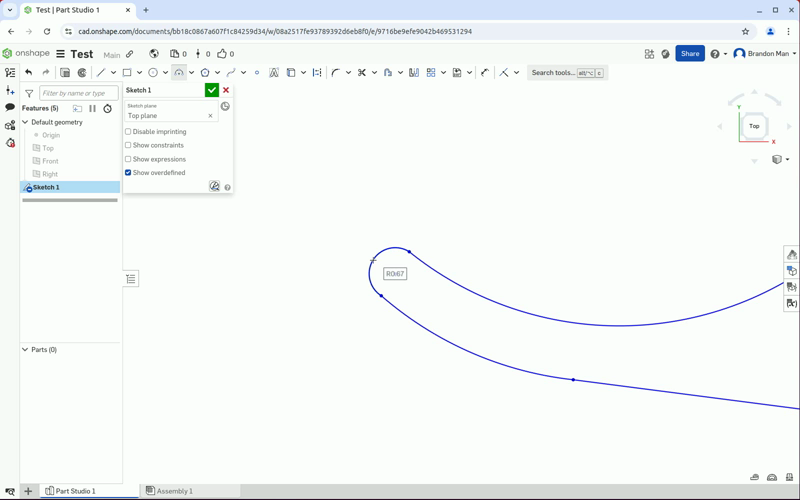
scroll(-6)
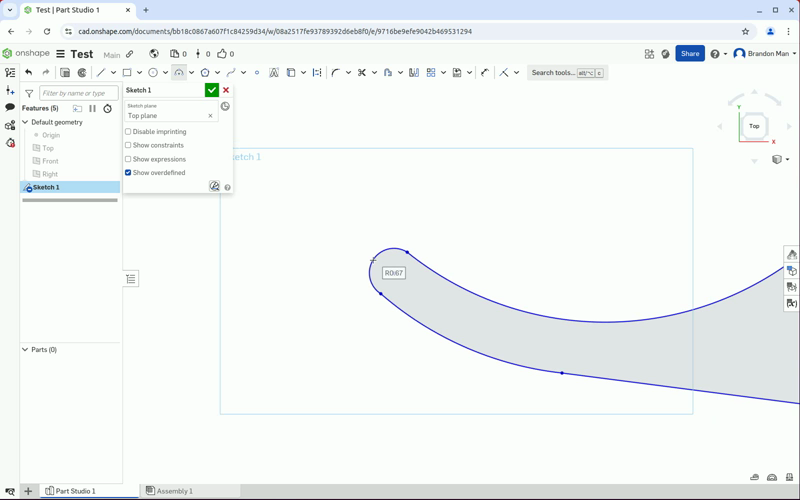
scroll(-6)
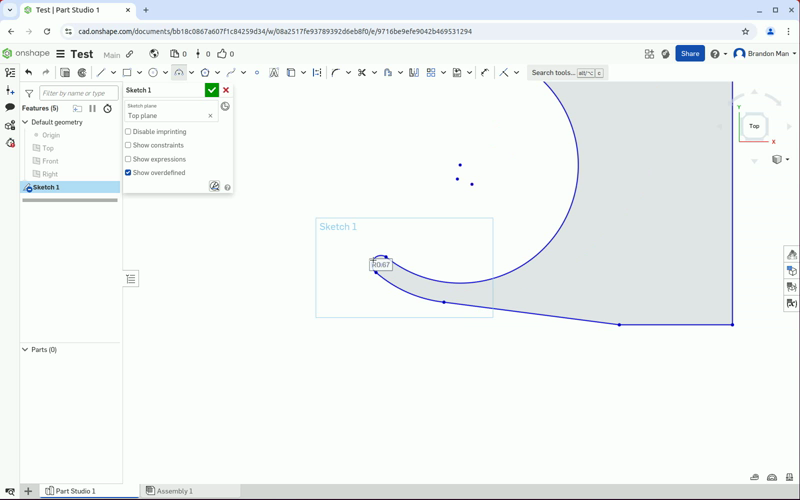
scroll(-6)
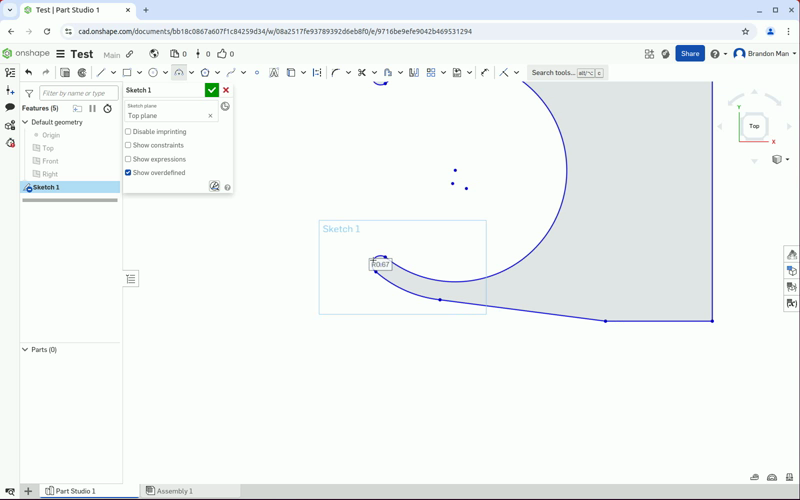
scroll(-6)
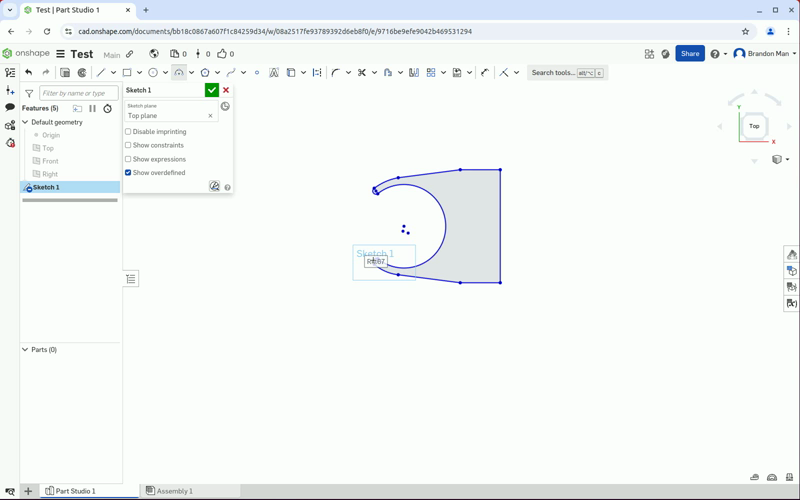
key_up(shift)
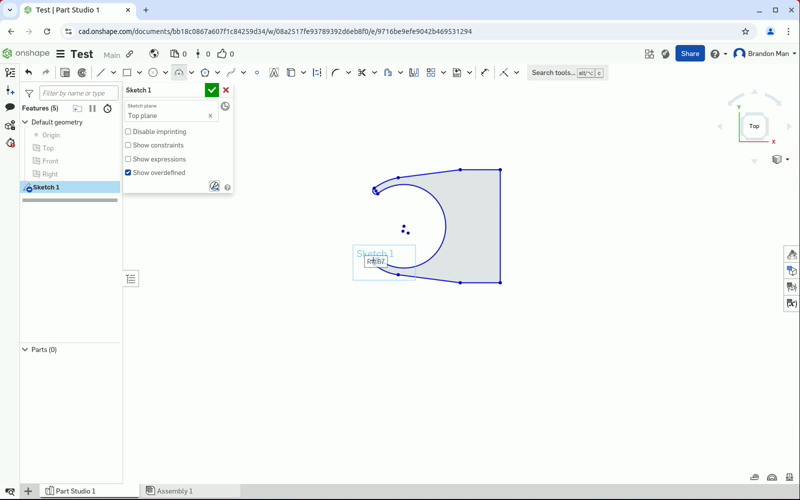
key(esc)
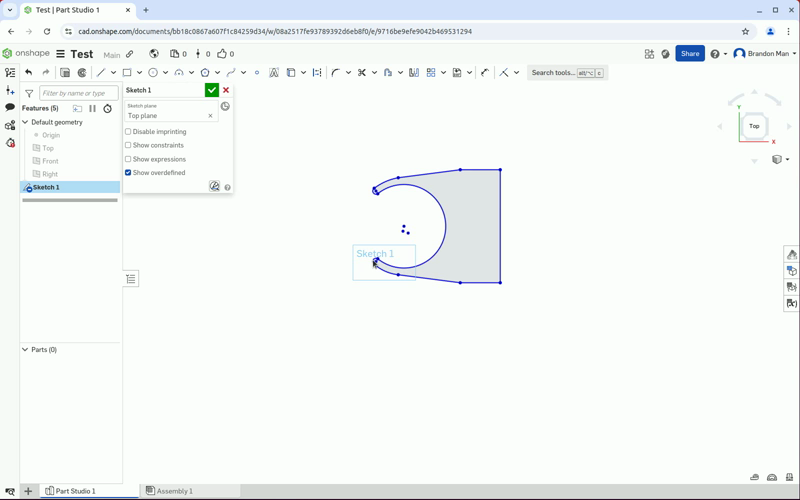
mouse_move(474, 205)
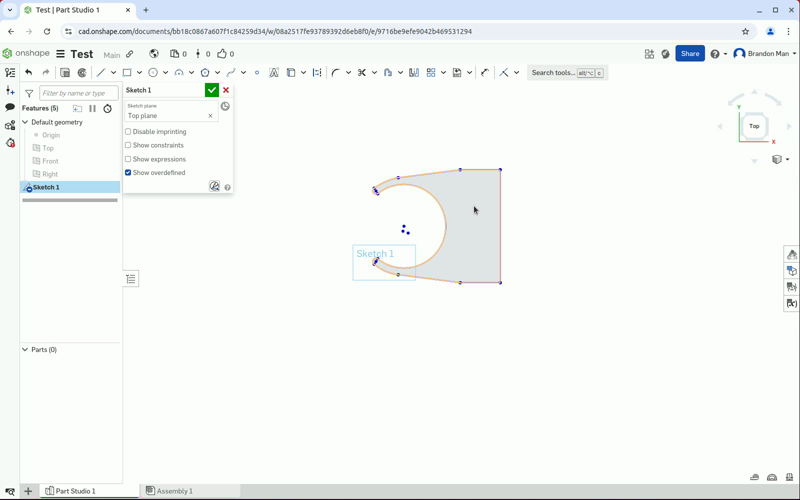
click(474, 205)
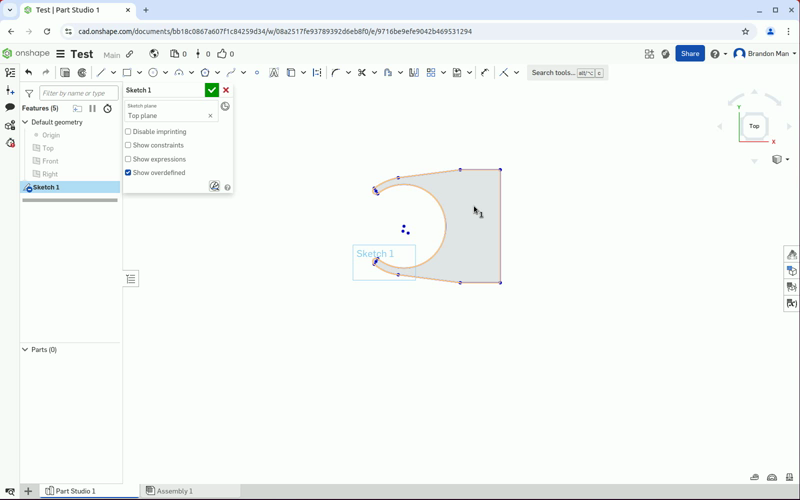
mouse_move(73, 352)
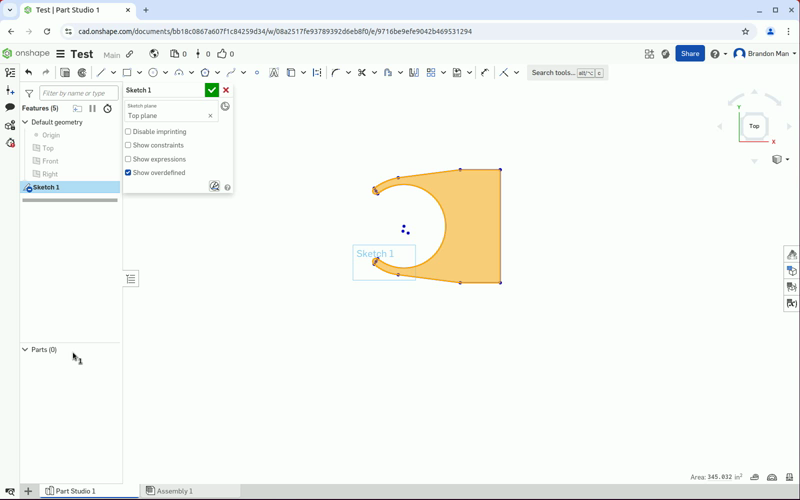
key(shift+y)
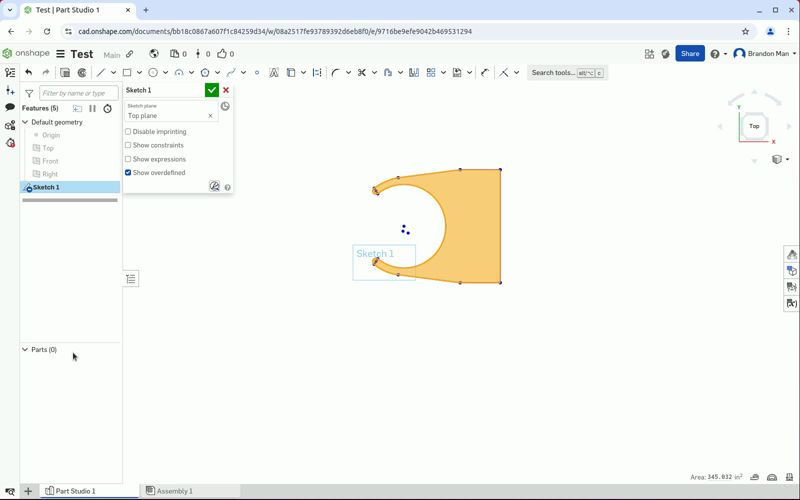
key(shift+e)
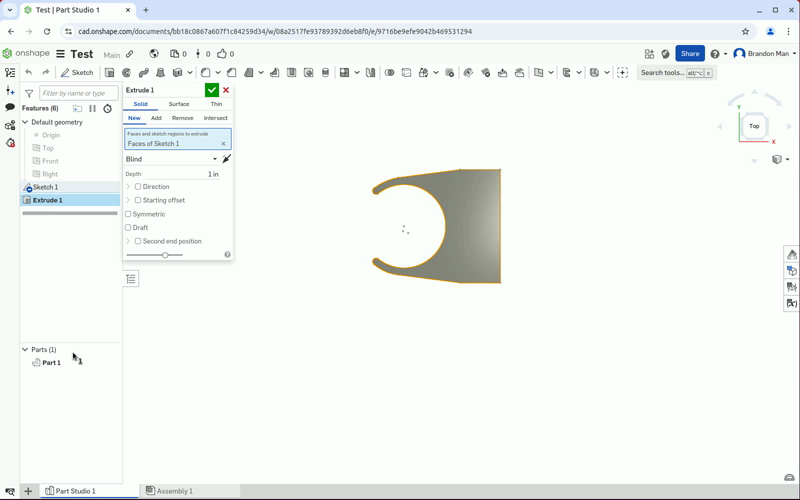
mouse_move(143, 106)
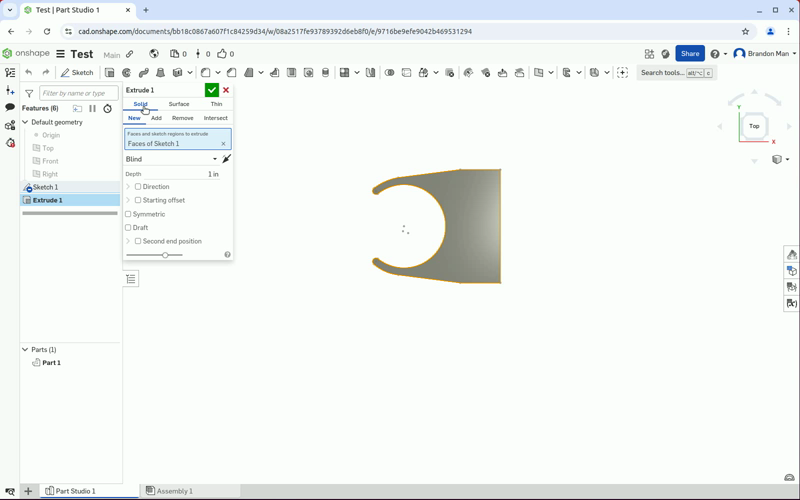
click(143, 106)
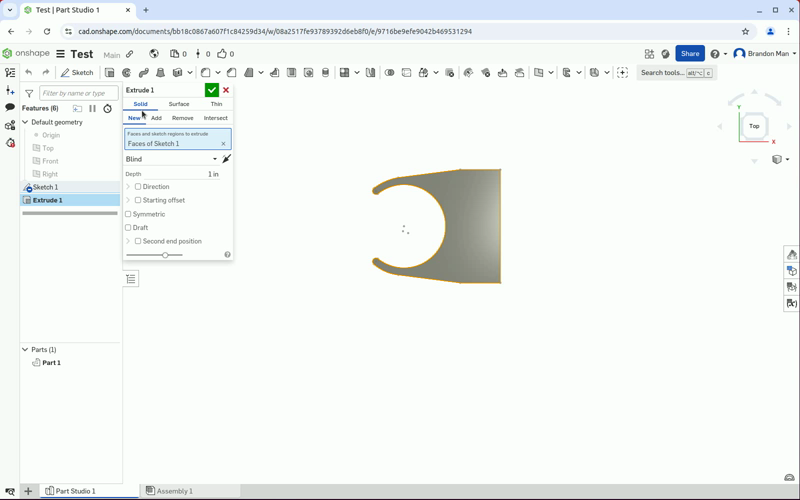
mouse_move(137, 120)
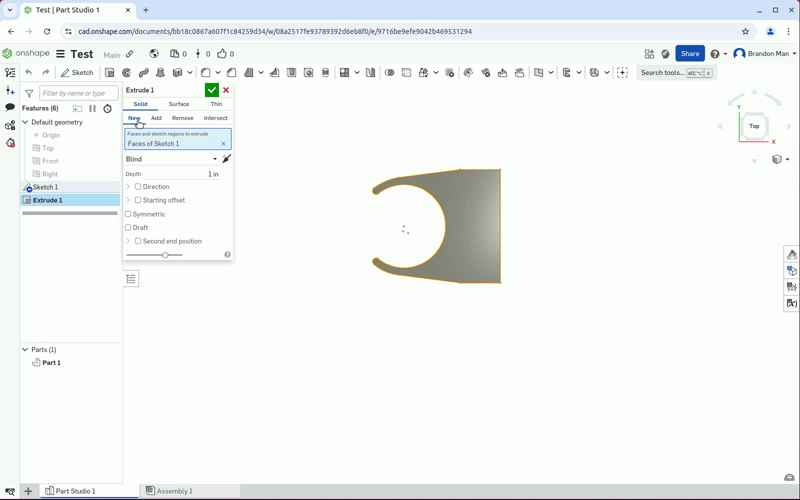
click(137, 120)
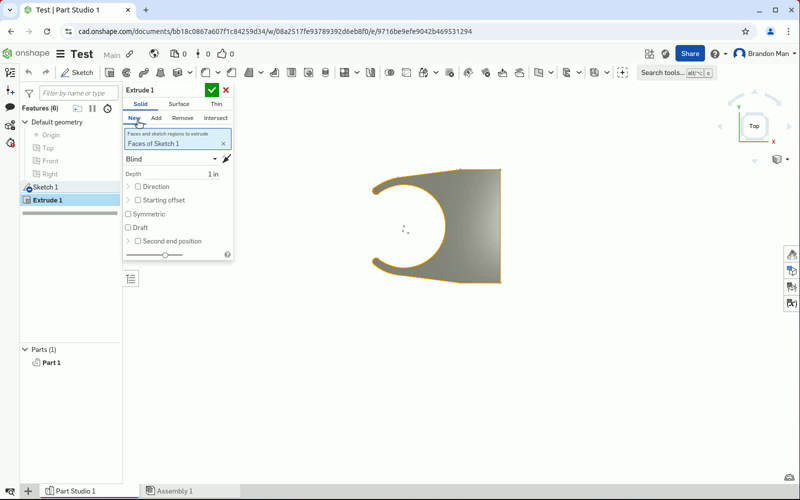
key(tab, 4)
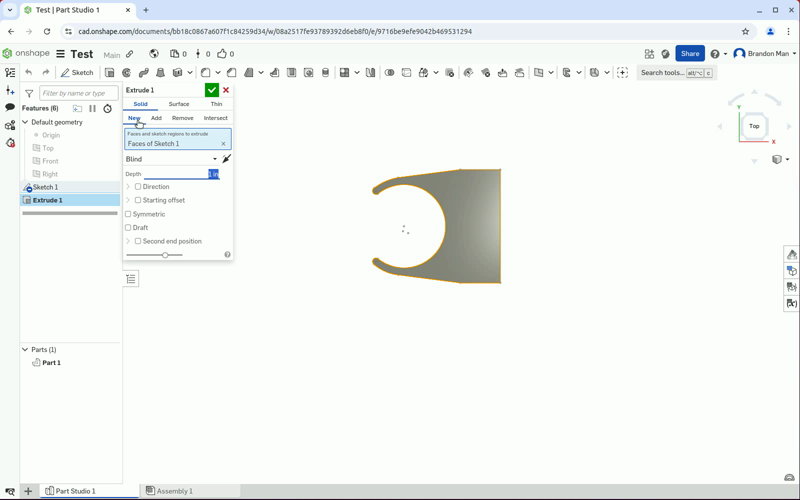
text(23.108)
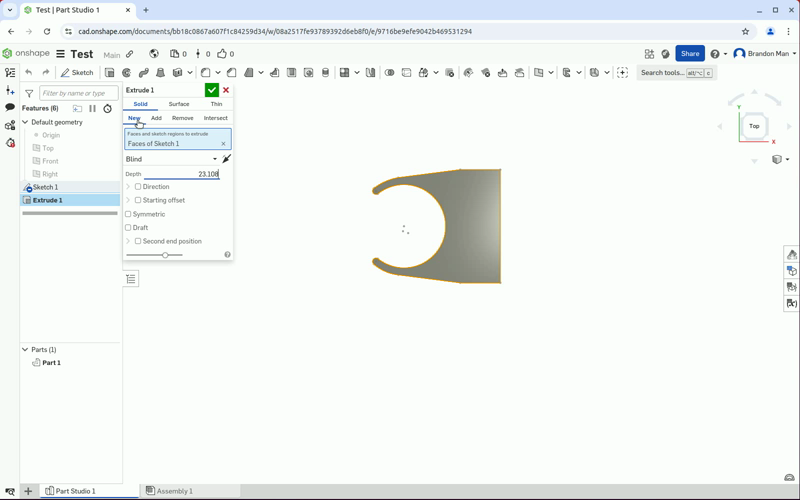
key(enter)
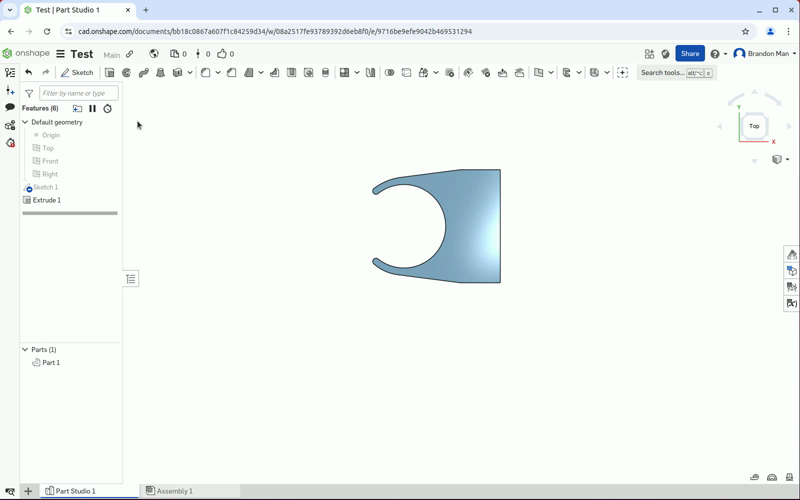
key(shift+h)
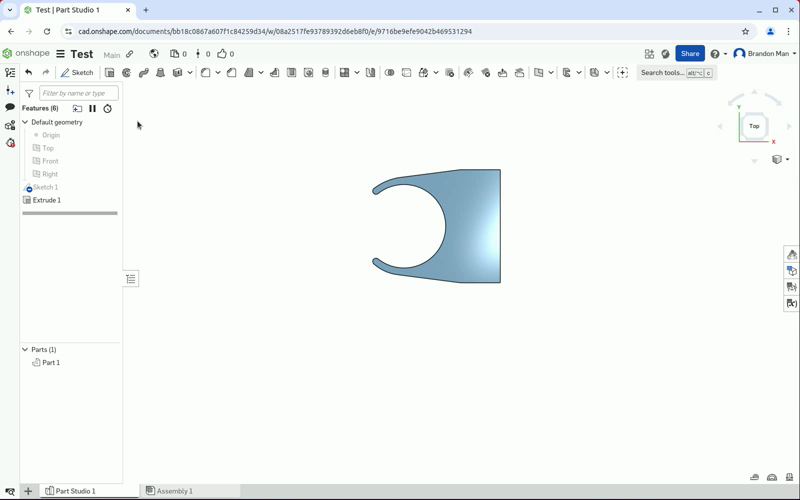
key(shift+h)
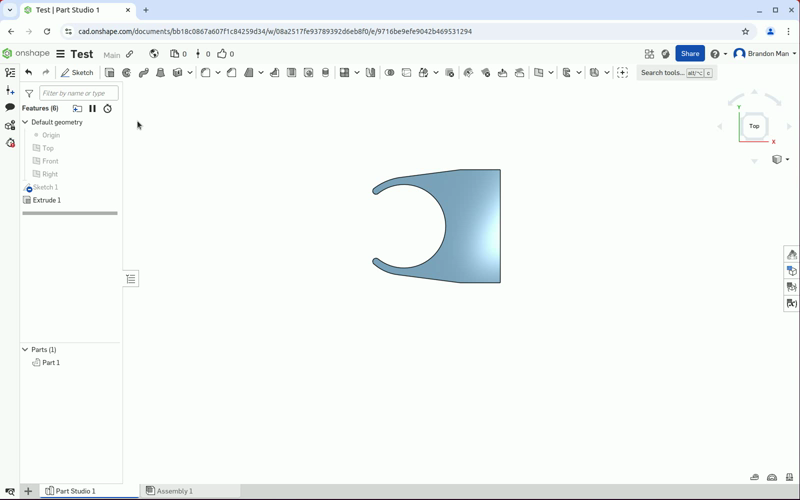
mouse_move(73, 189)
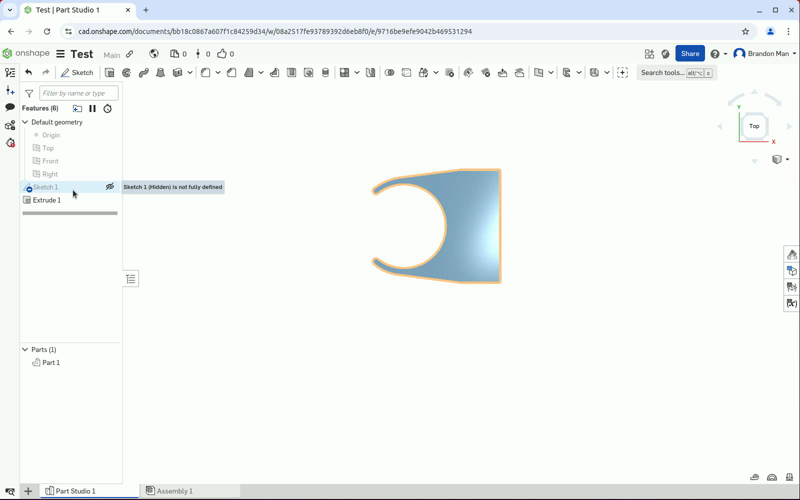
click(73, 189)
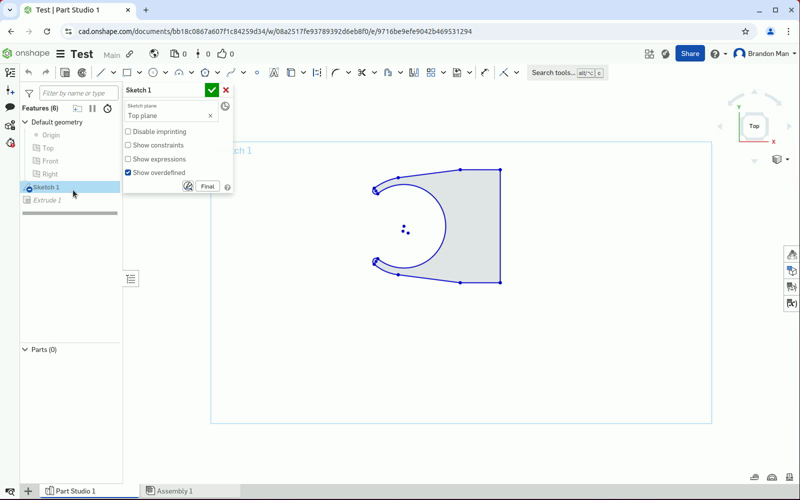
mouse_move(229, 92)
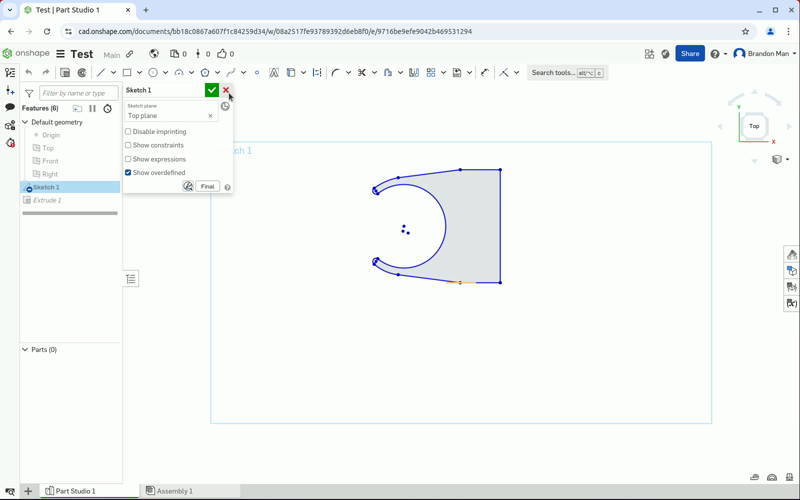
click(229, 92)
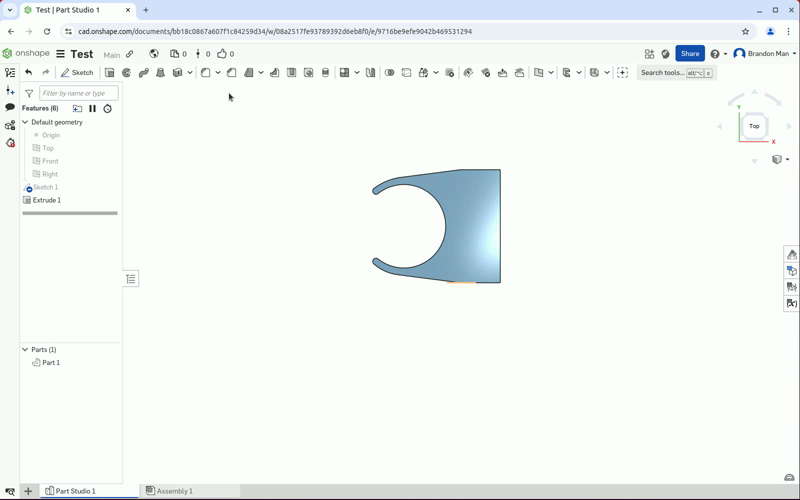
mouse_move(73, 352)
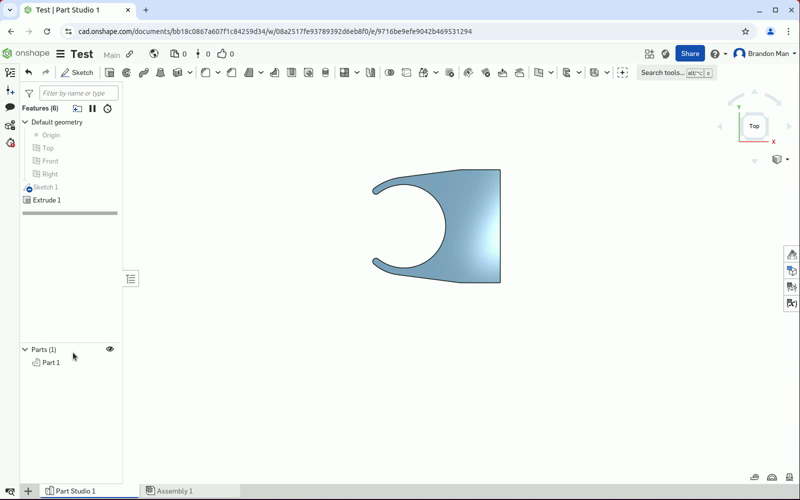
key(y)
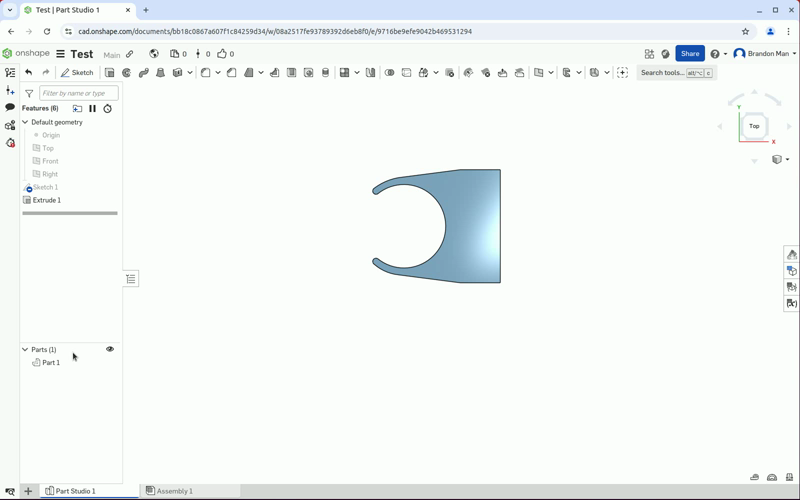
key(shift+p)
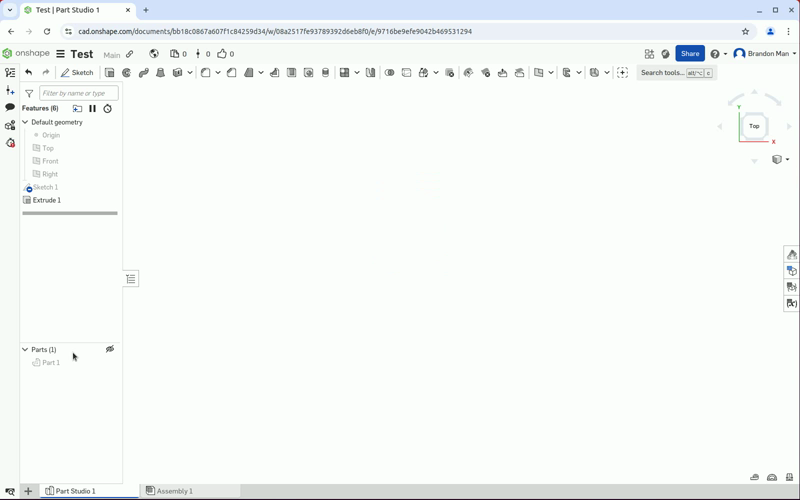
key(space)
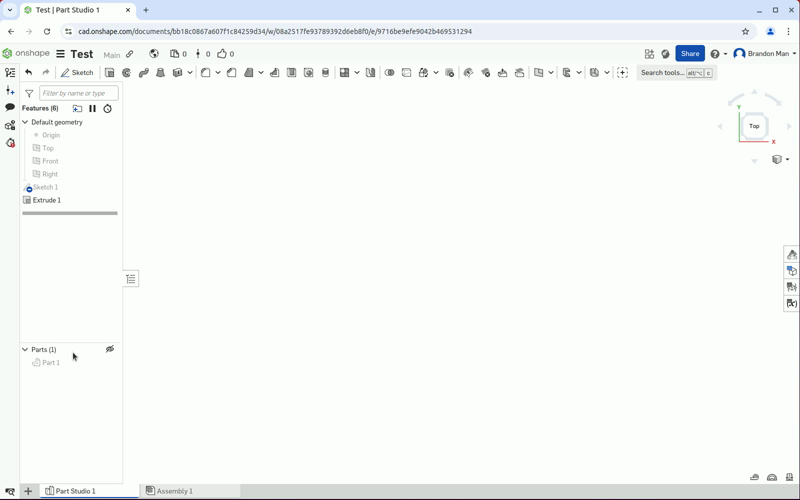
key_down(shift)
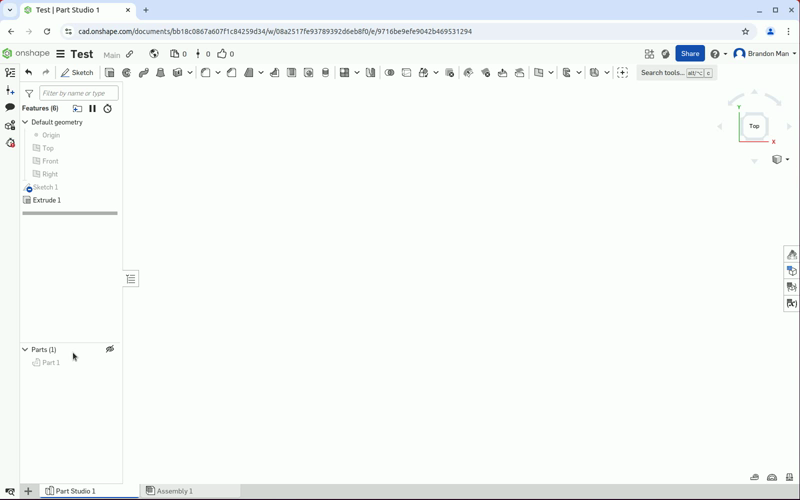
key(up)
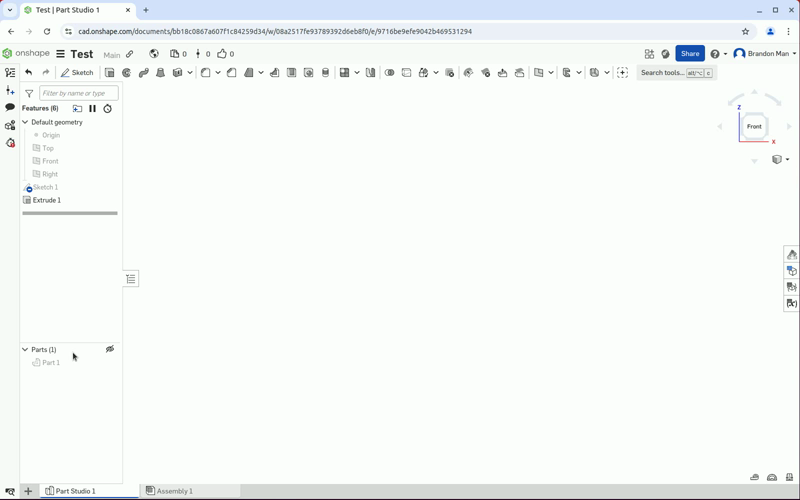
key_up(shift)
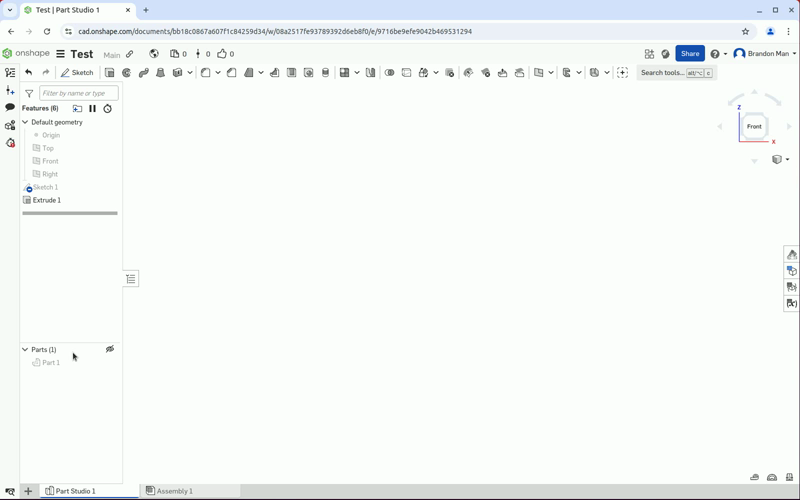
mouse_move(73, 352)
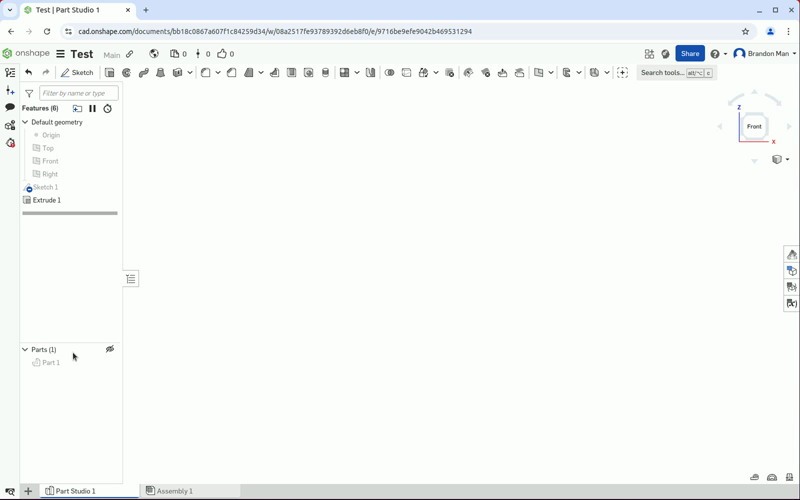
key(shift+y)
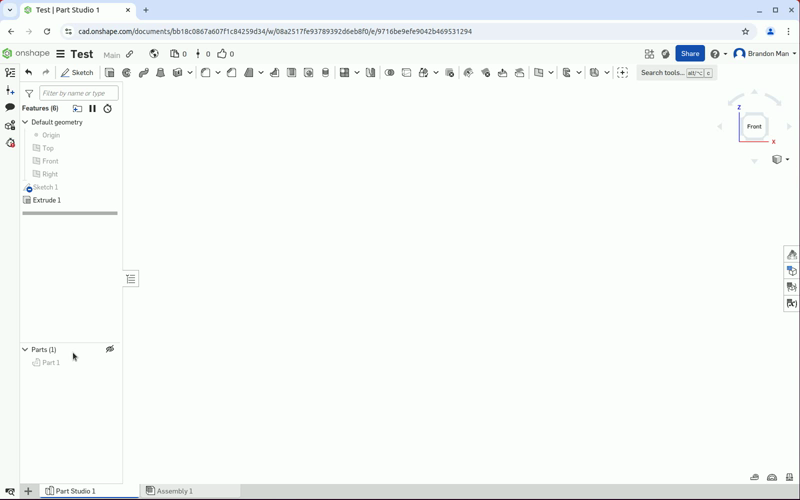
key(shift+s)
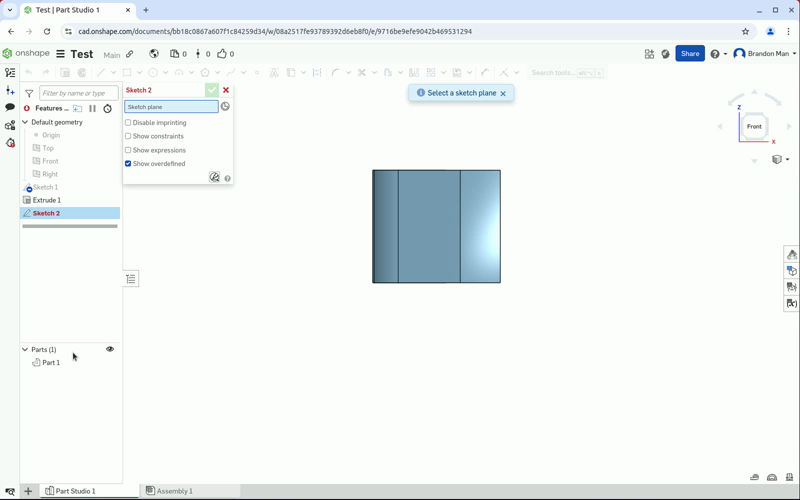
mouse_move(73, 163)
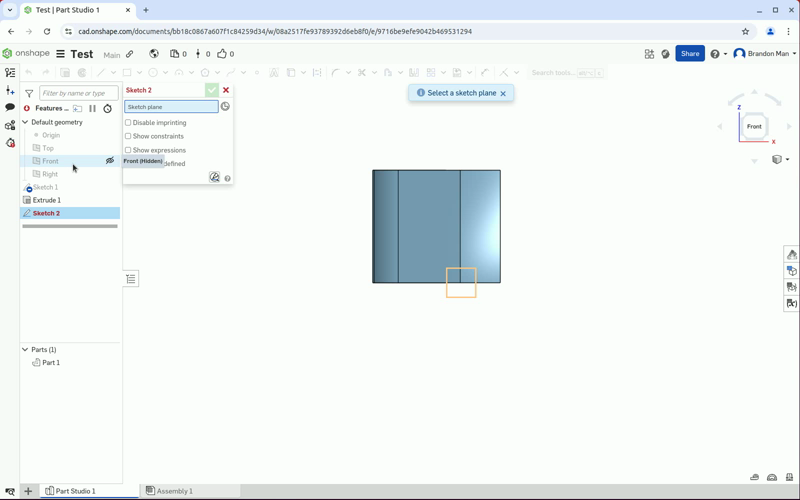
click(73, 163)
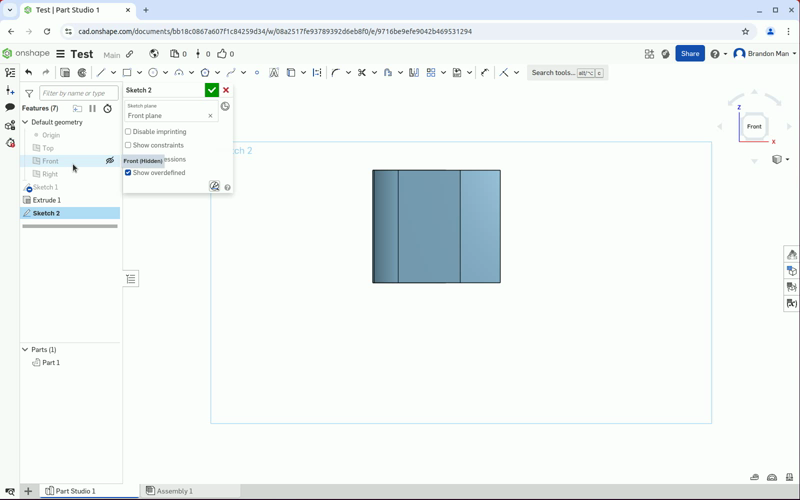
mouse_move(73, 352)
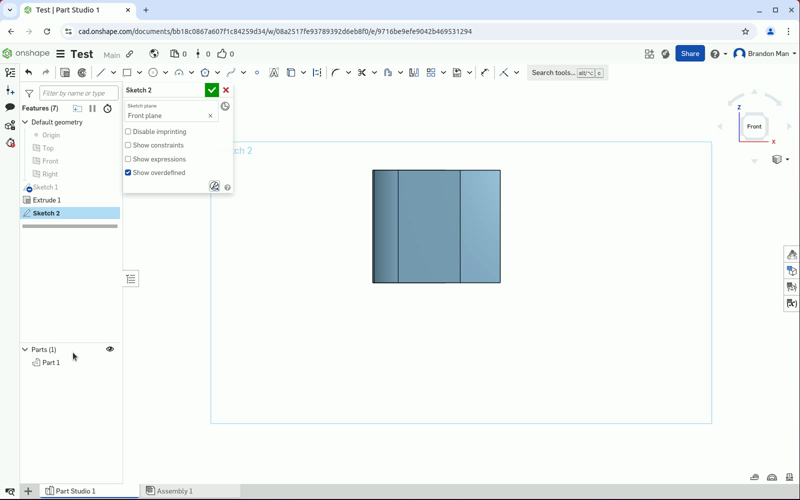
key(y)
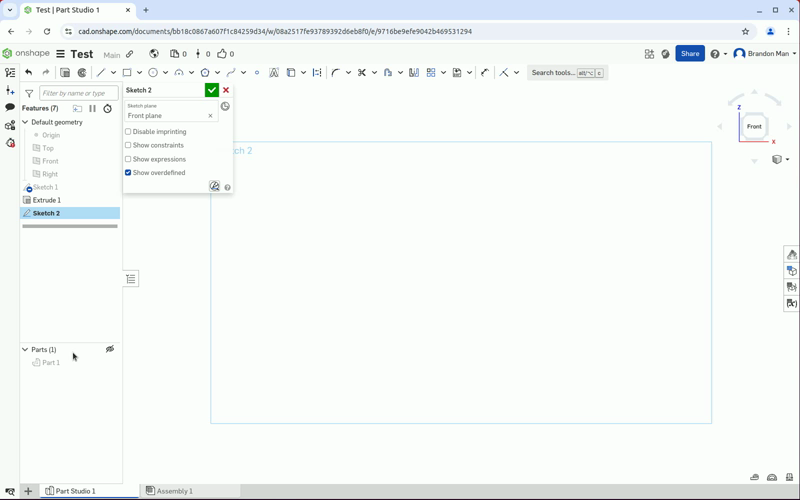
key(l)
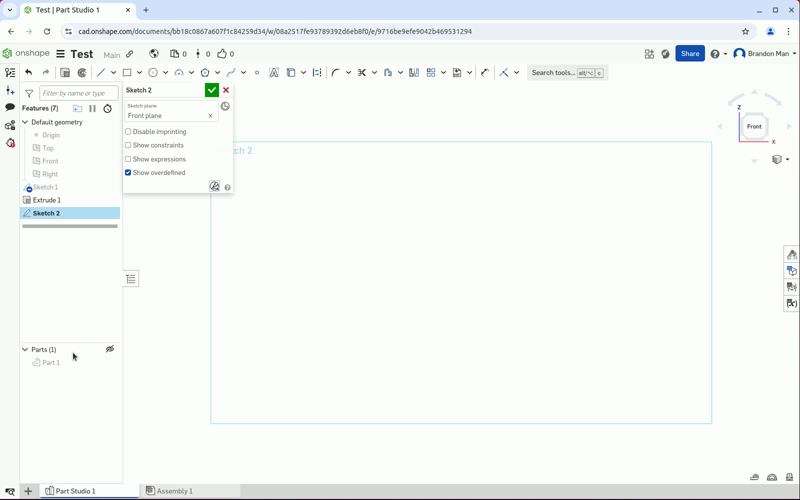
key_down(shift)
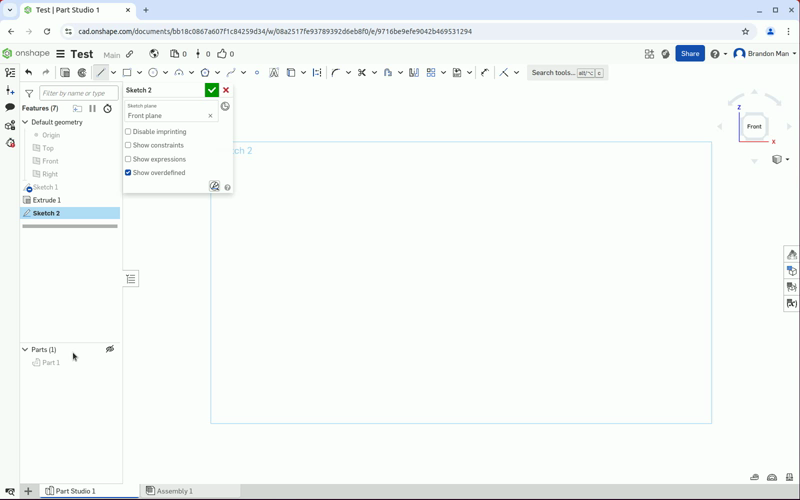
mouse_move(361, 186)
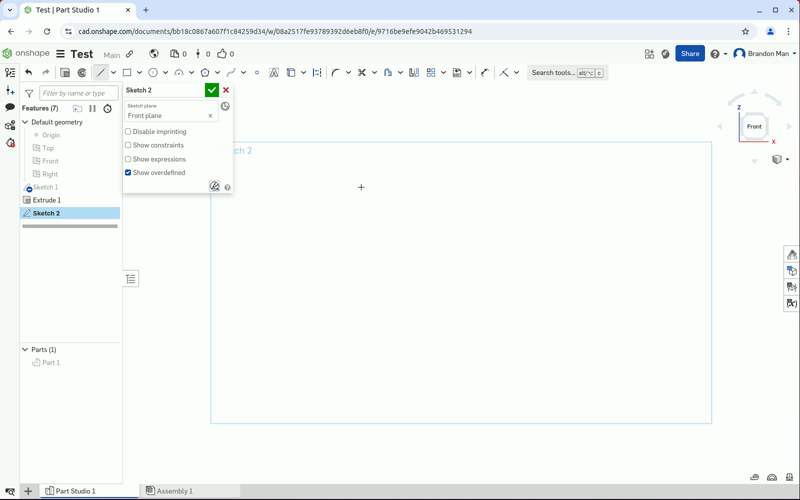
click(361, 186)
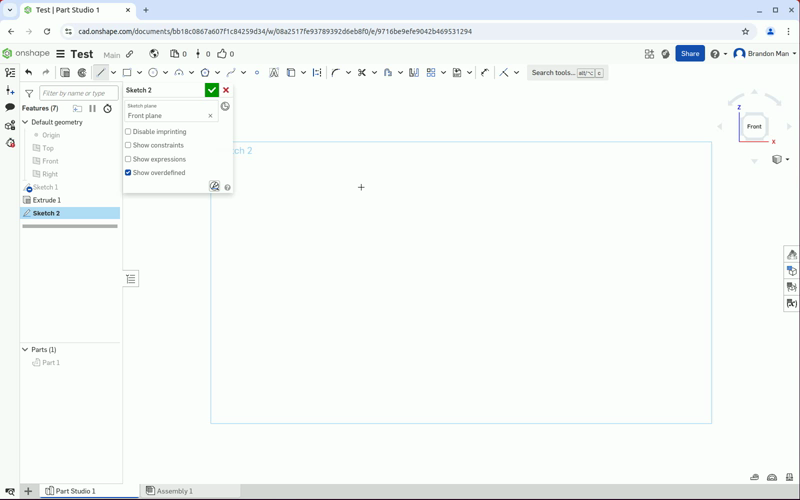
key_up(shift)
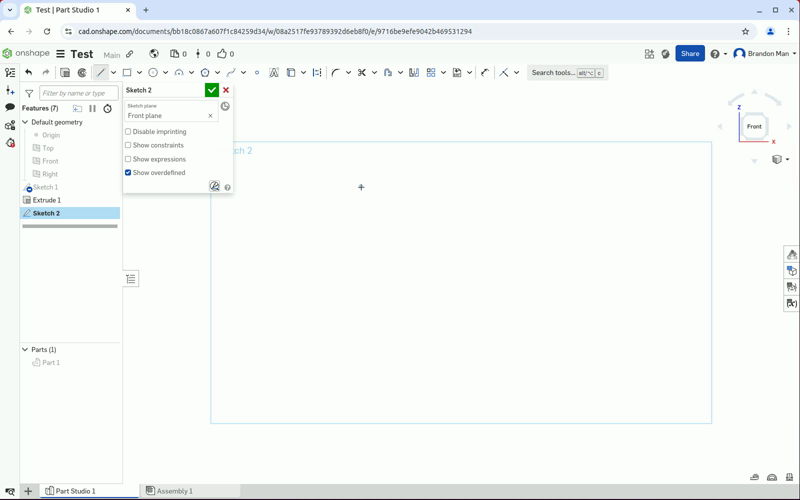
key_down(shift)
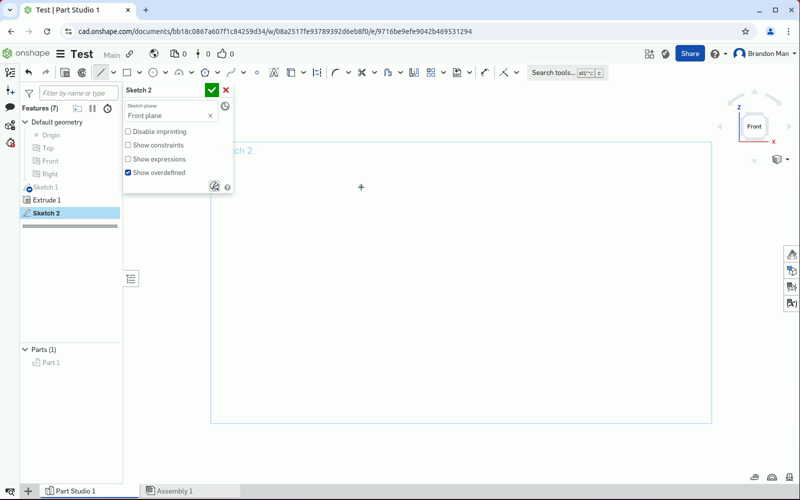
mouse_move(439, 186)
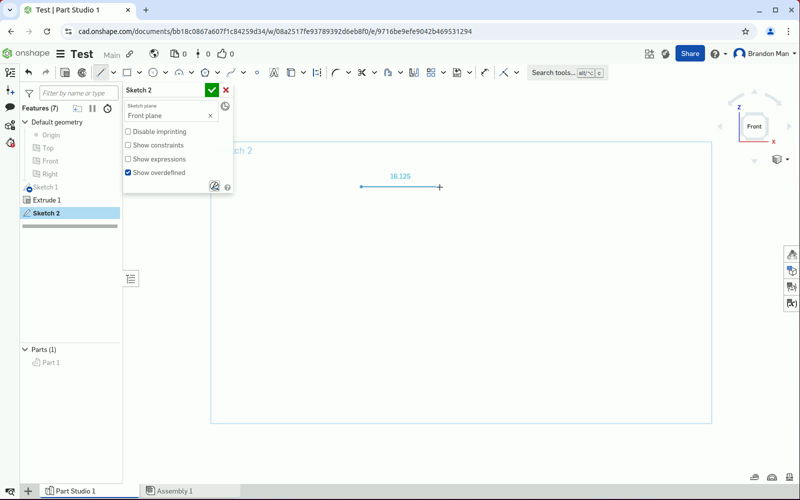
click(439, 186)
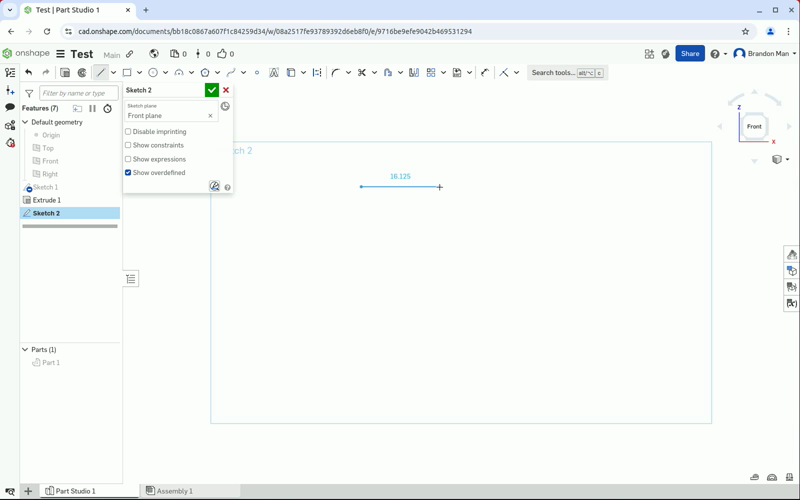
key_up(shift)
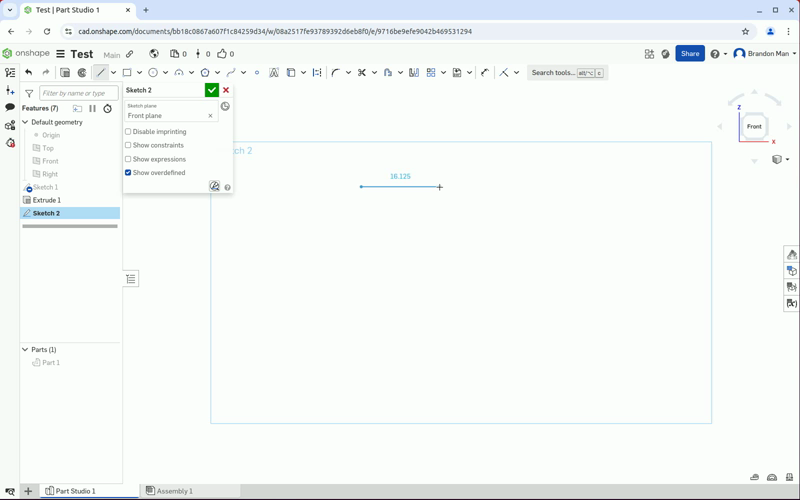
key_down(shift)
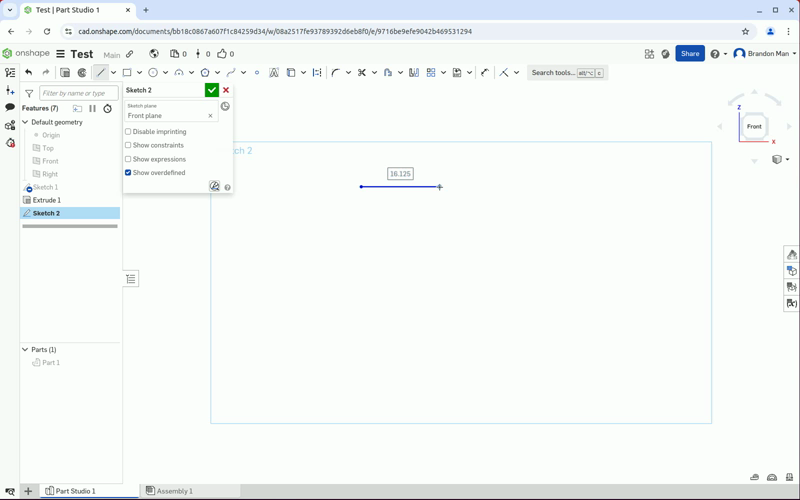
mouse_move(469, 186)
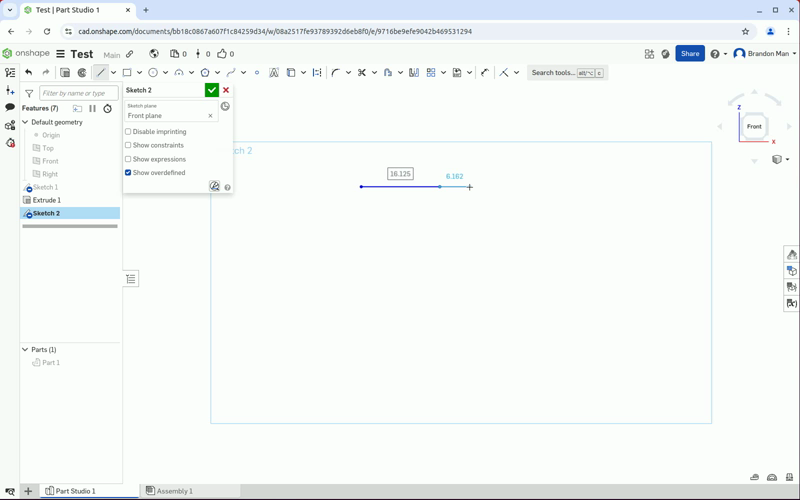
mouse_move(456, 170)
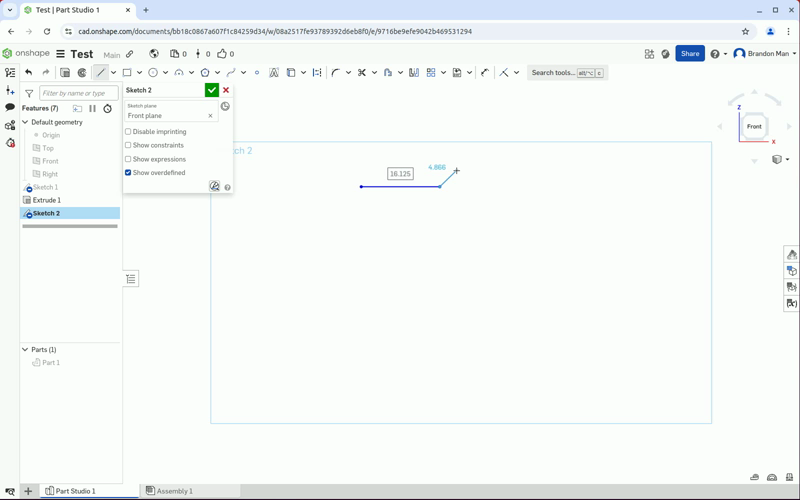
click(456, 170)
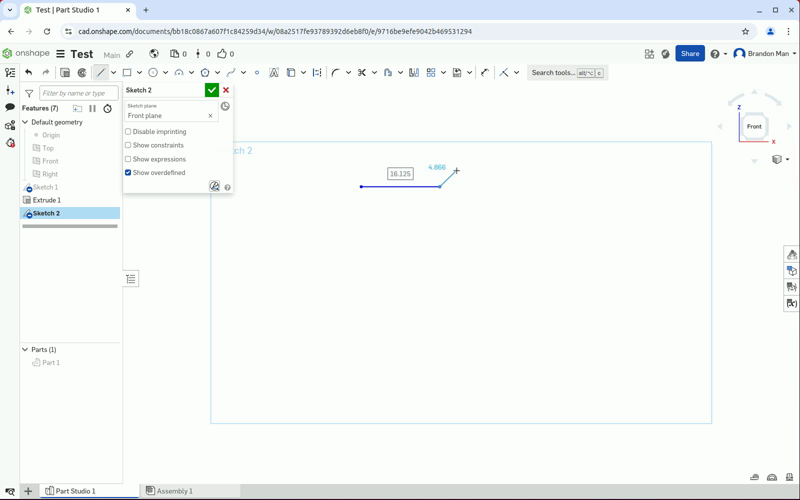
key_up(shift)
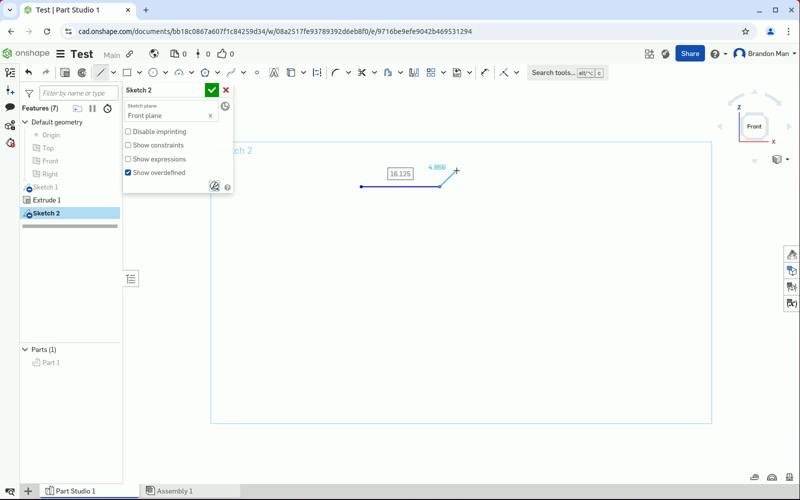
key_down(shift)
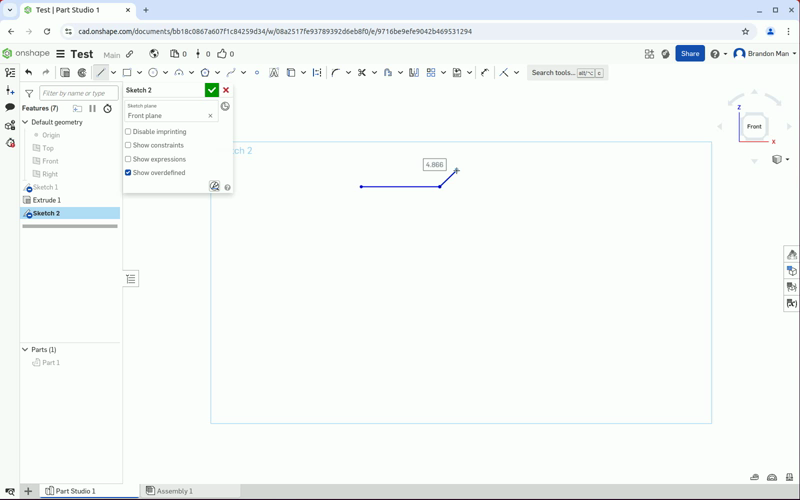
mouse_move(486, 170)
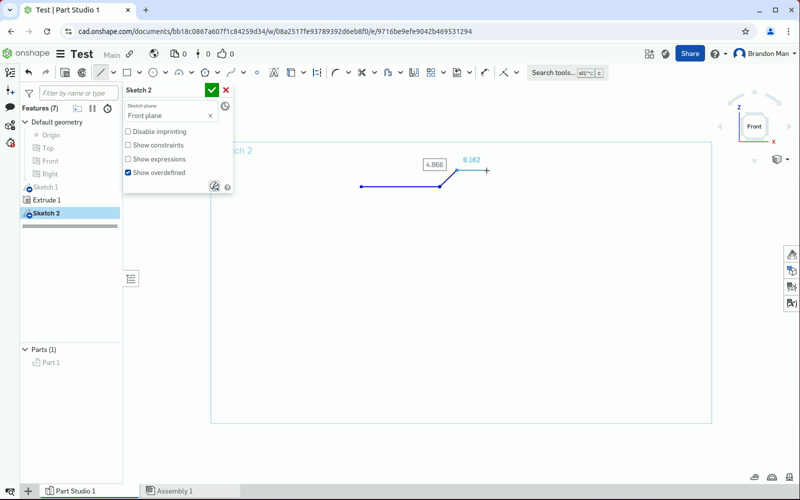
mouse_move(460, 170)
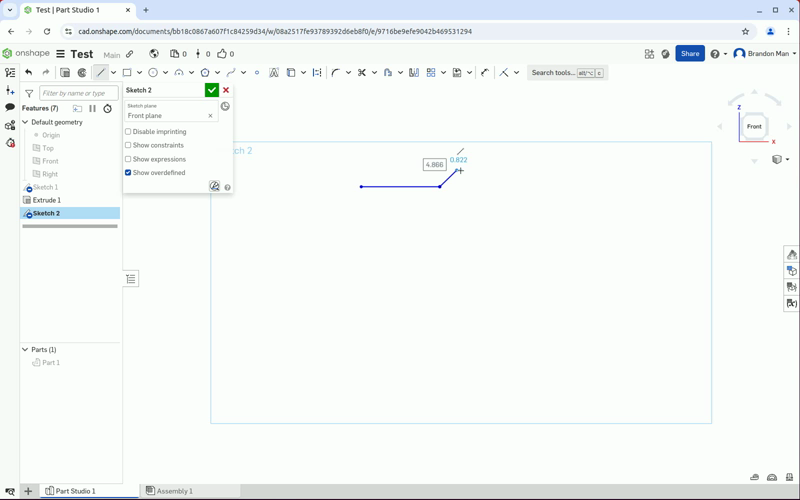
scroll(6)
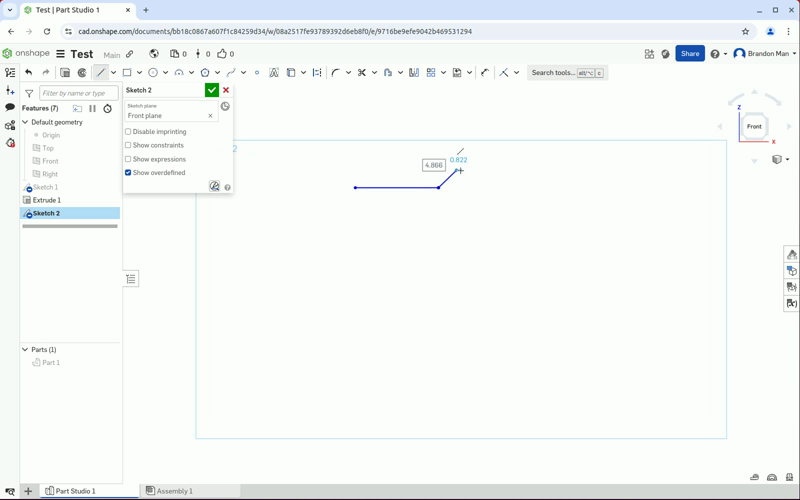
scroll(6)
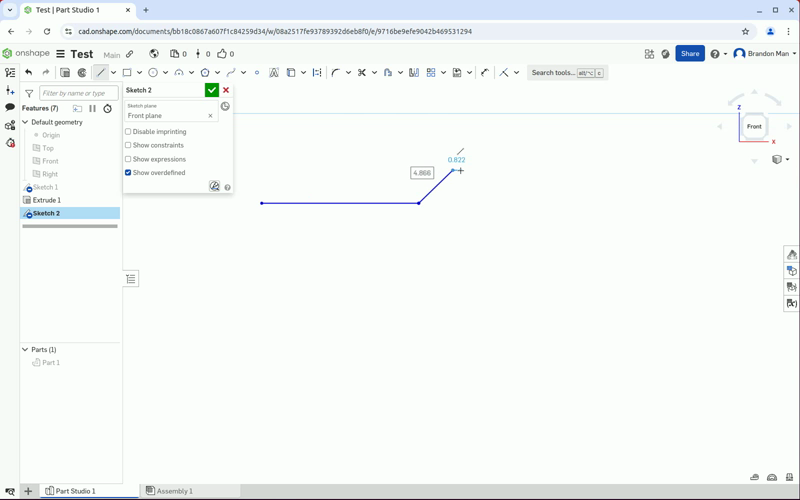
scroll(6)
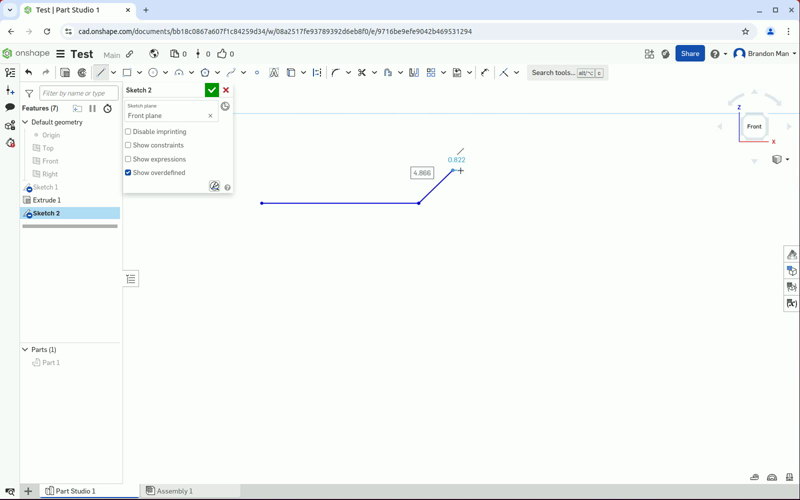
scroll(6)
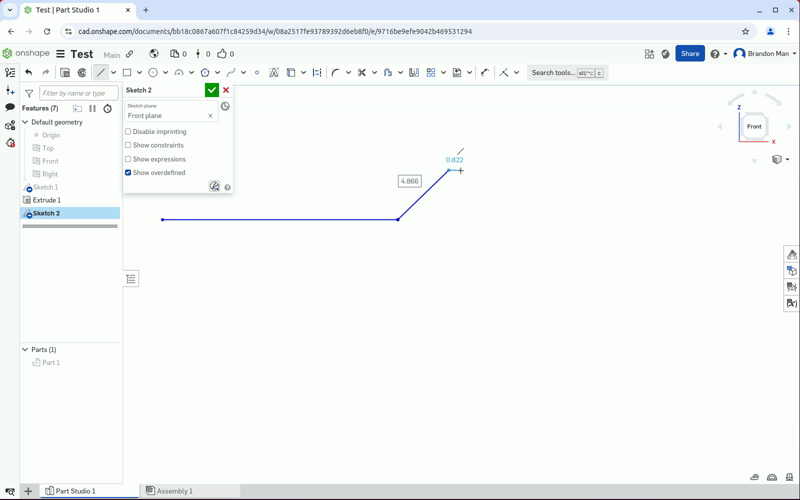
scroll(6)
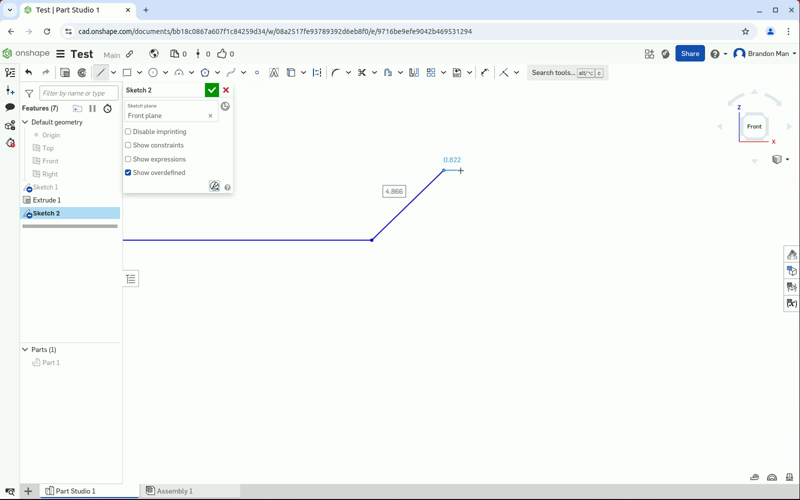
scroll(6)
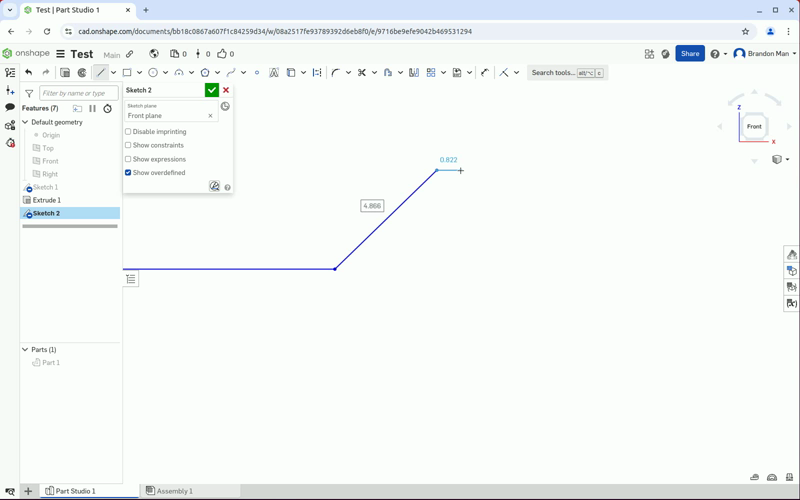
scroll(6)
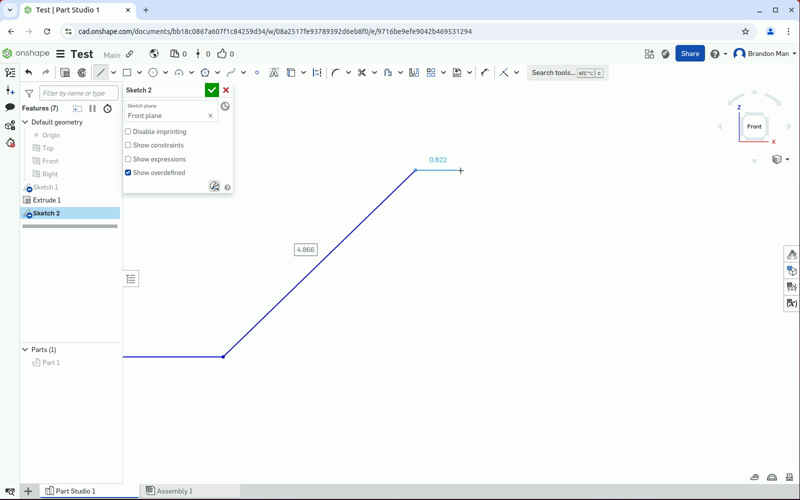
click(460, 170)
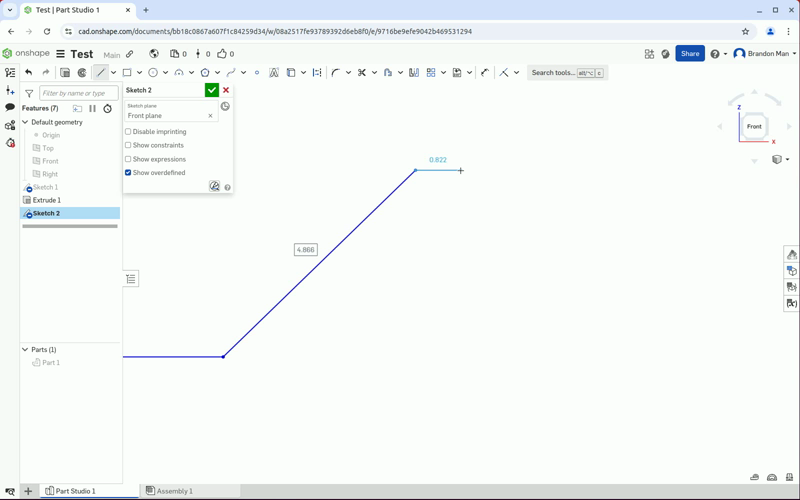
scroll(-6)
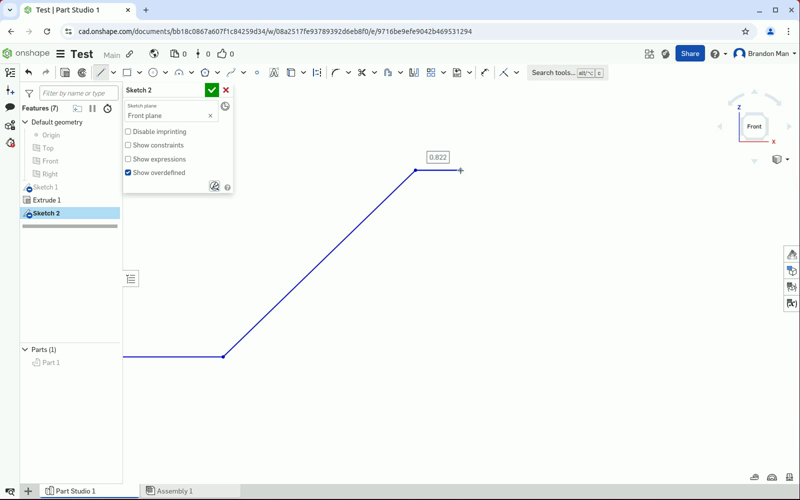
scroll(-6)
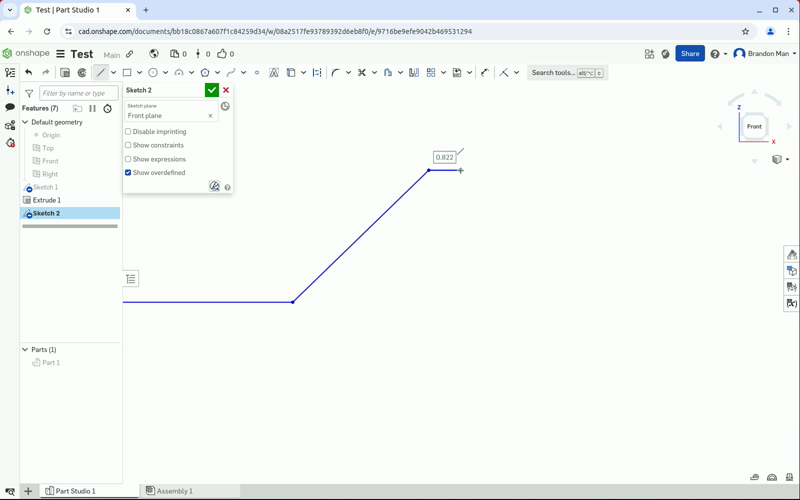
scroll(-6)
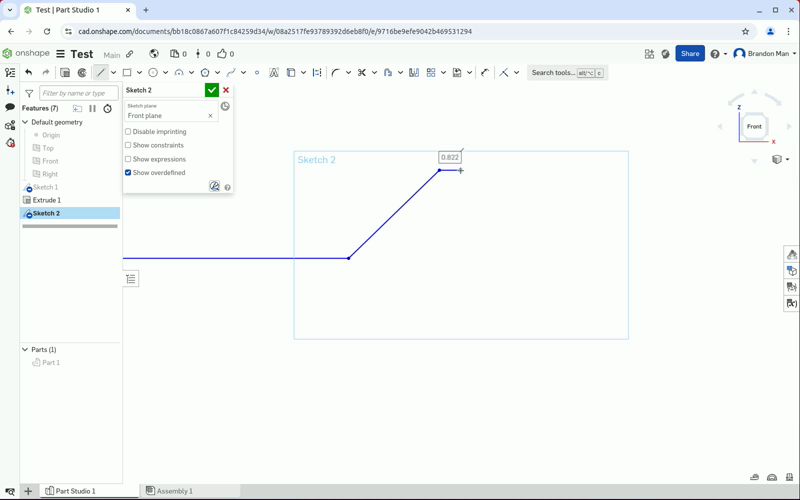
scroll(-6)
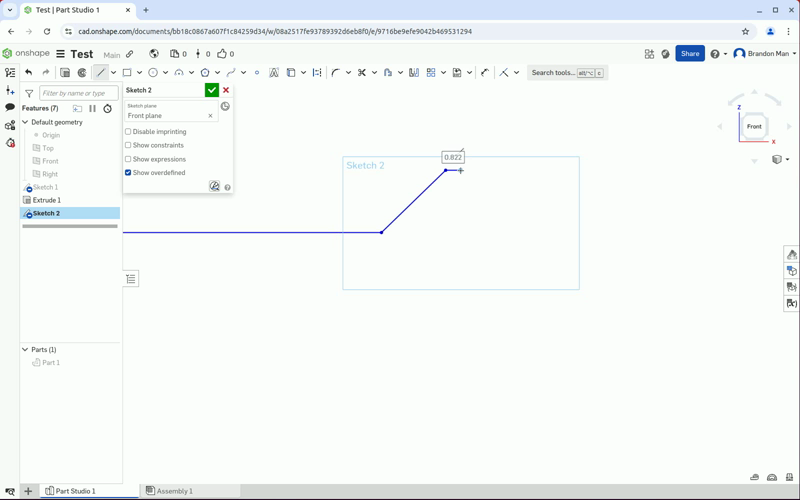
scroll(-6)
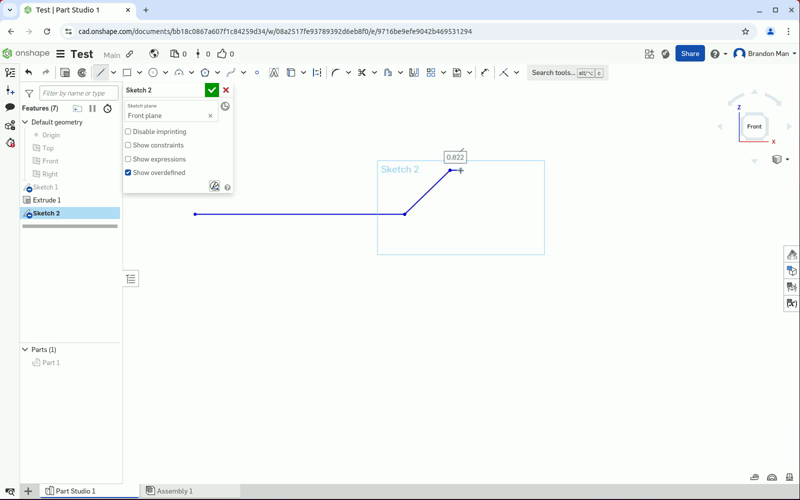
scroll(-6)
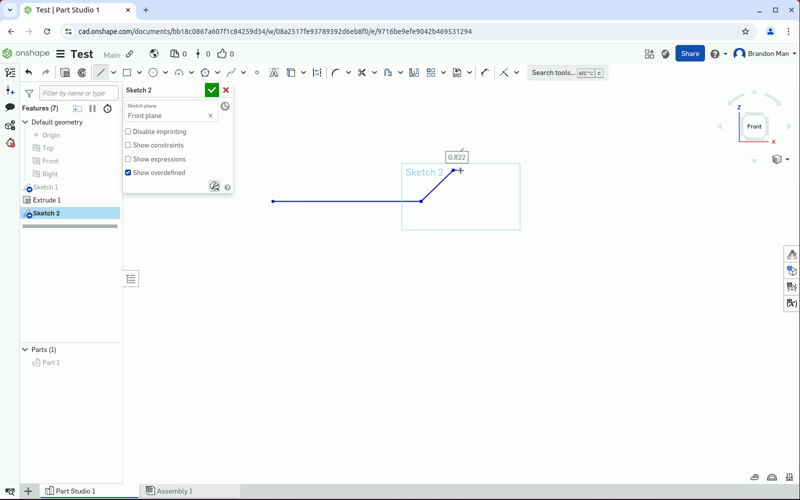
scroll(-6)
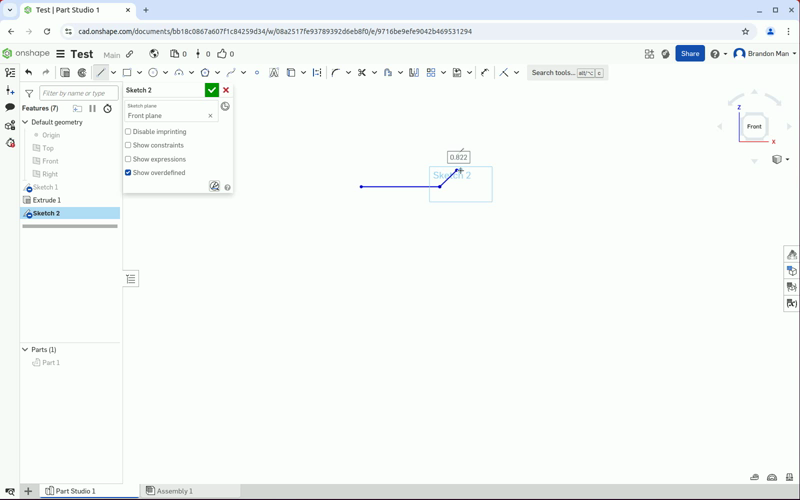
key_up(shift)
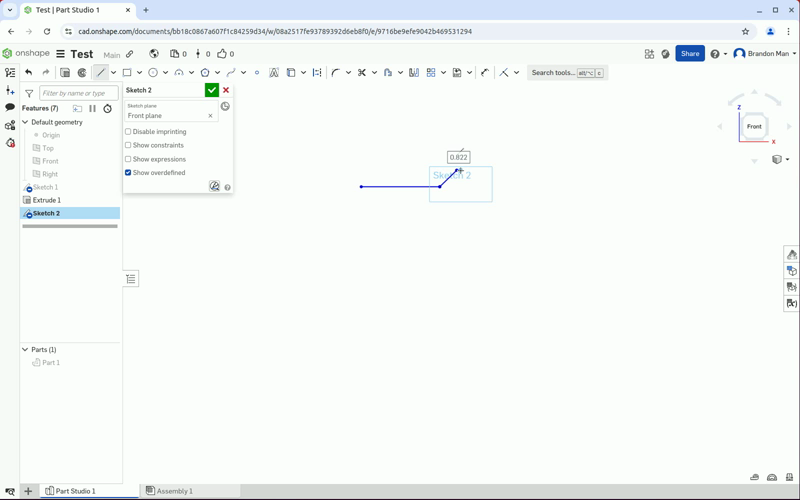
key_down(shift)
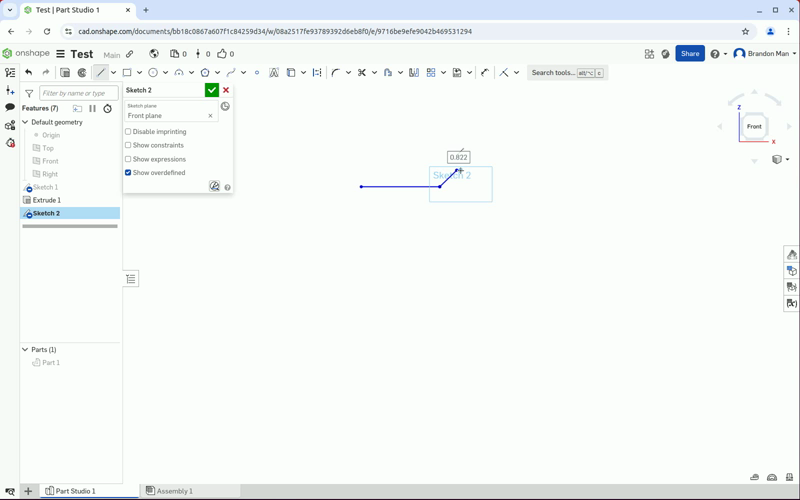
mouse_move(490, 170)
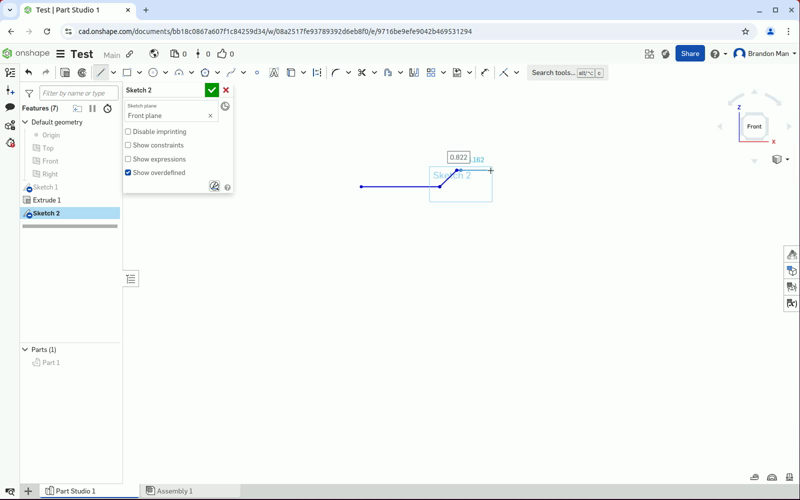
mouse_move(460, 147)
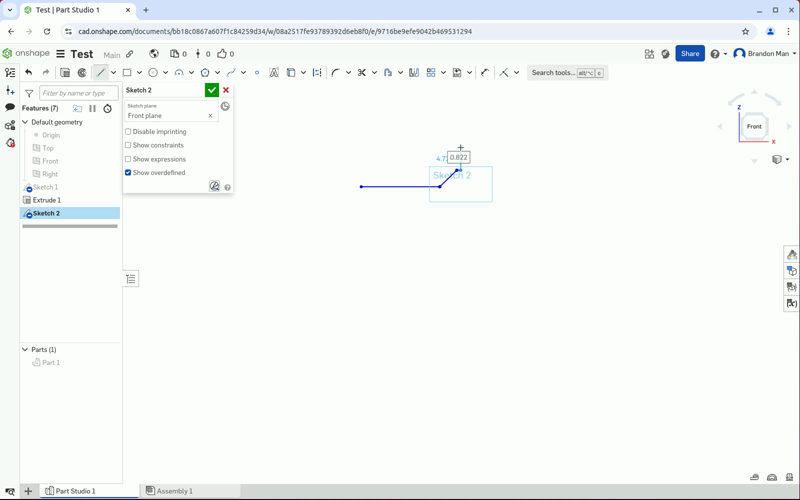
click(460, 147)
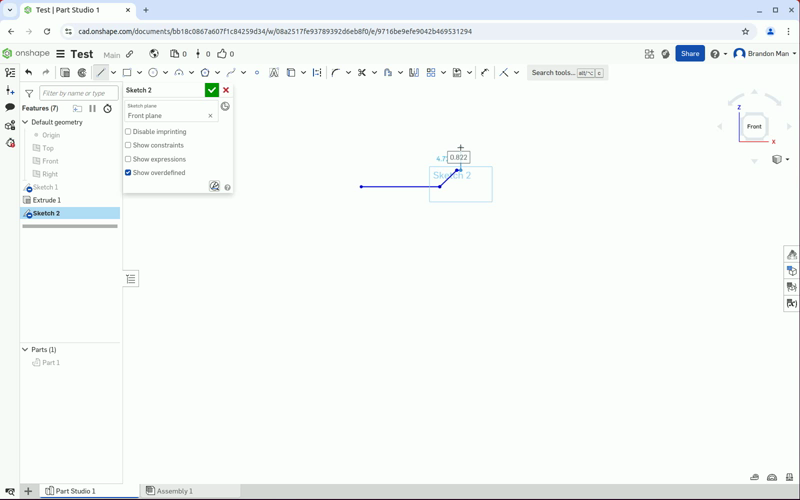
key_up(shift)
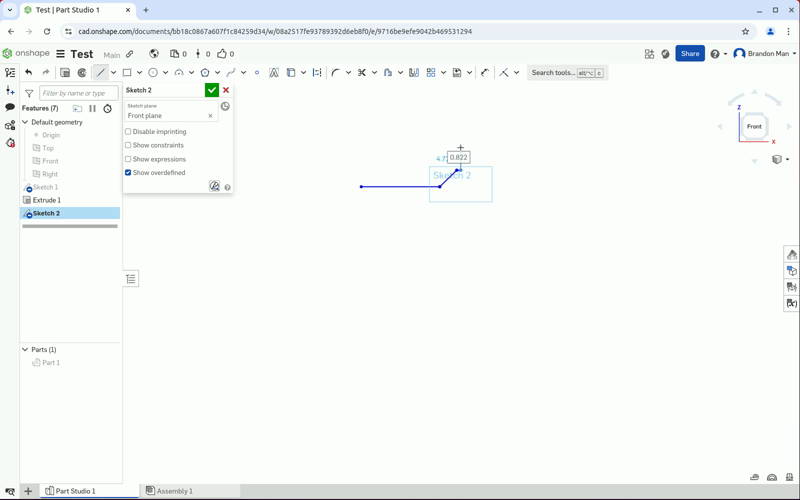
key_down(shift)
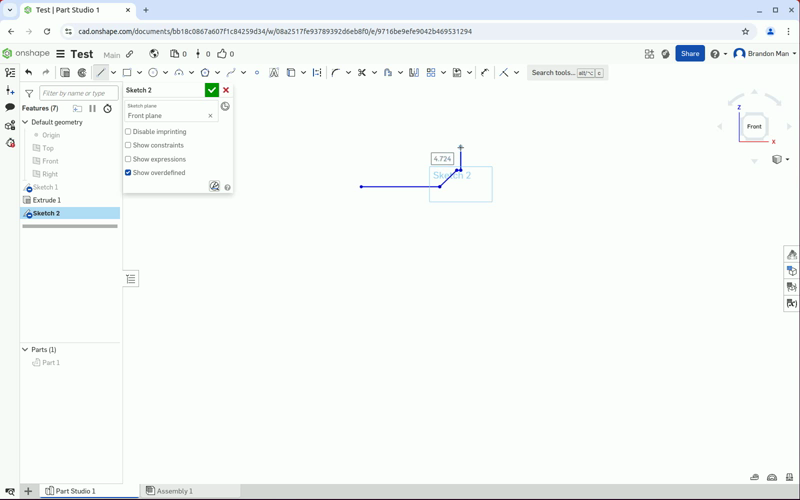
mouse_move(361, 147)
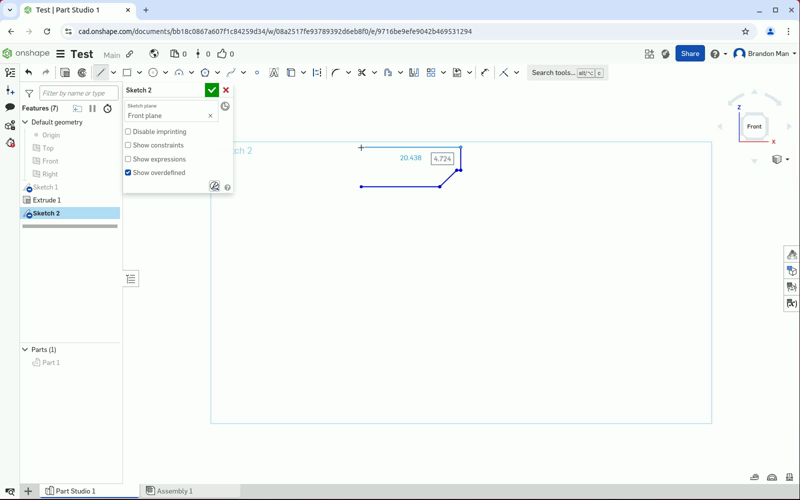
click(361, 147)
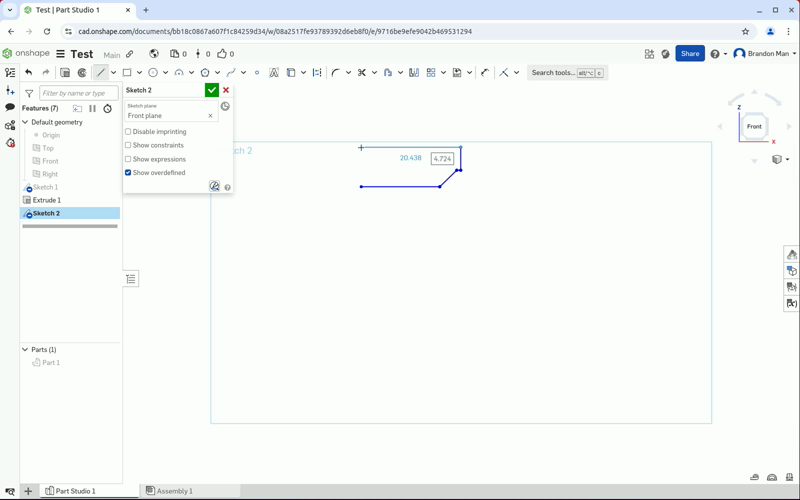
key_up(shift)
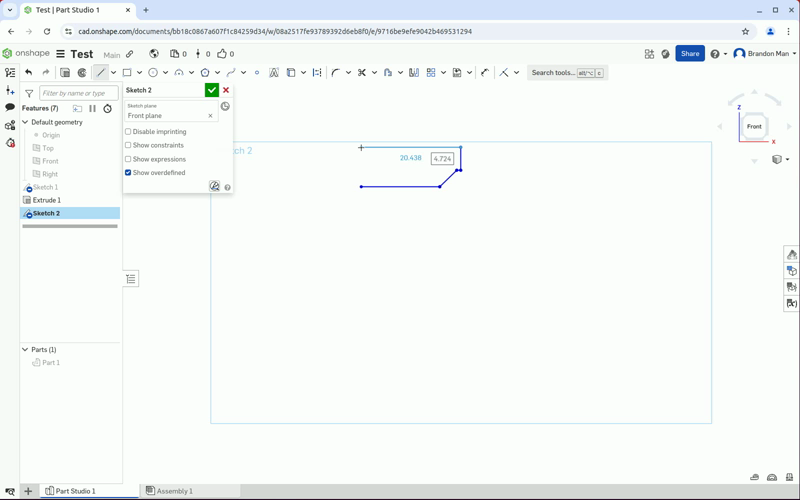
mouse_move(391, 147)
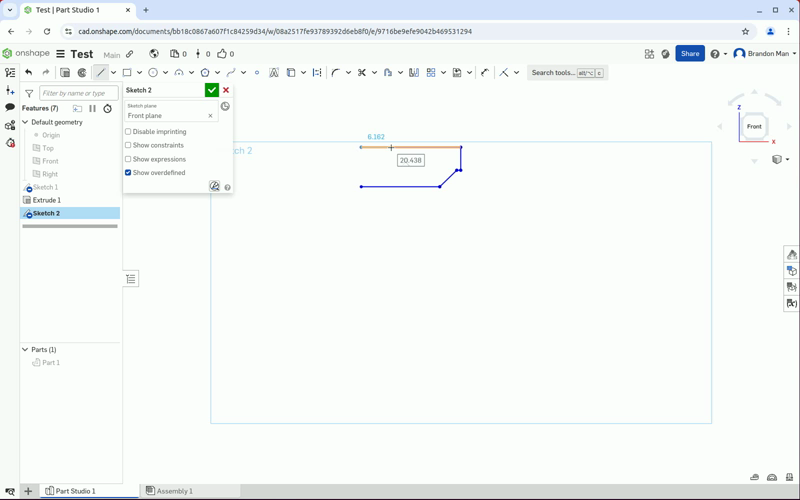
key_down(shift)
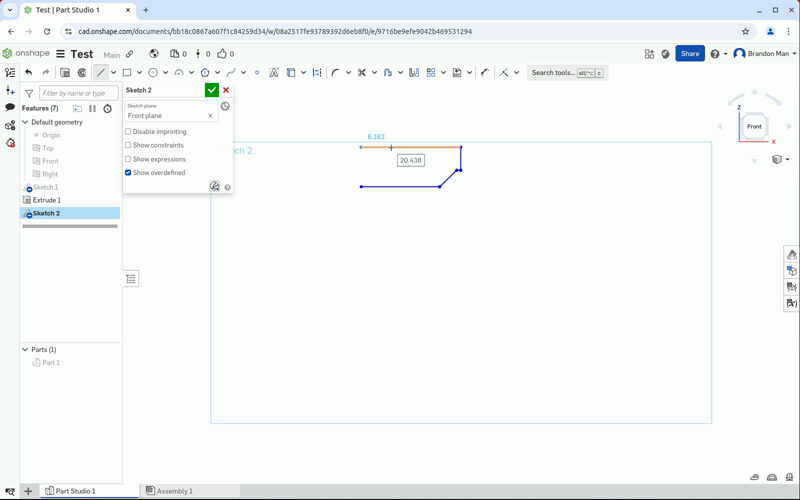
mouse_move(361, 186)
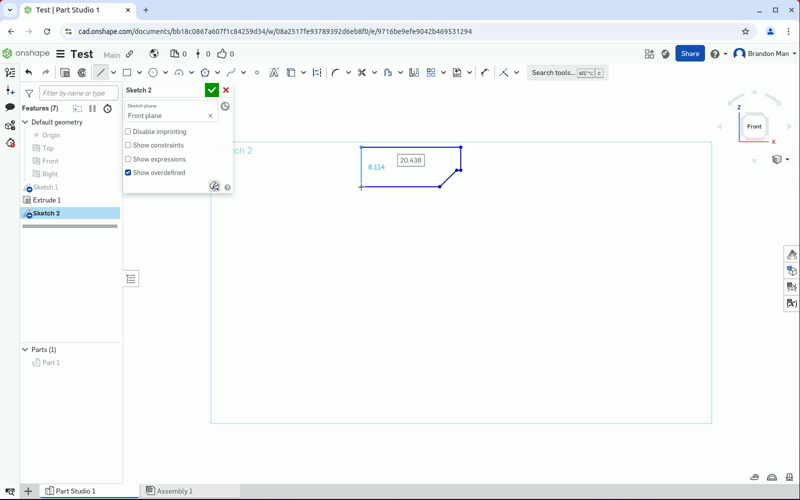
key_up(shift)
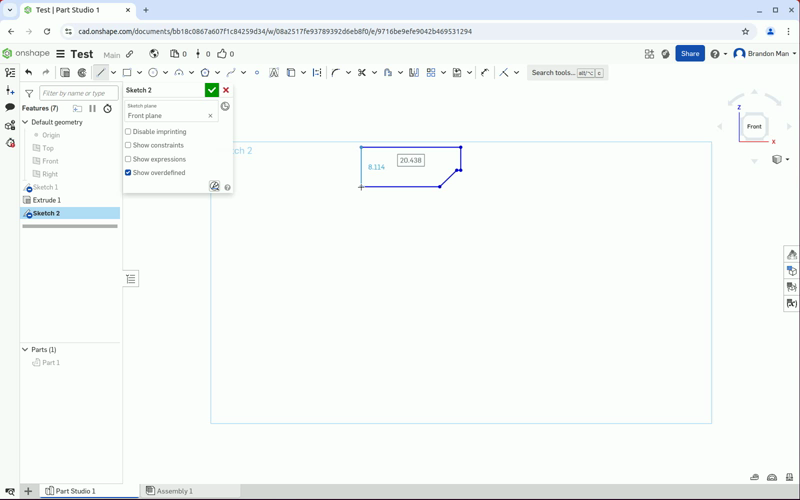
click(361, 186)
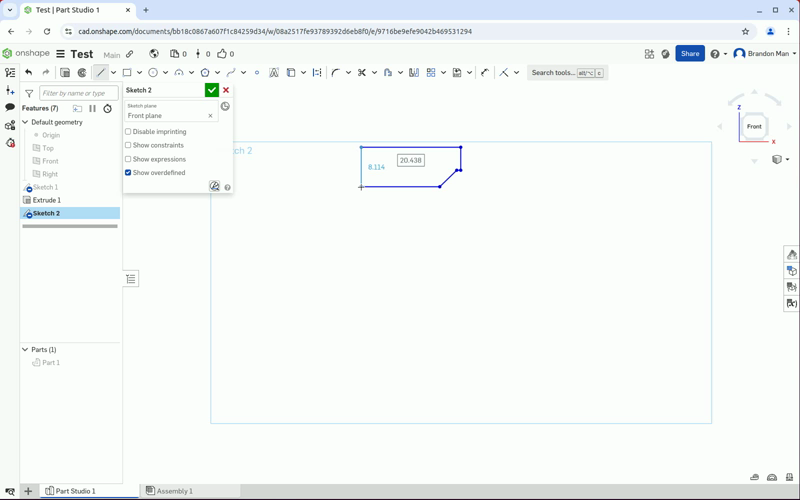
key(esc)
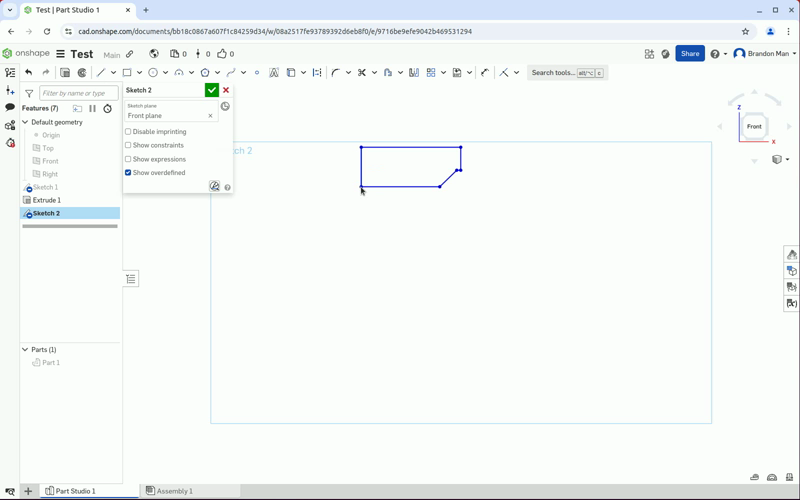
mouse_move(415, 173)
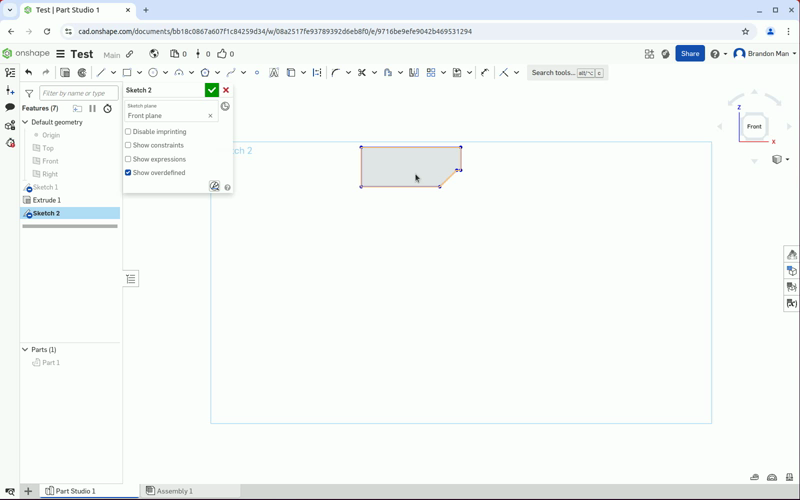
click(415, 173)
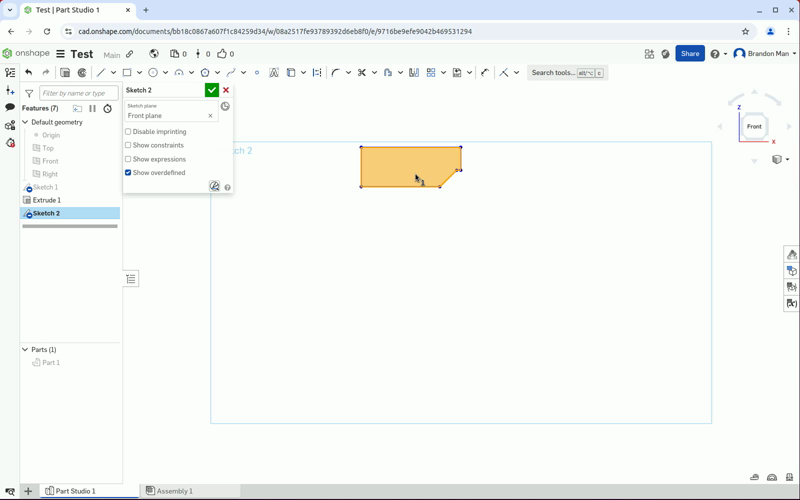
mouse_move(73, 352)
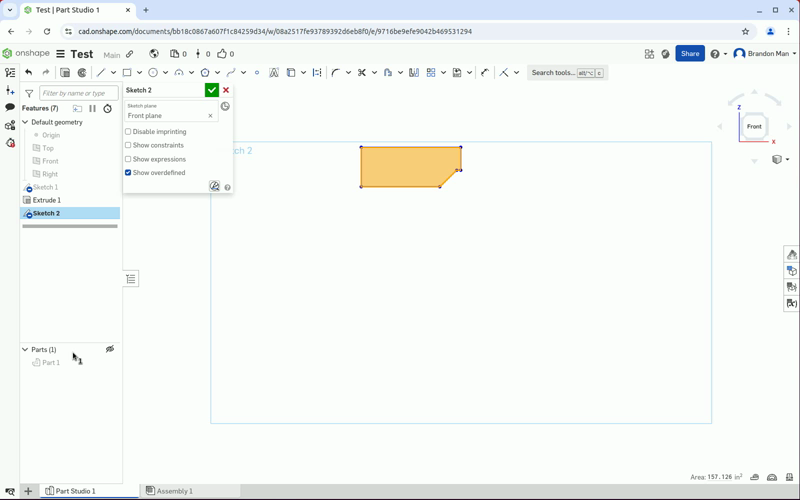
key(shift+y)
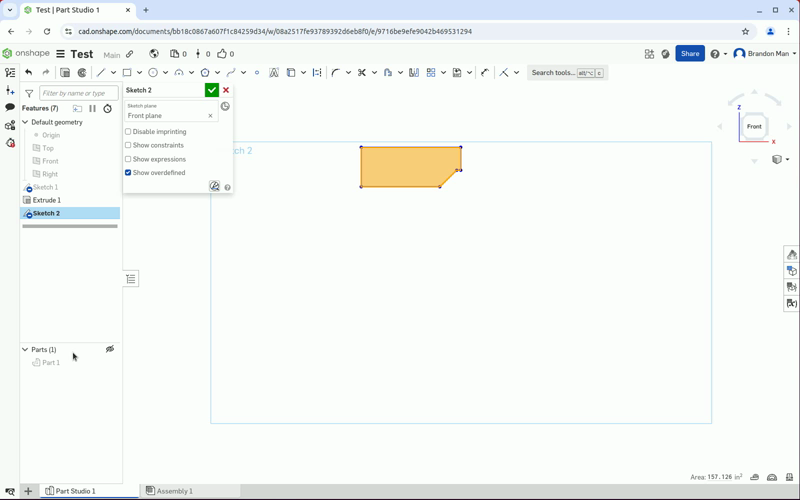
key(shift+e)
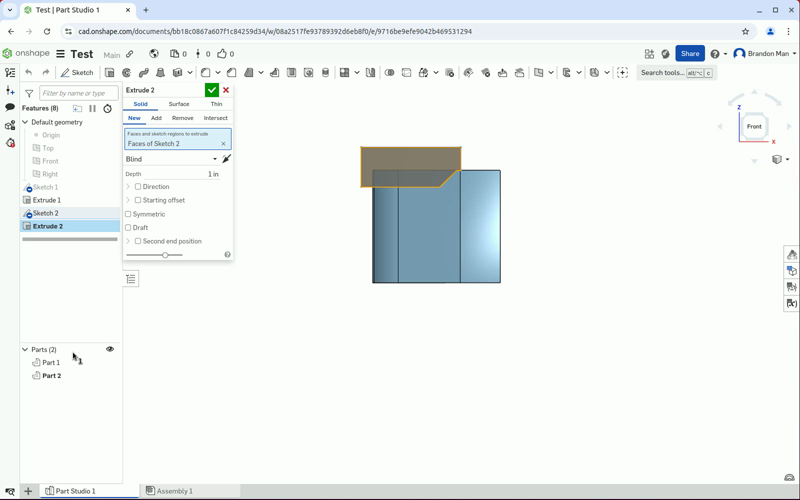
mouse_move(143, 106)
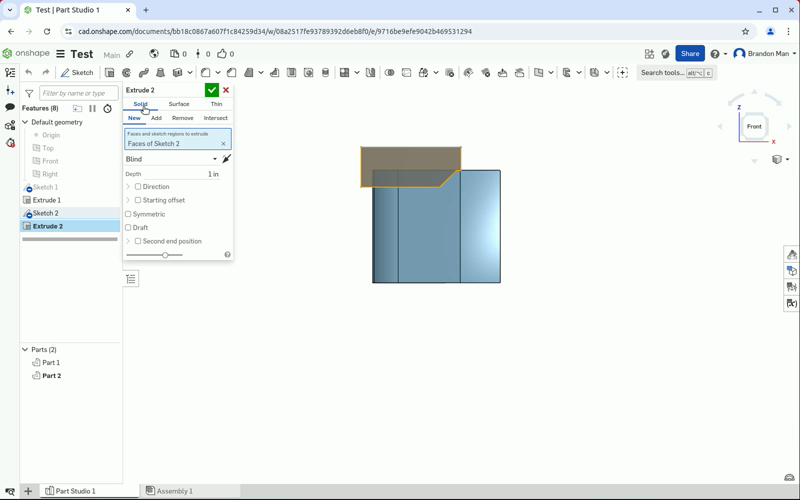
click(143, 106)
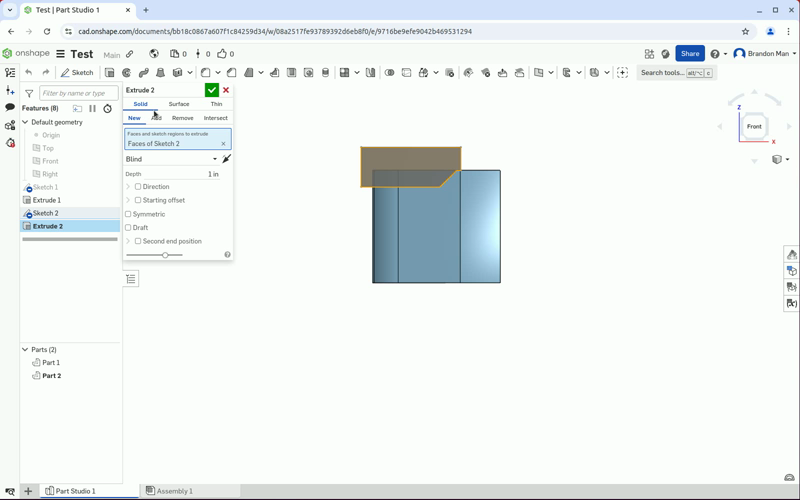
mouse_move(186, 120)
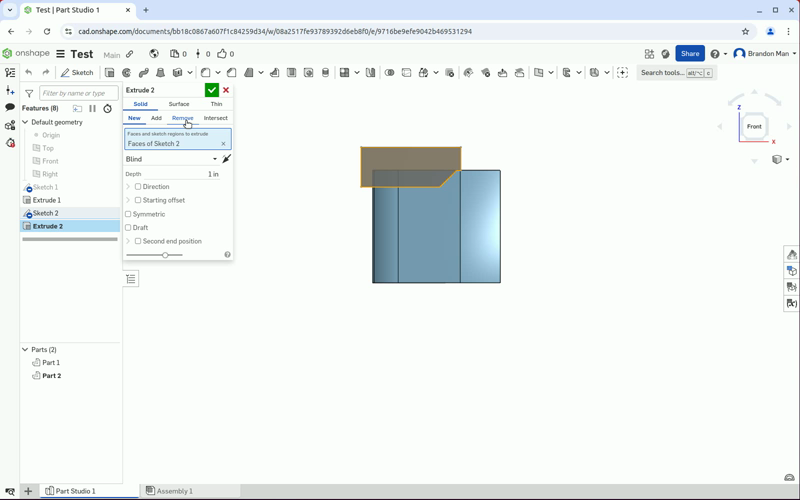
click(186, 120)
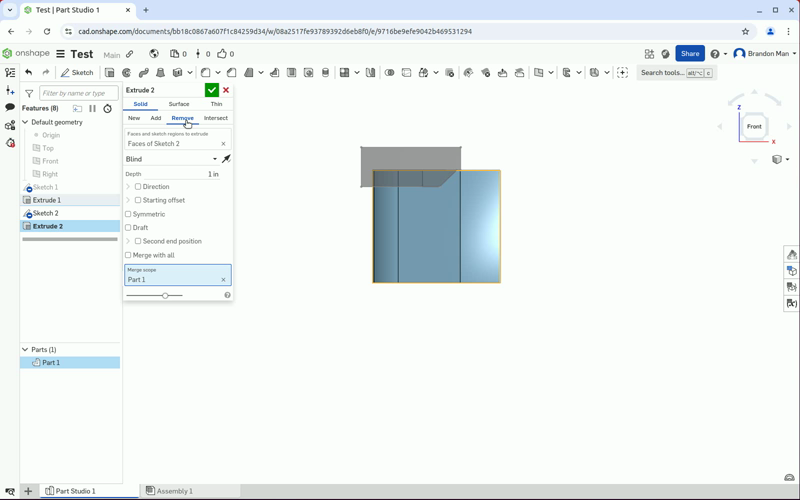
key(tab, 4)
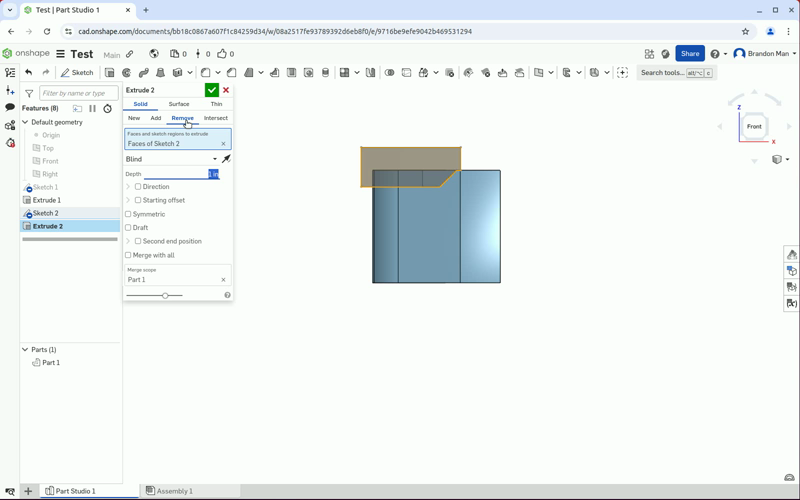
text(30.811)
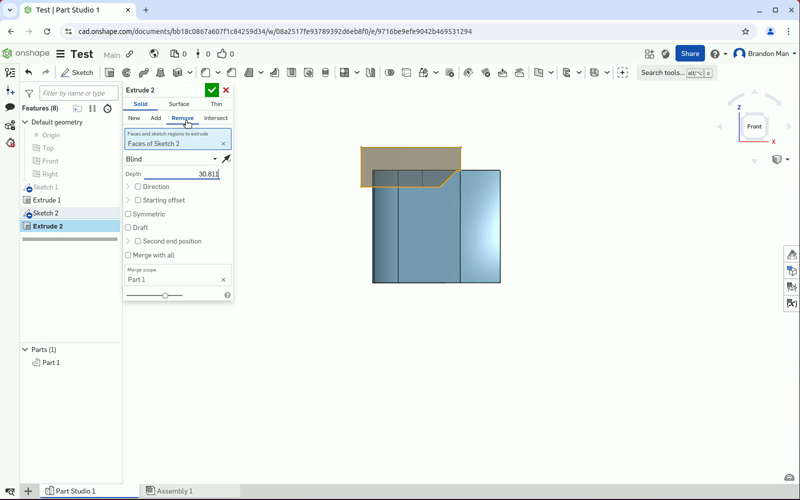
key(tab, 6)
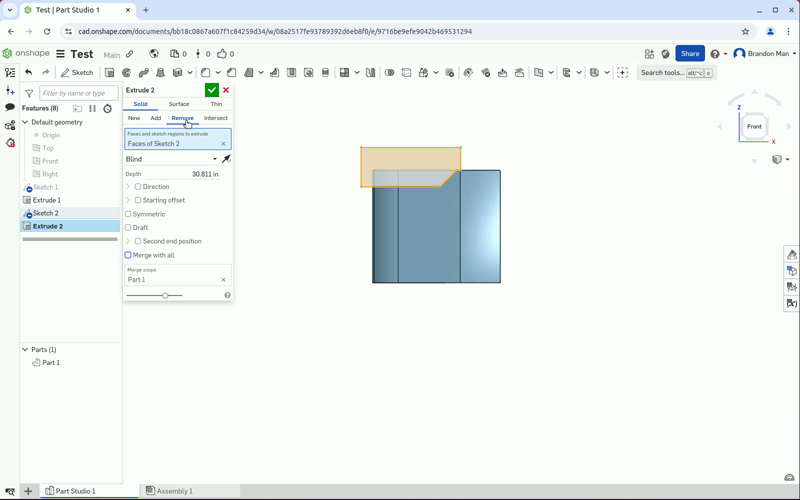
key(space)
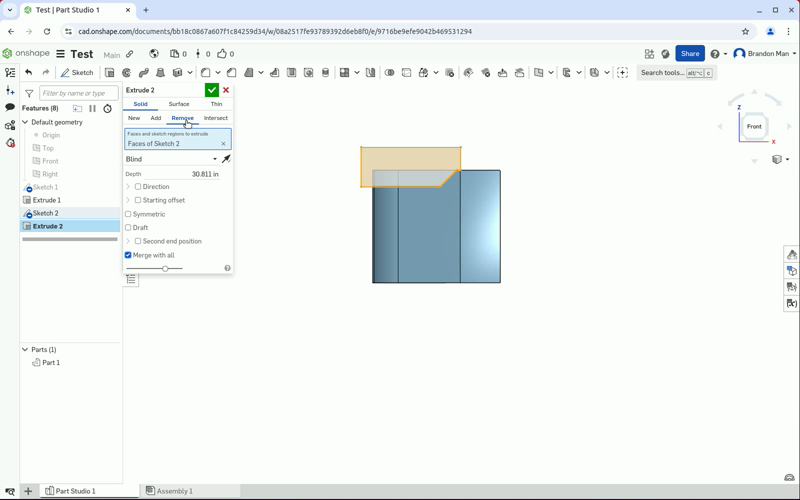
key(enter)
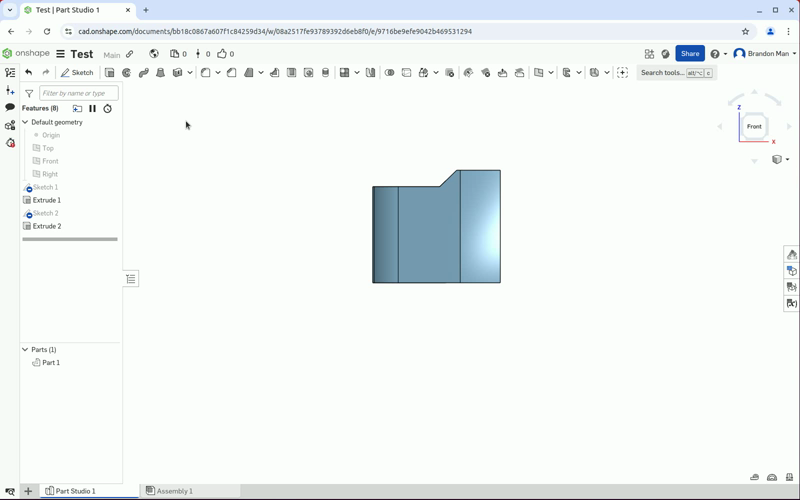
key(shift+h)
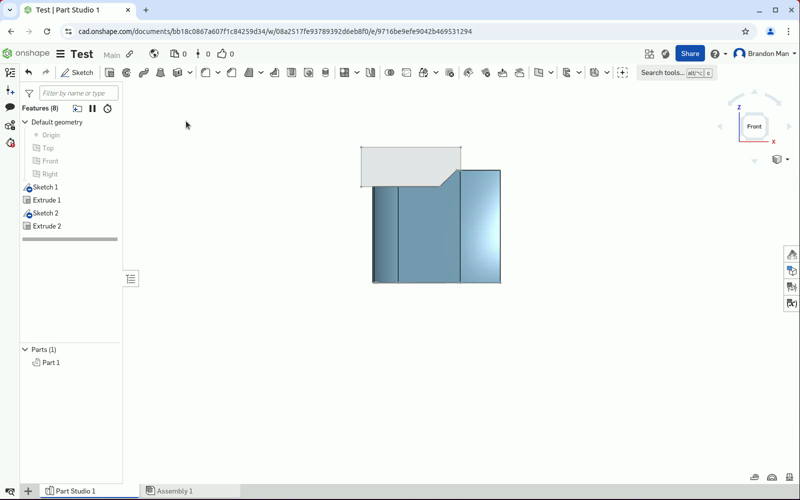
key(shift+h)
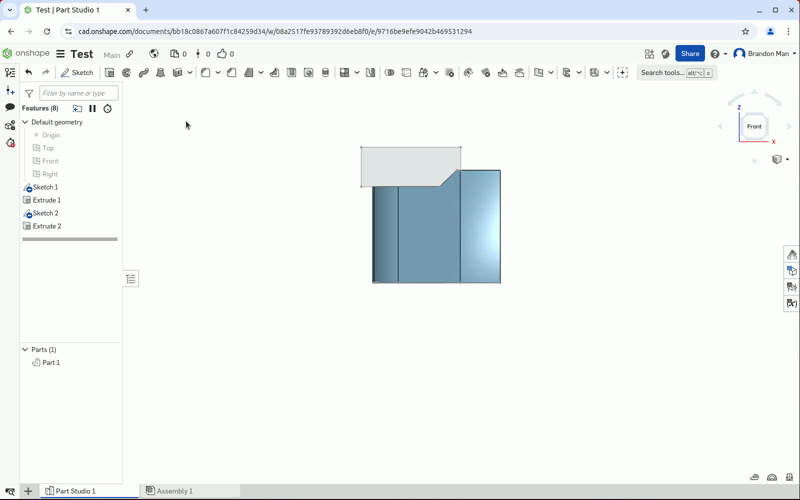
key(shift+7)
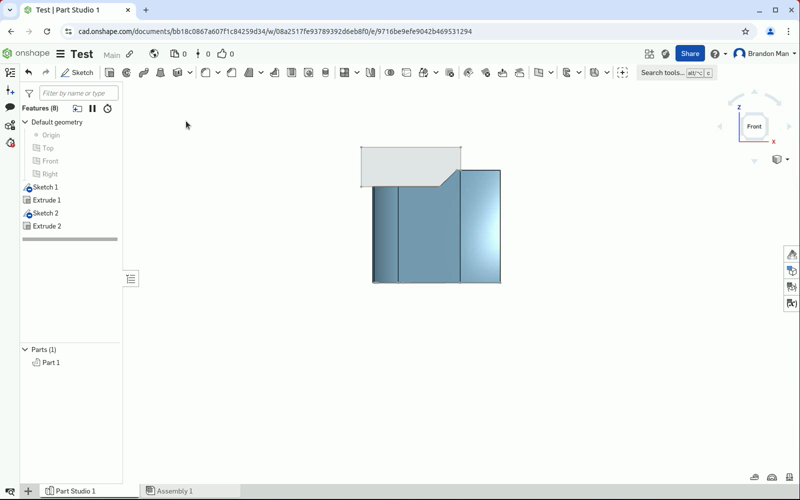
key(left, 2)
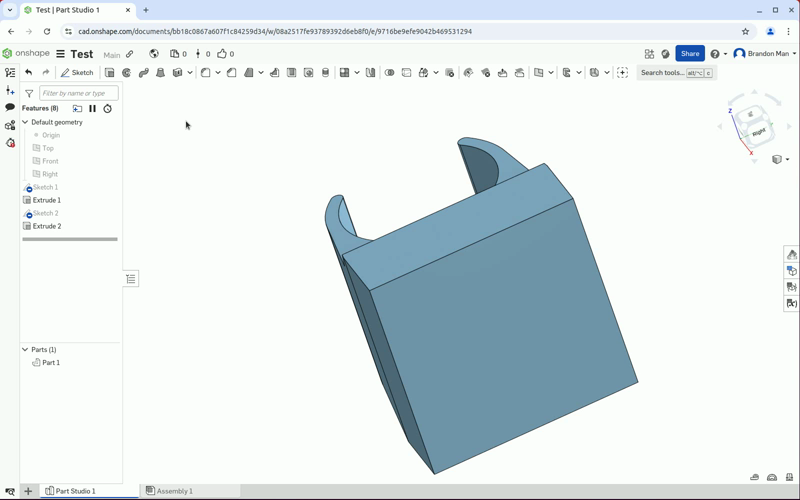
key(down, 2)
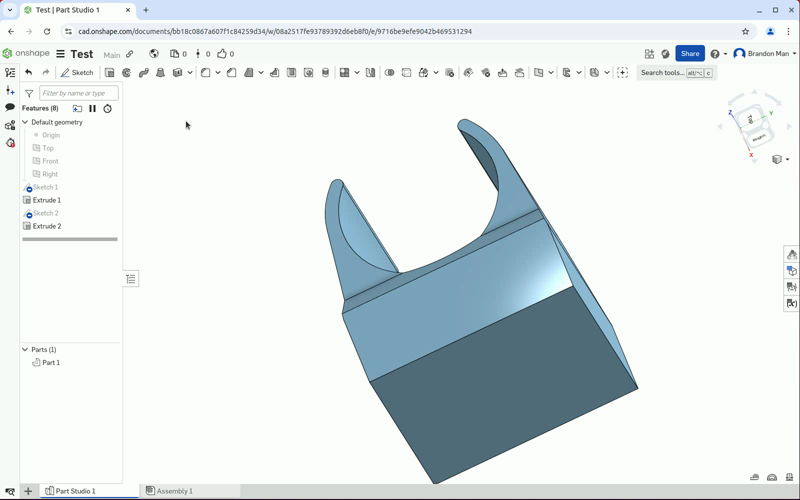
key(up, 2)
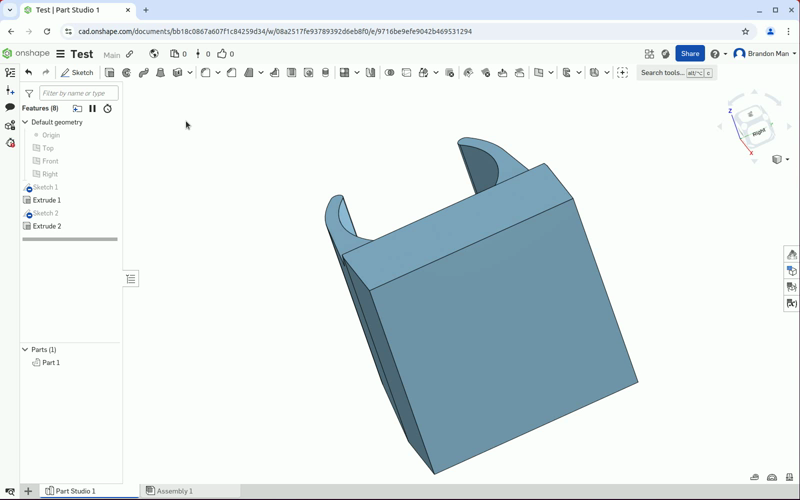
key(right, 2)
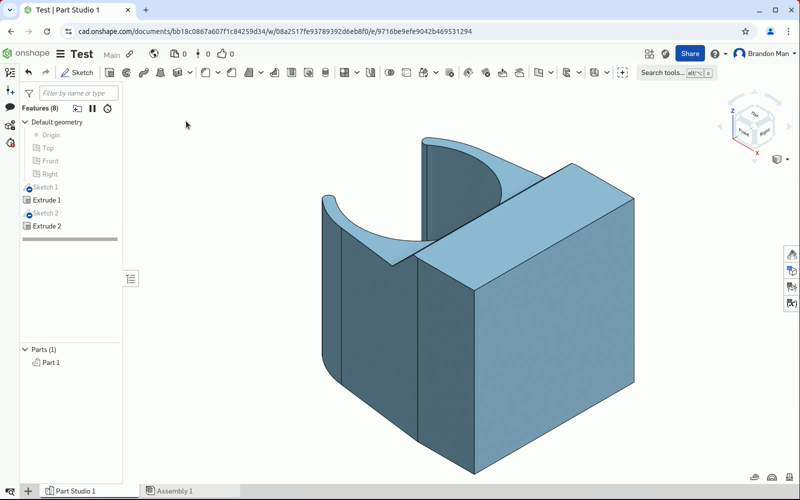
mouse_move(73, 189)
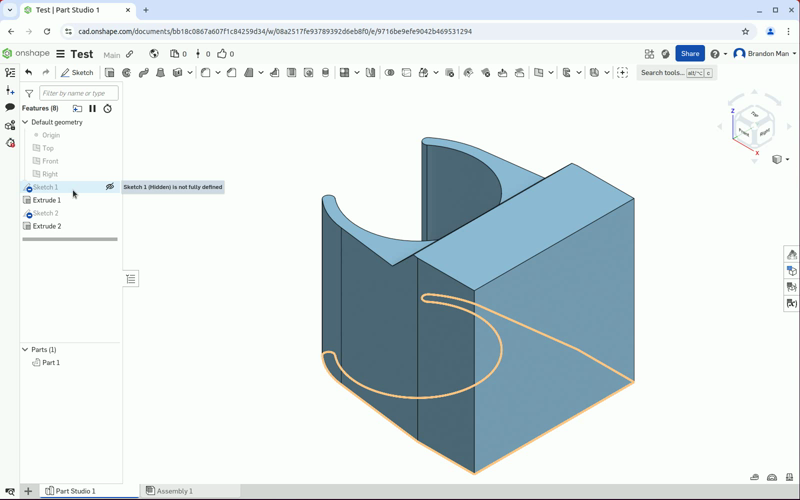
click(73, 189)